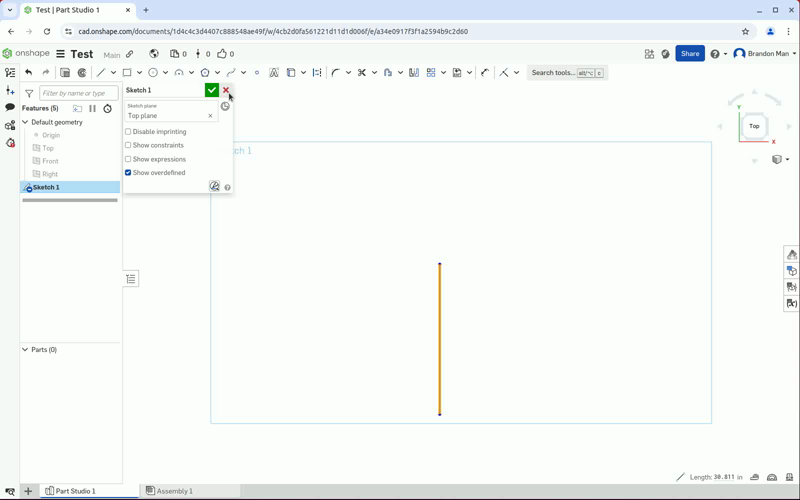
key(shift+h)
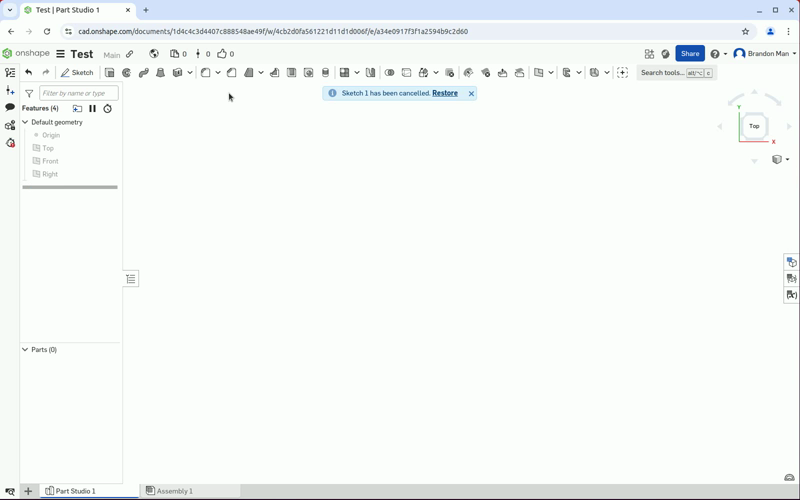
mouse_move(73, 352)
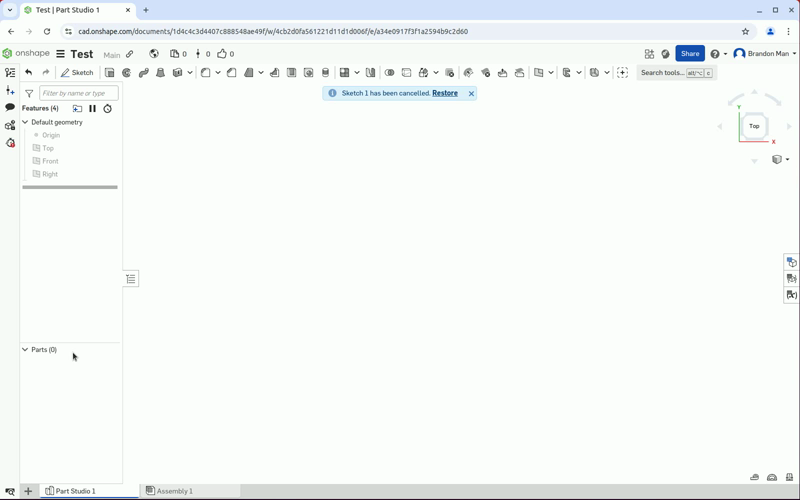
key(y)
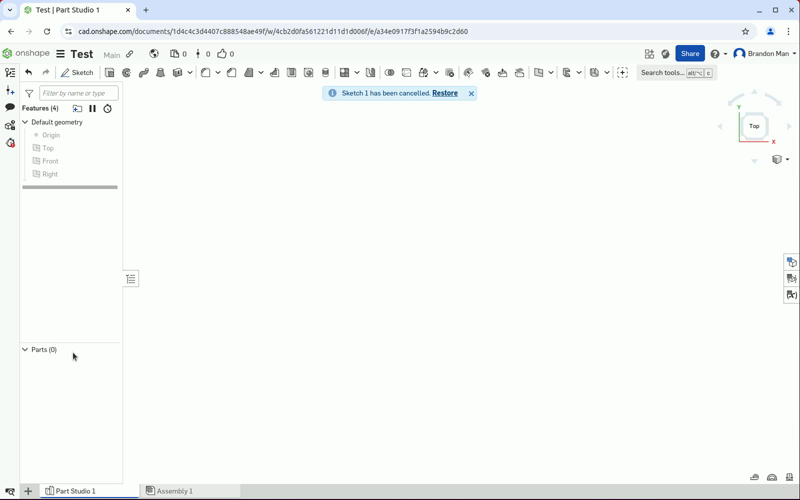
key(shift+p)
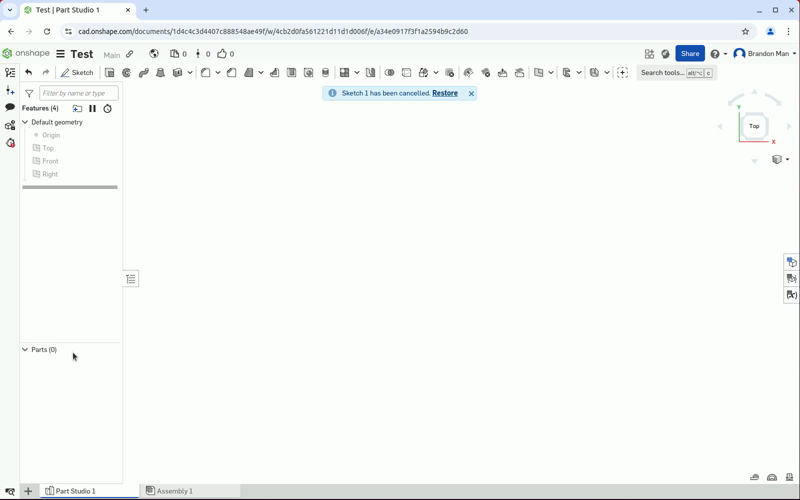
key(space)
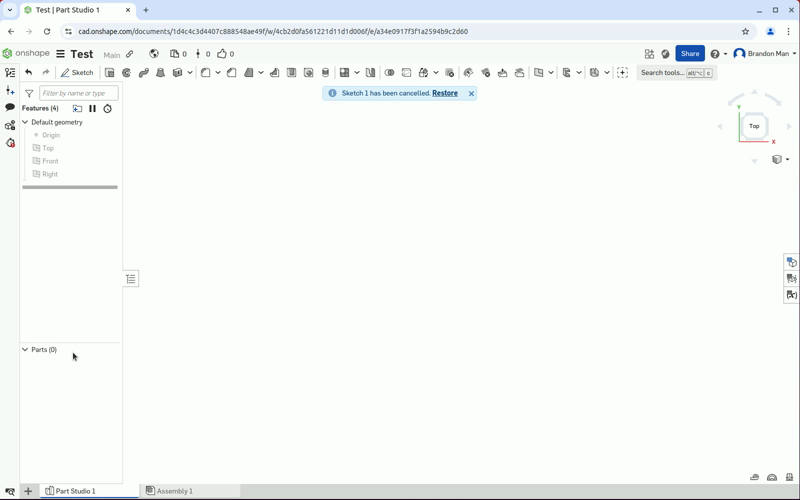
key_down(shift)
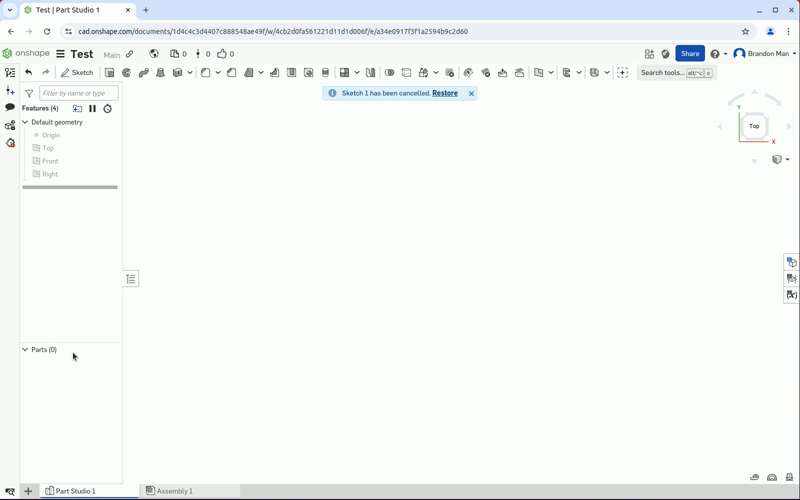
key(up)
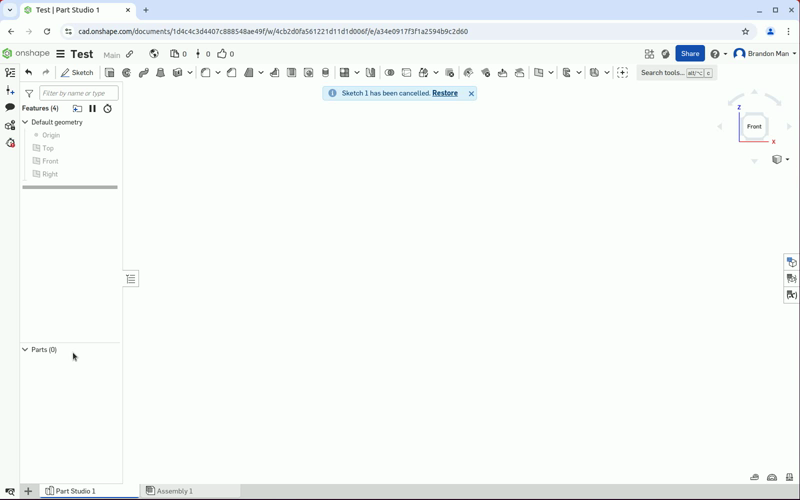
key_up(shift)
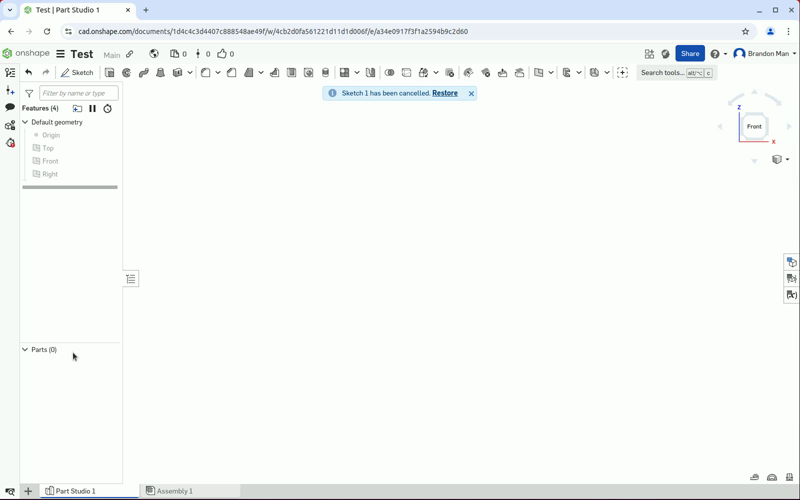
mouse_move(73, 352)
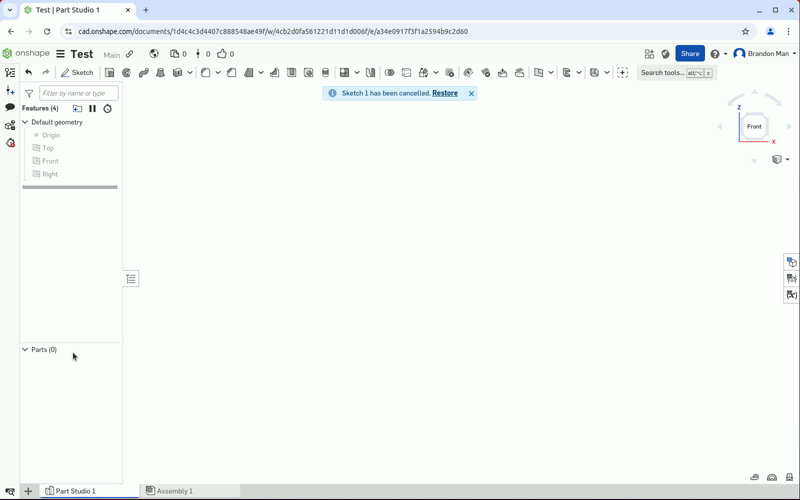
key(shift+y)
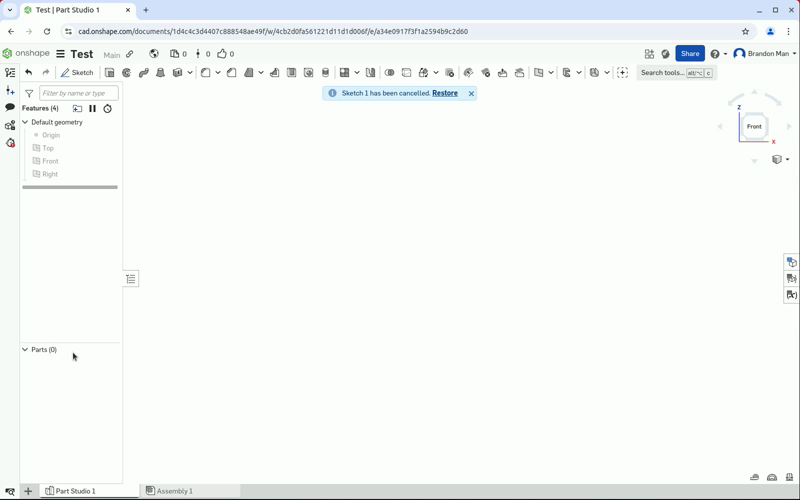
key(shift+s)
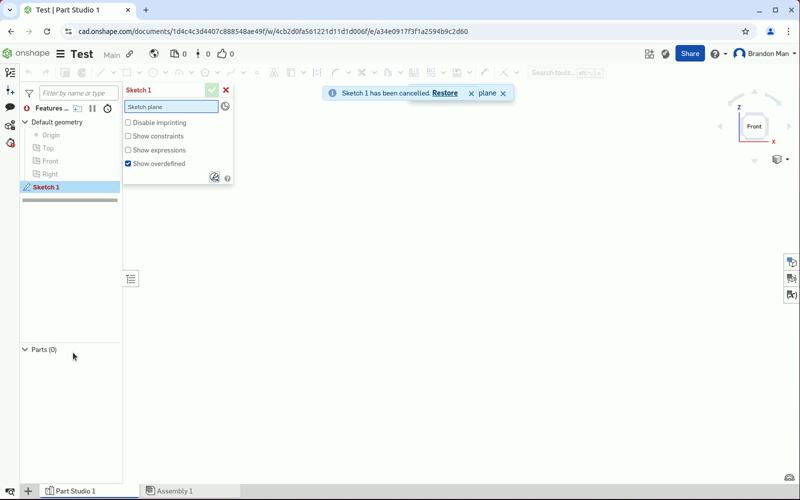
mouse_move(73, 163)
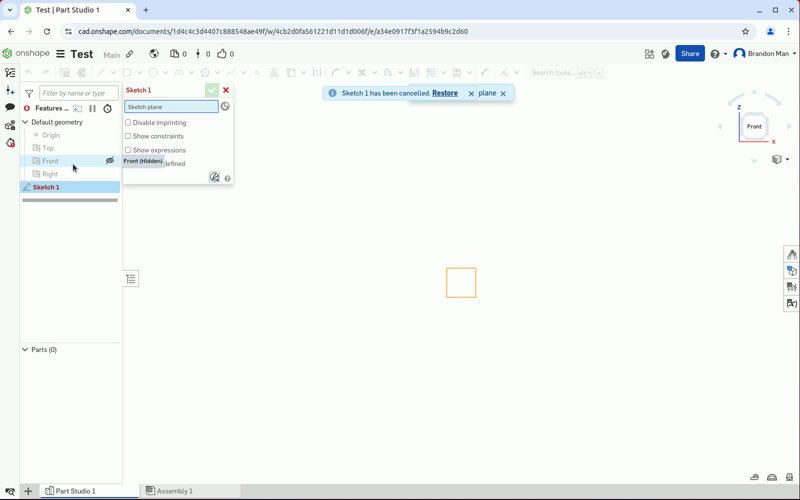
click(73, 163)
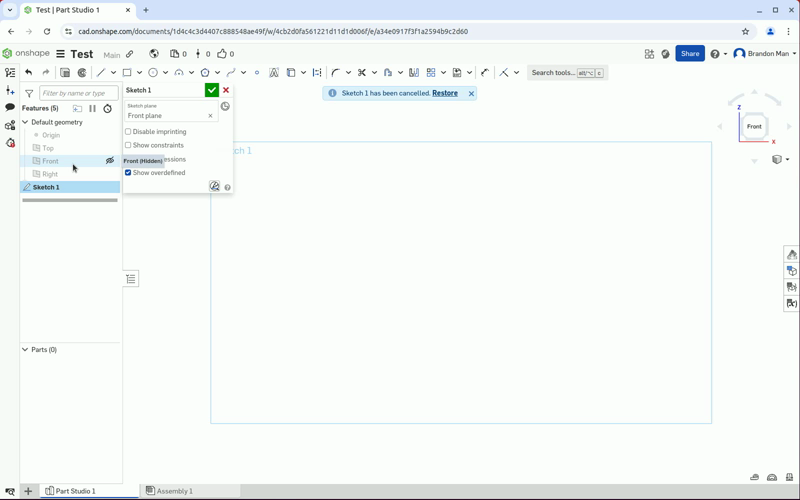
mouse_move(73, 352)
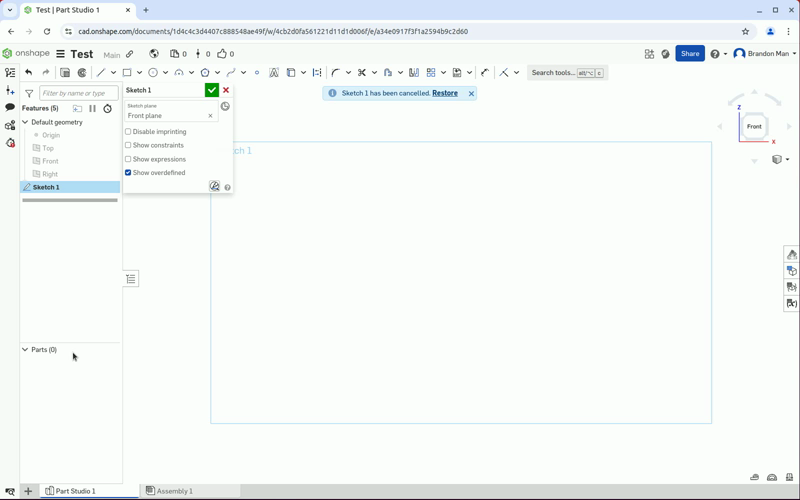
key(y)
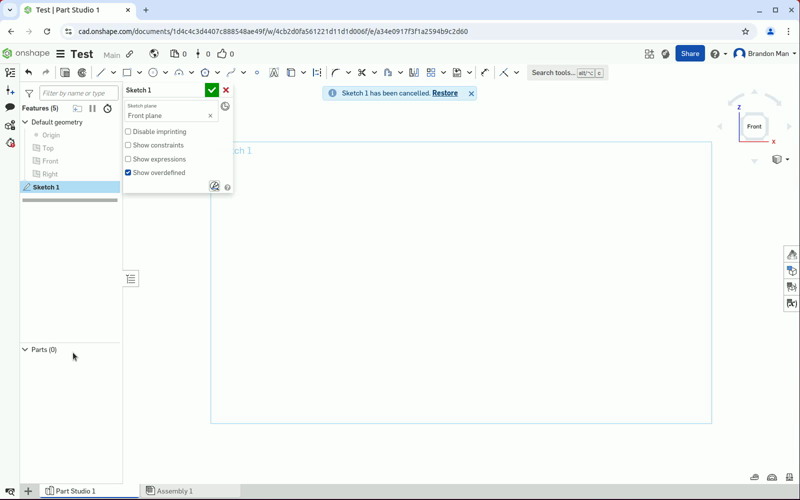
key(c)
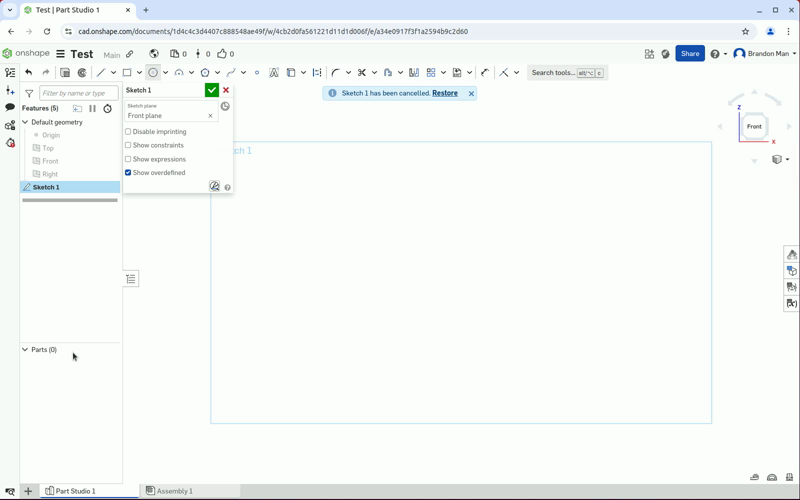
key_down(shift)
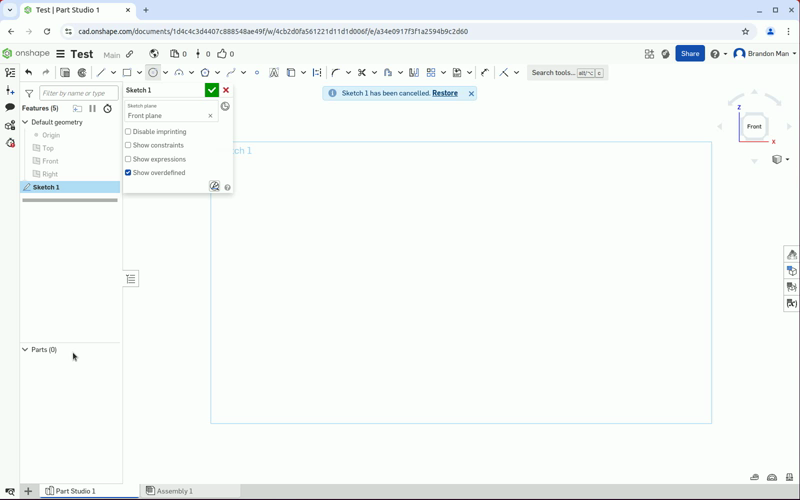
mouse_move(461, 282)
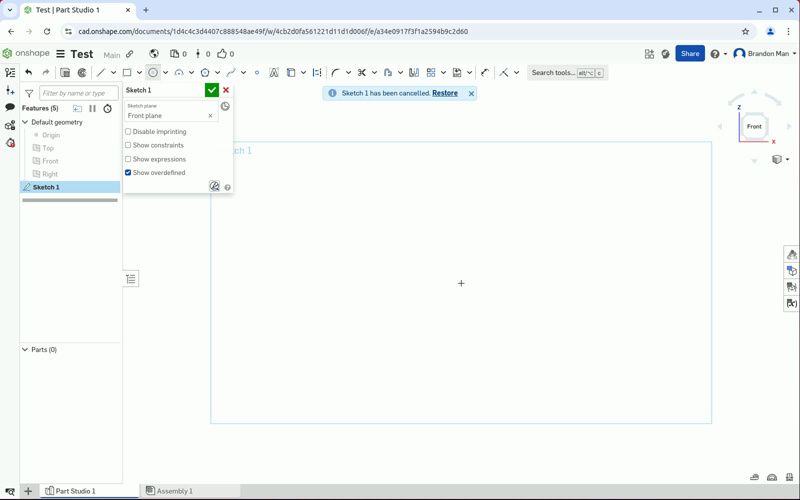
click(461, 282)
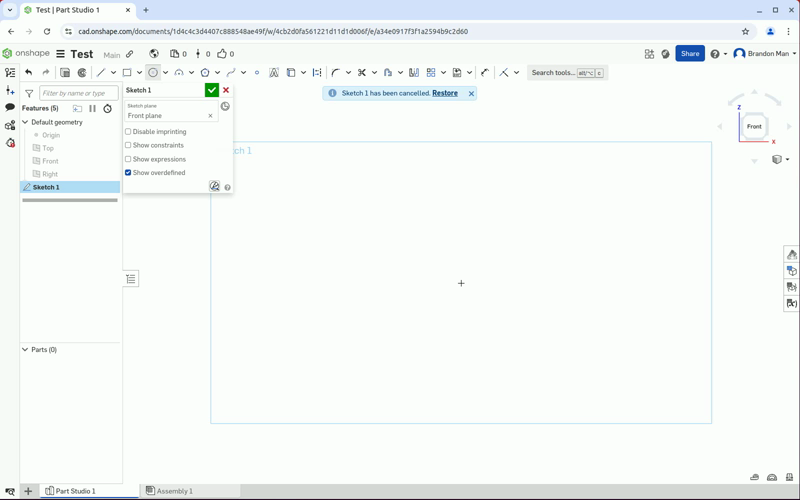
key_up(shift)
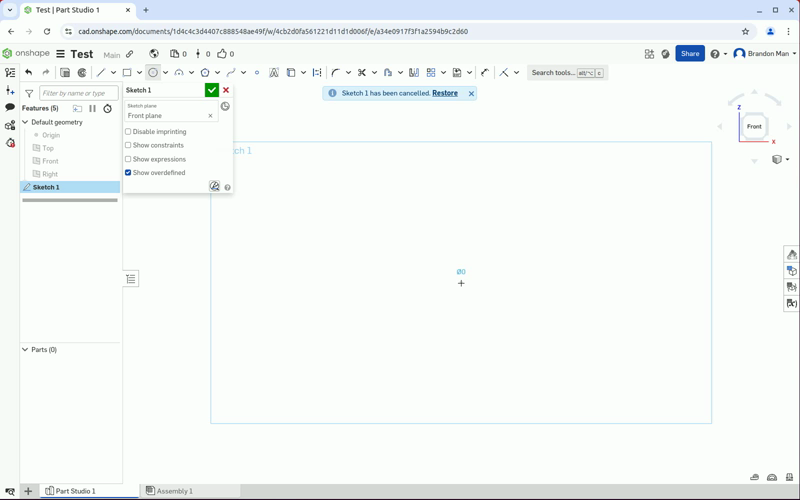
mouse_move(487, 282)
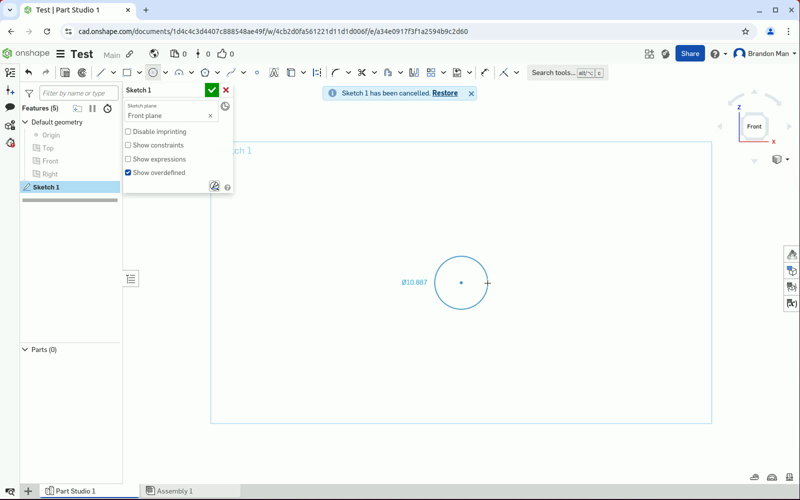
click(487, 282)
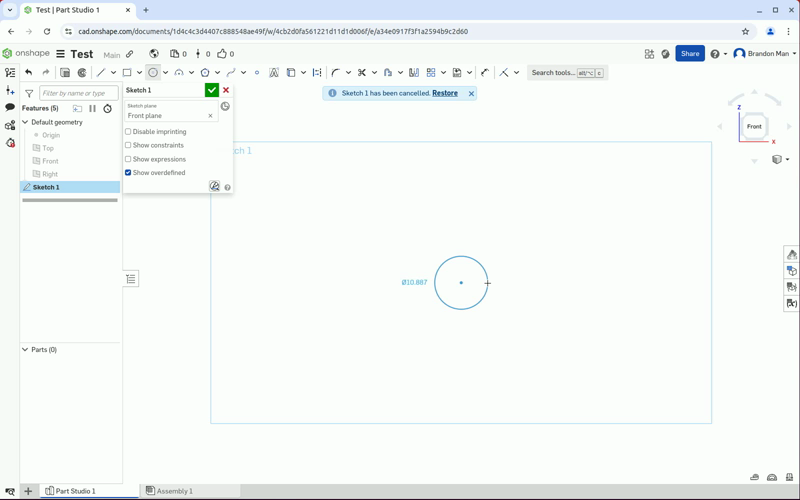
key(esc)
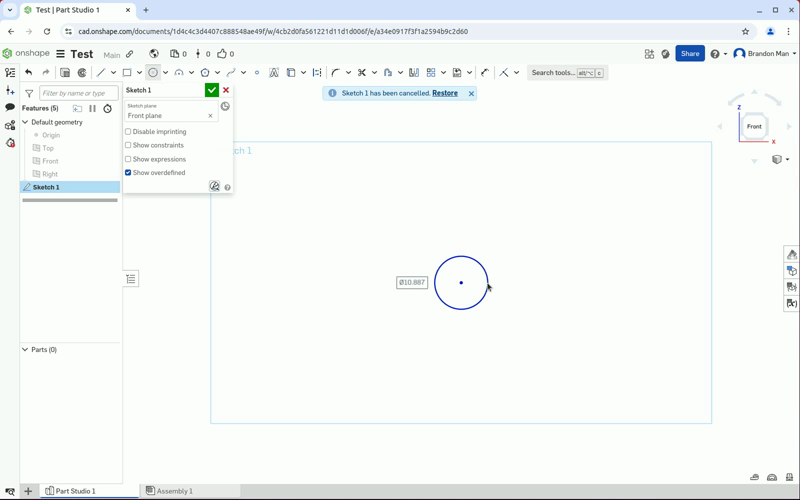
mouse_move(443, 290)
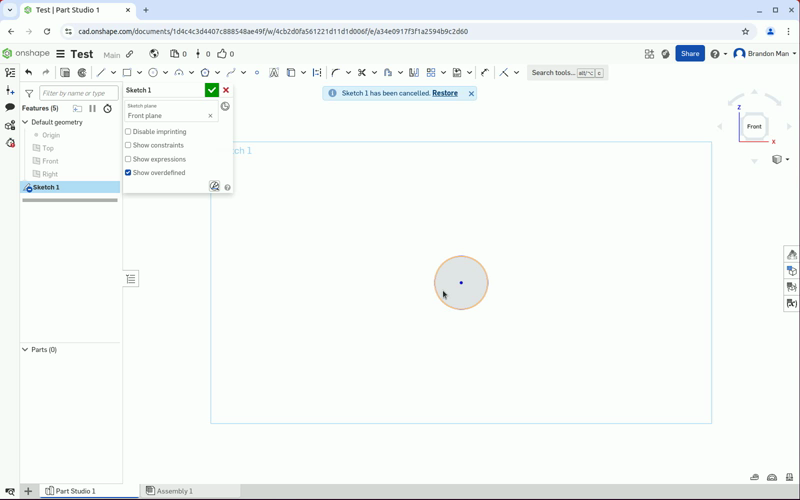
click(443, 290)
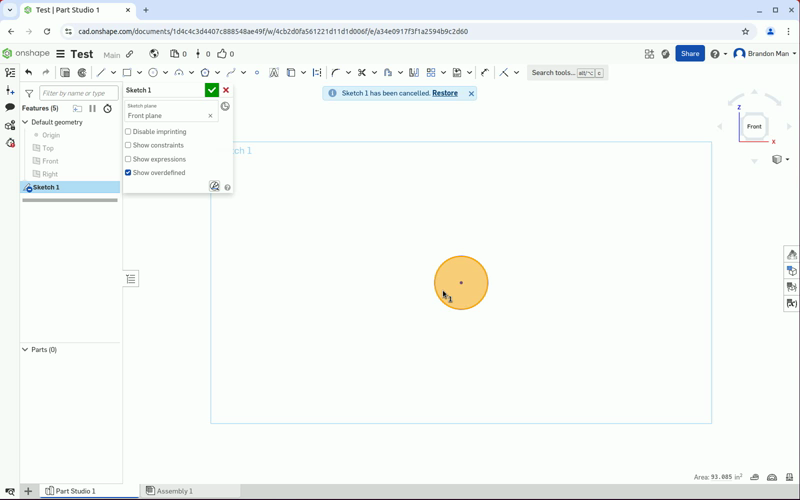
mouse_move(73, 352)
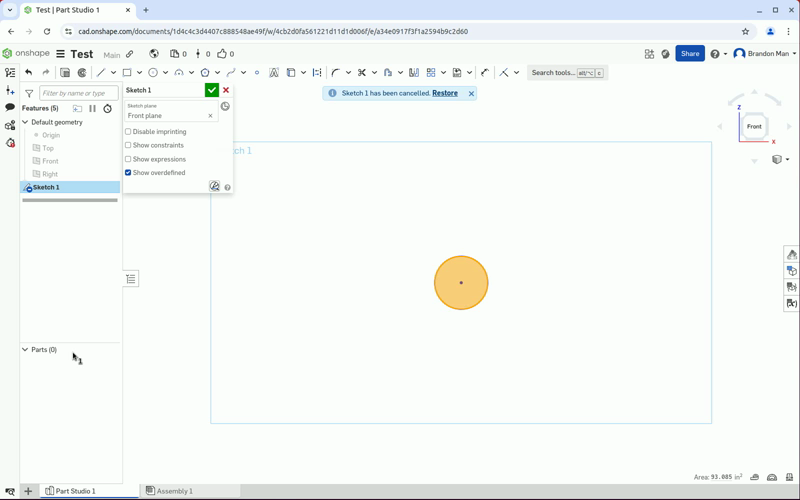
key(shift+y)
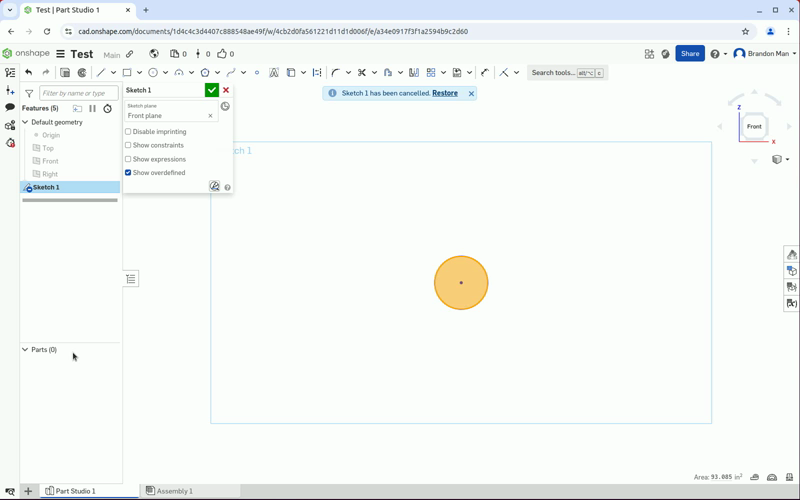
key(shift+e)
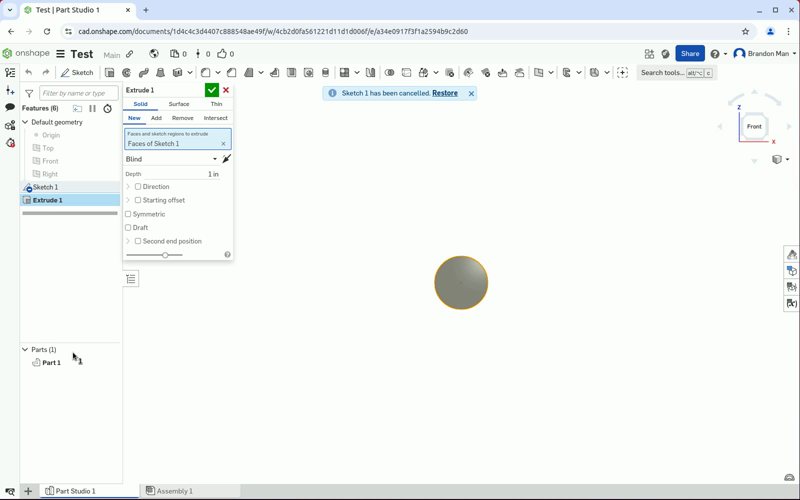
mouse_move(143, 106)
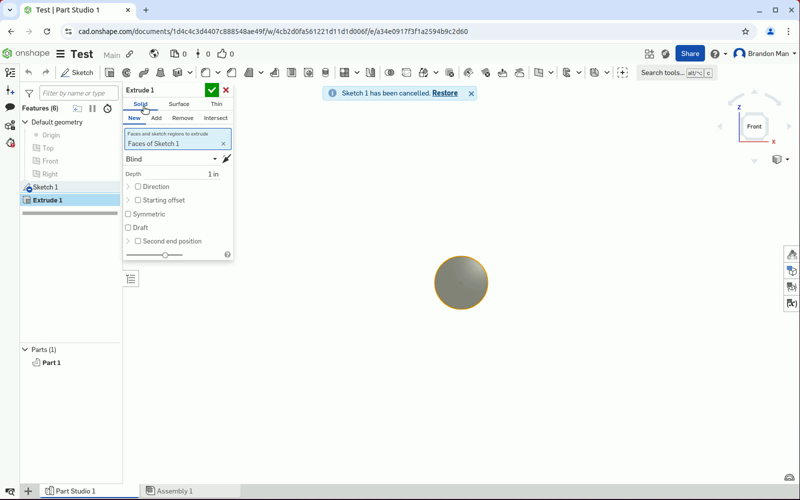
click(143, 106)
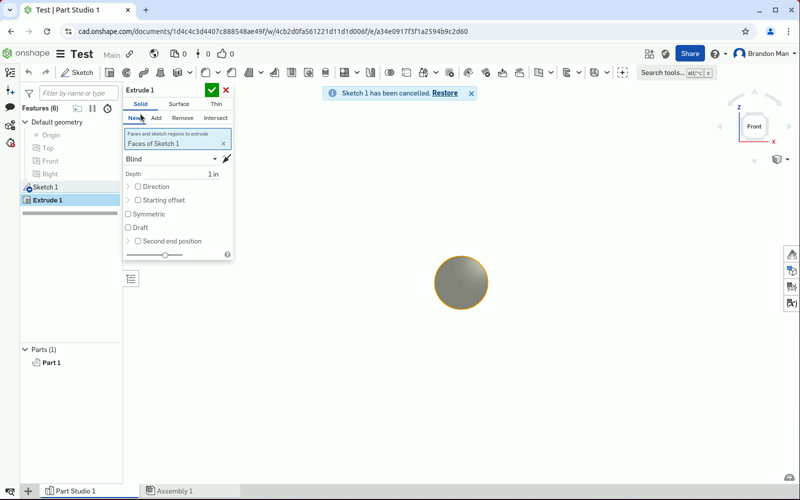
mouse_move(137, 120)
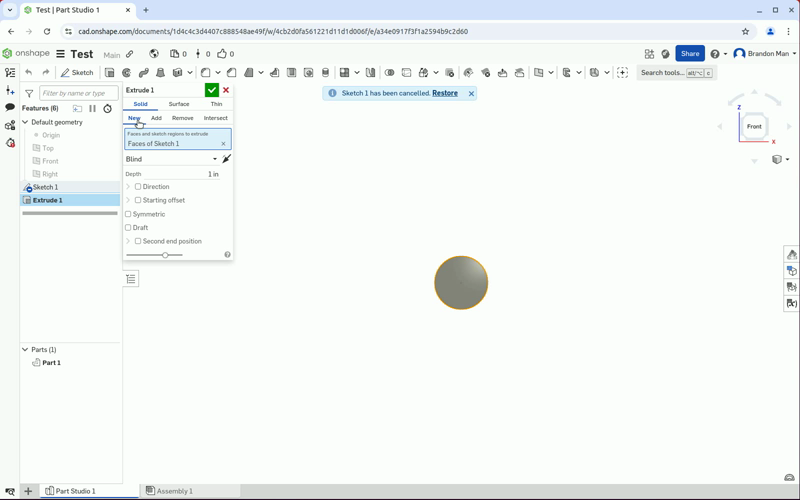
click(137, 120)
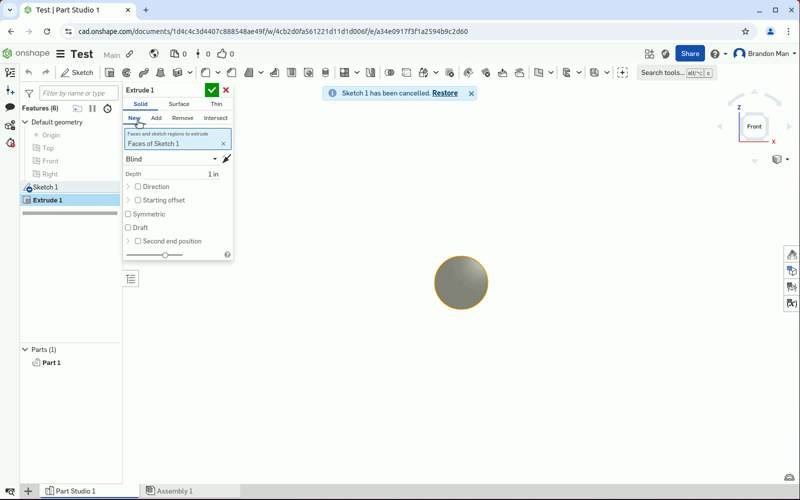
key(tab, 4)
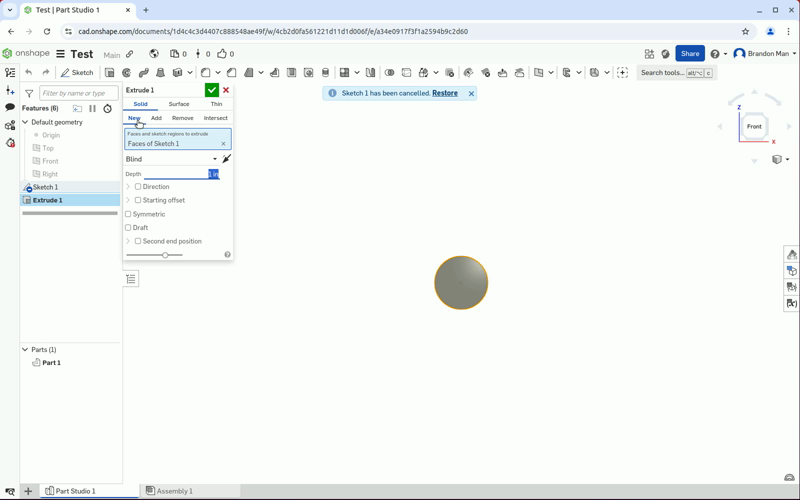
text(12.516)
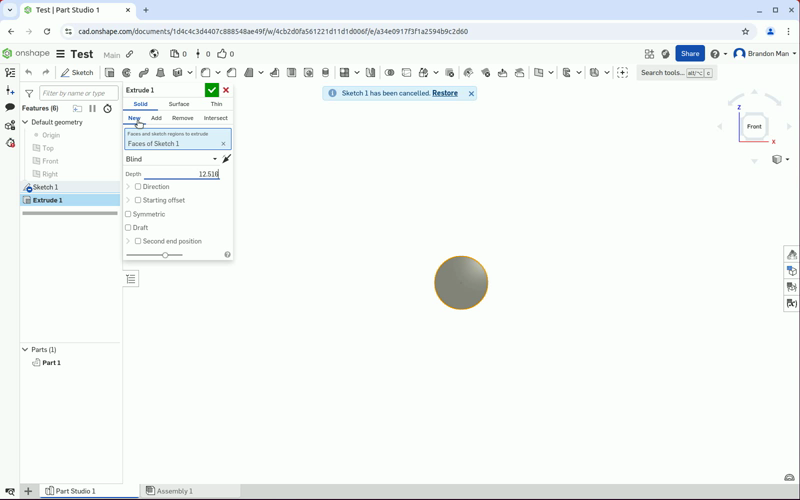
key(tab, 3)
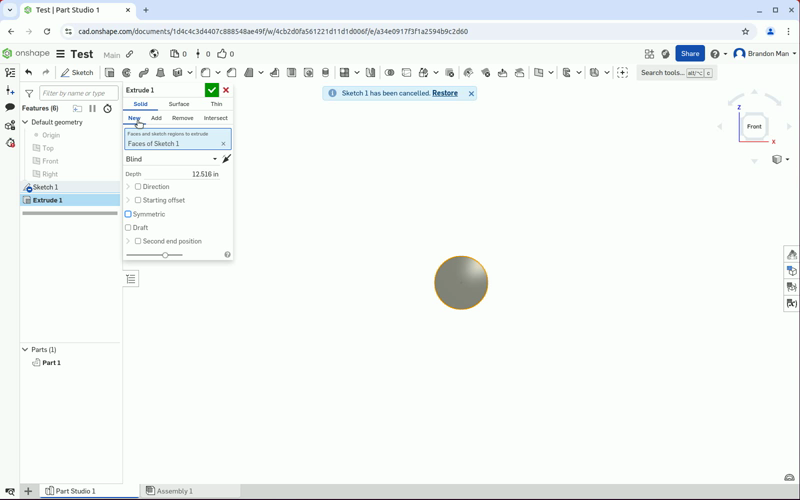
key(space)
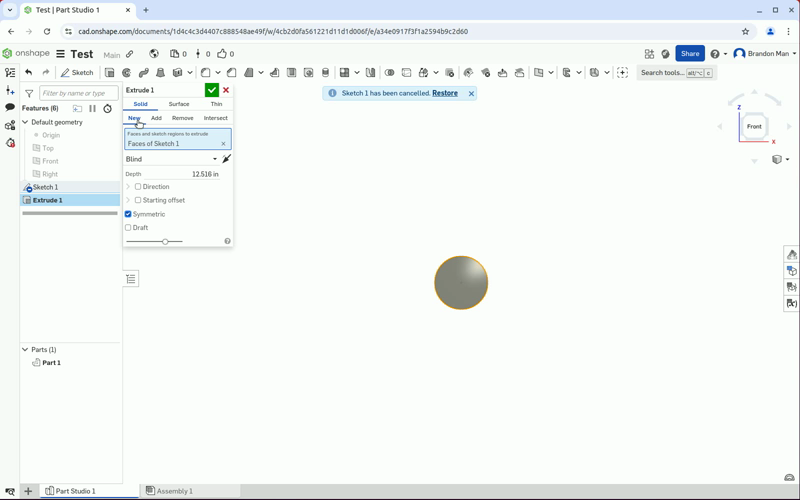
key(enter)
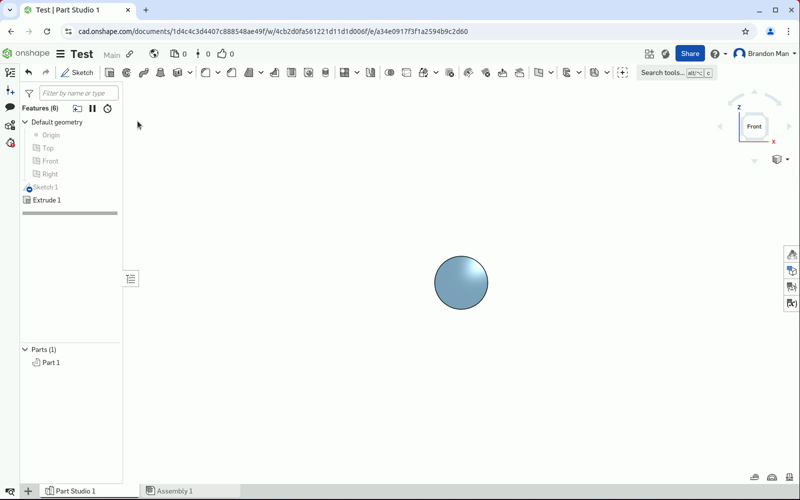
key(shift+h)
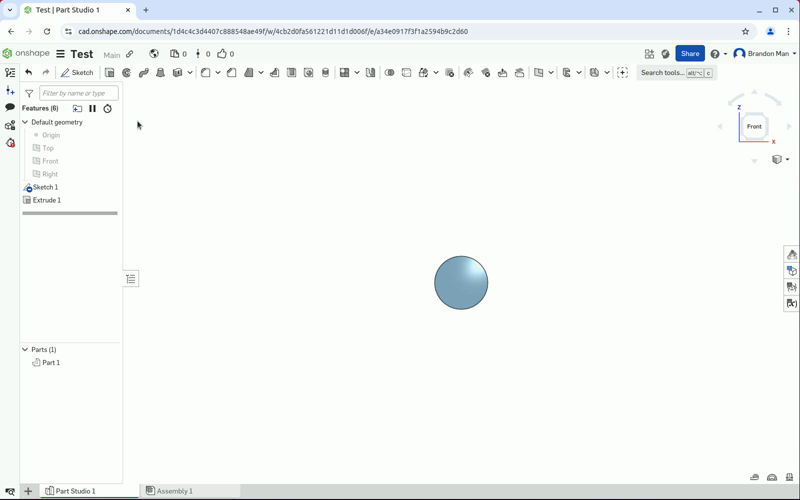
key(shift+h)
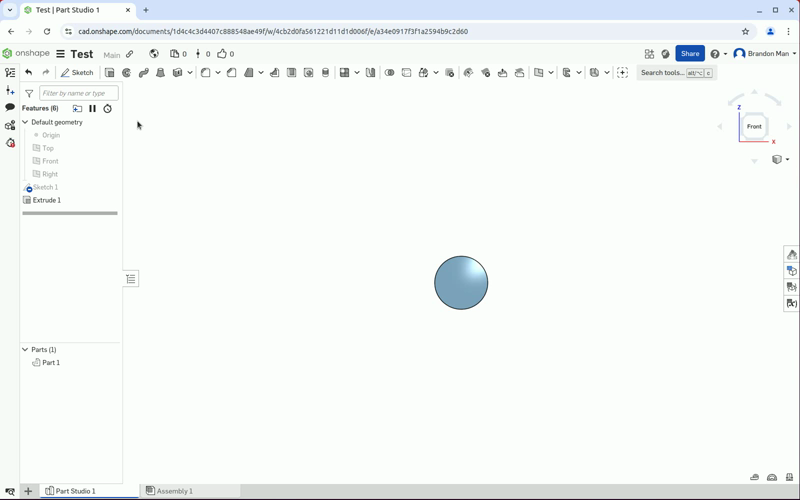
mouse_move(73, 189)
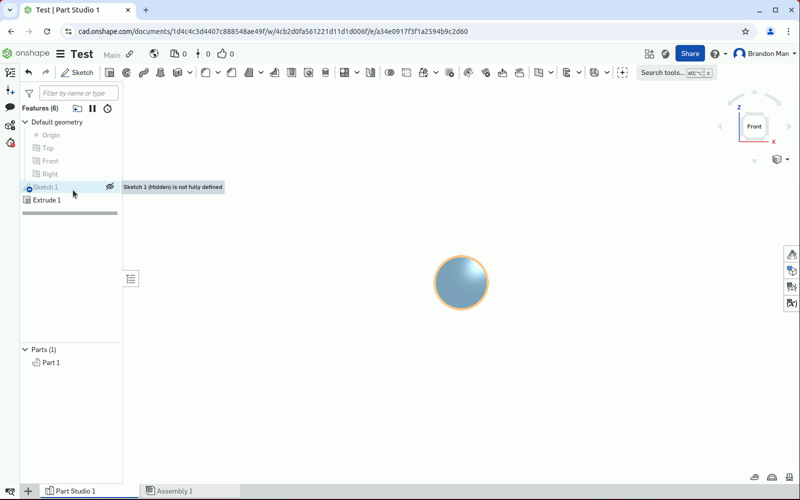
click(73, 189)
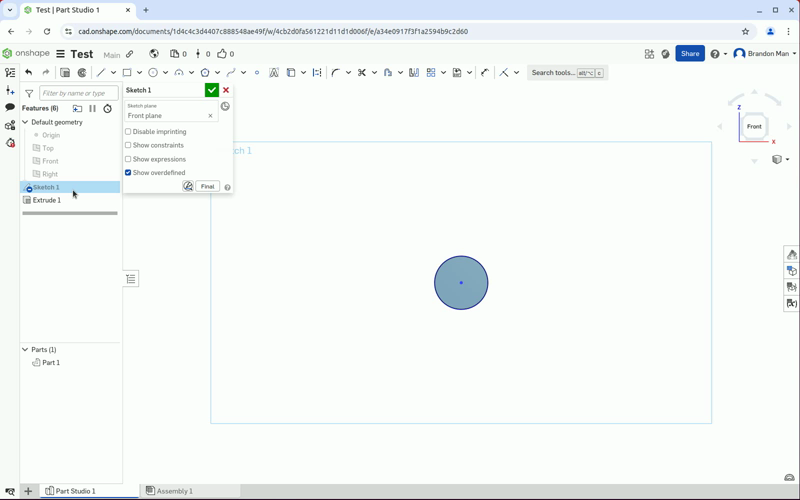
mouse_move(229, 92)
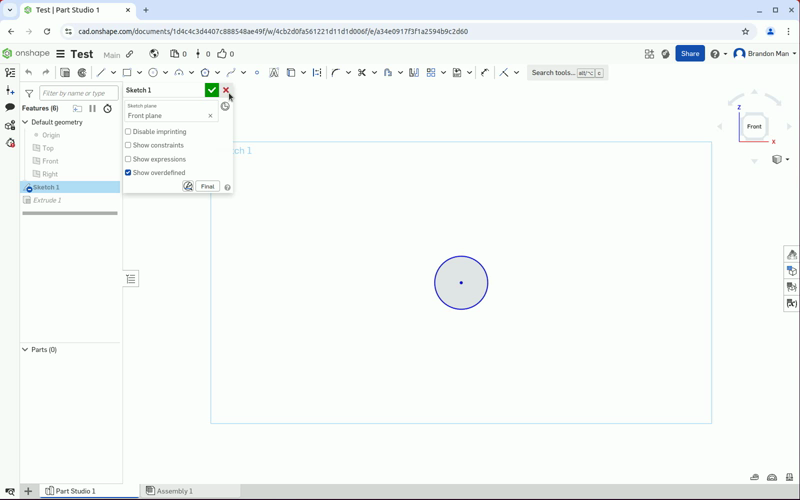
click(229, 92)
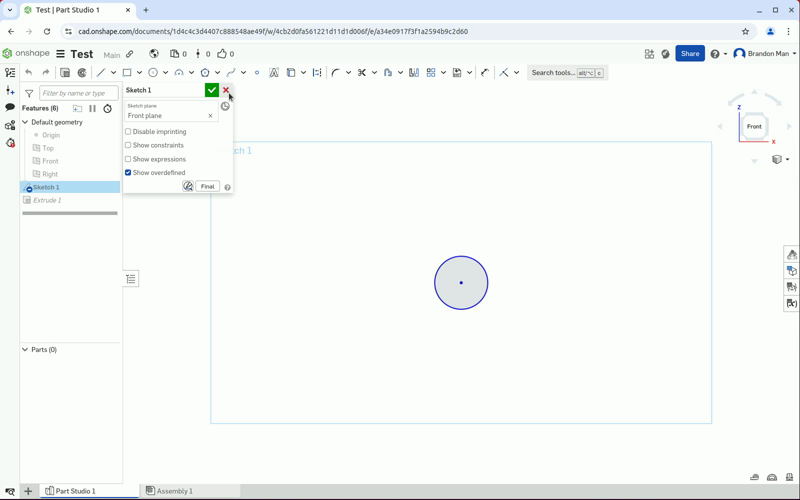
key(shift+s)
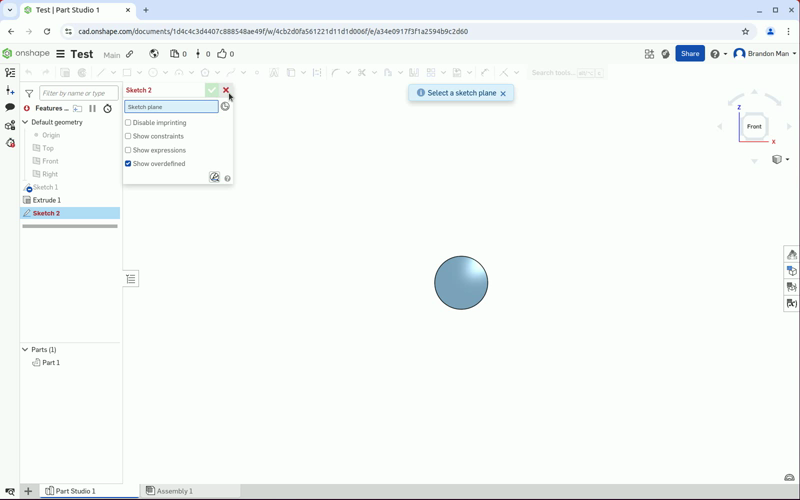
mouse_move(73, 163)
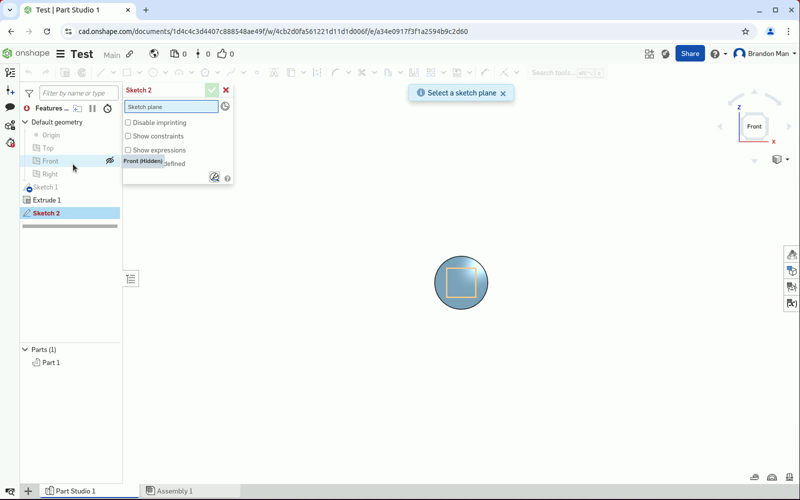
click(73, 163)
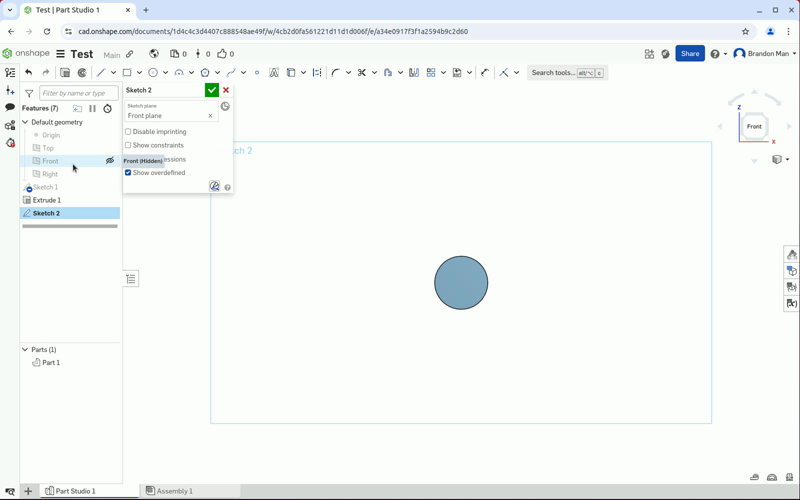
mouse_move(73, 352)
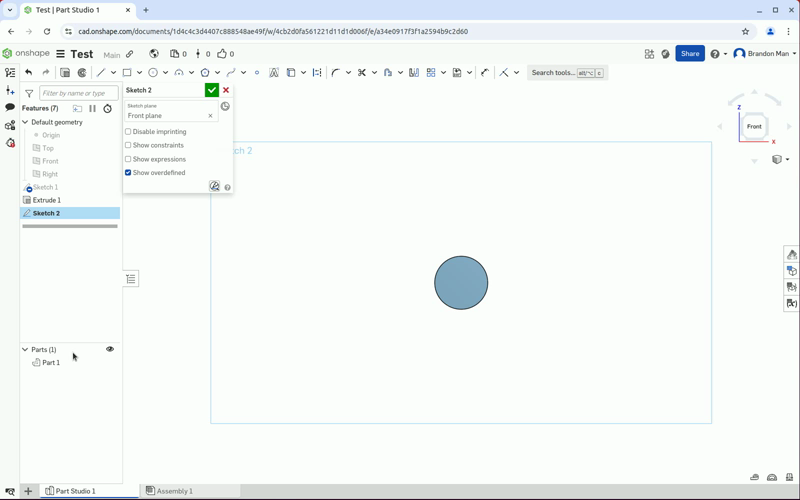
key(y)
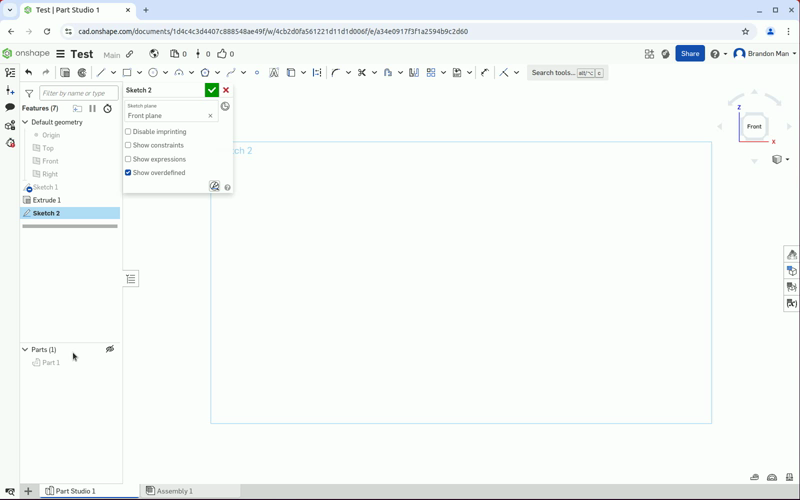
key(c)
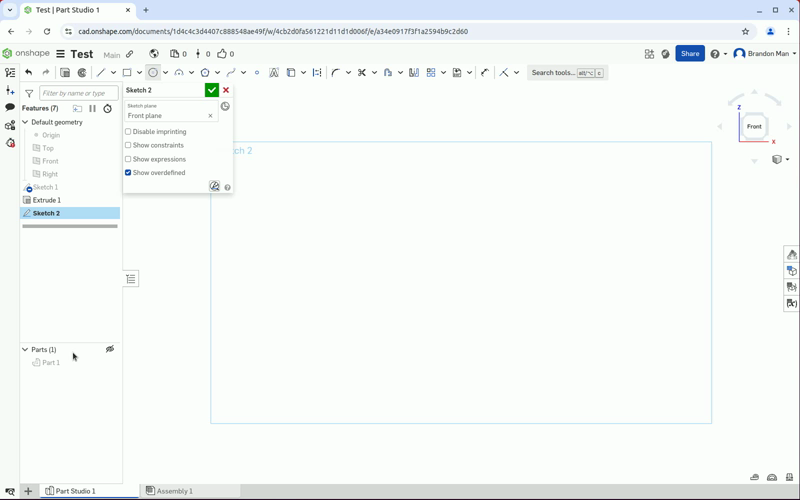
key_down(shift)
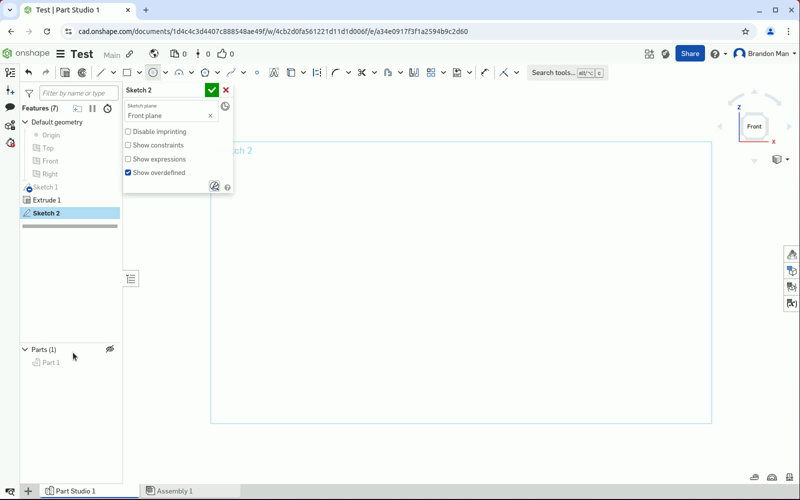
mouse_move(461, 282)
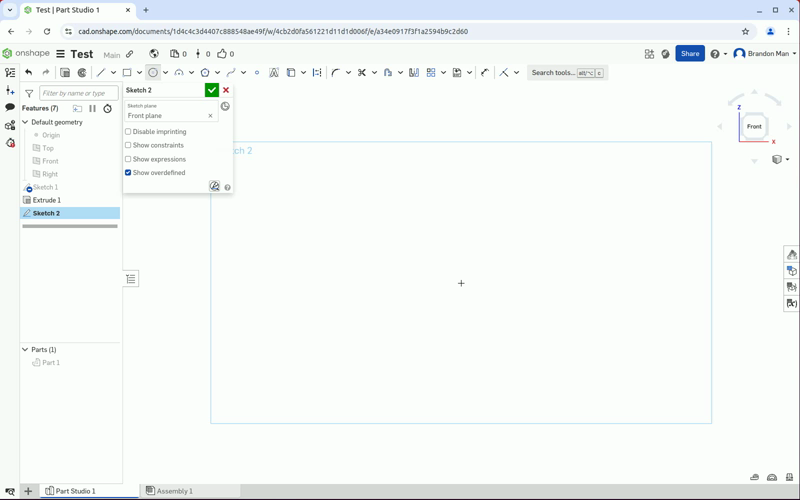
click(461, 282)
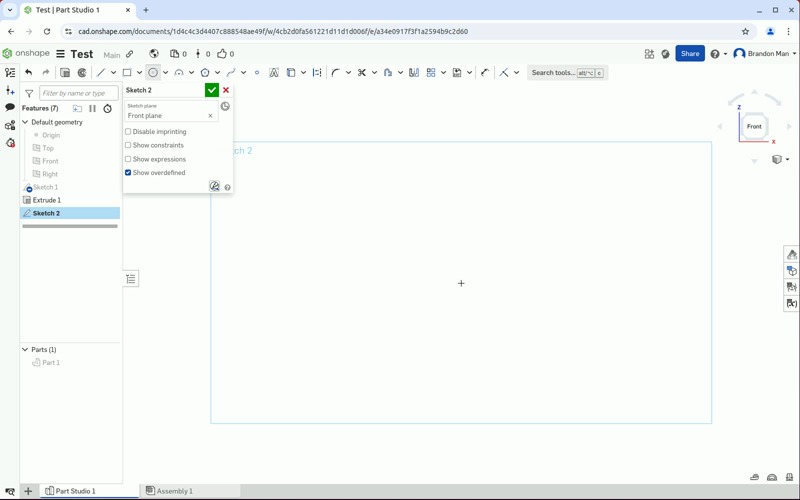
key_up(shift)
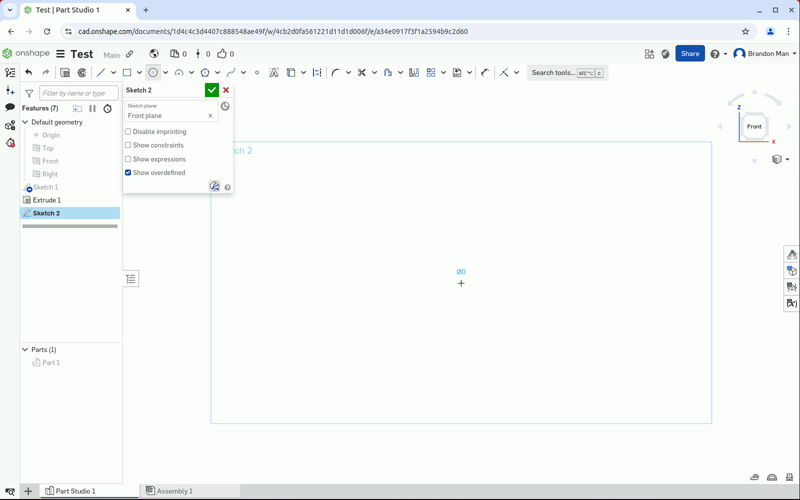
mouse_move(500, 282)
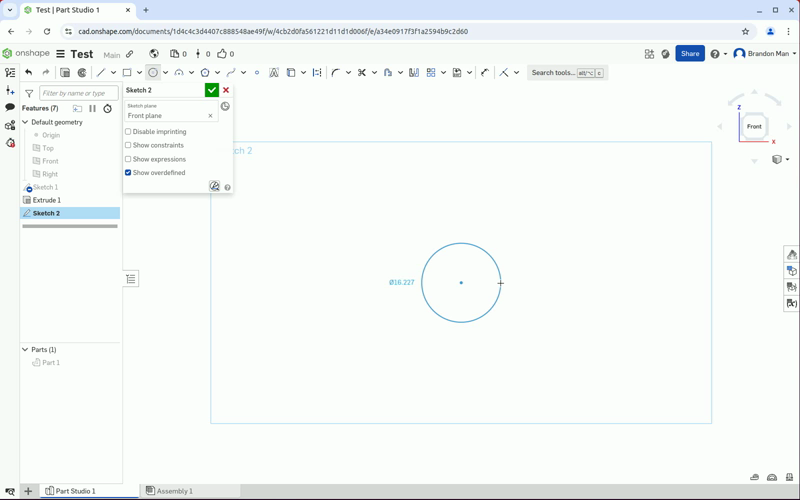
click(500, 282)
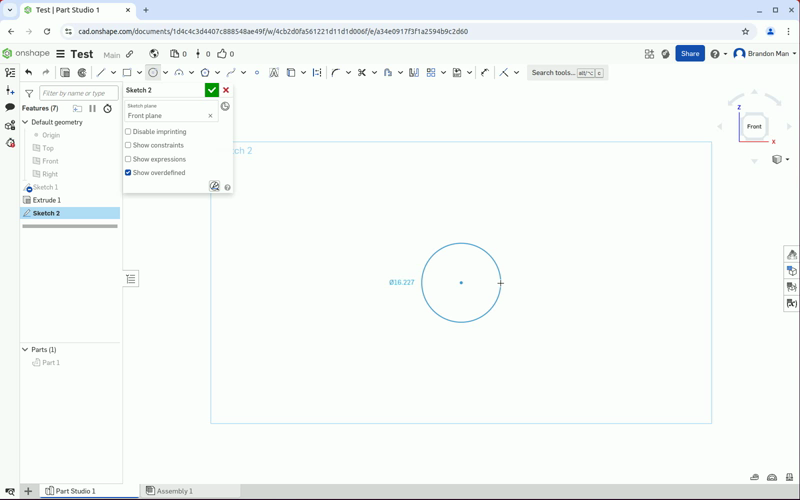
key(esc)
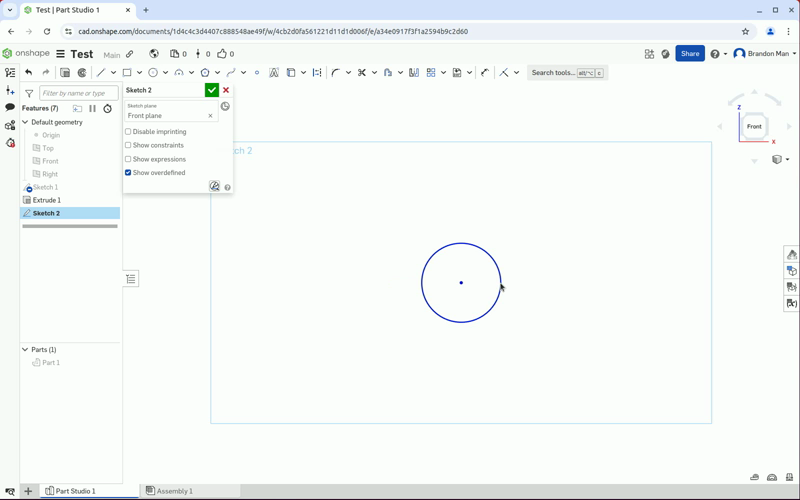
key(c)
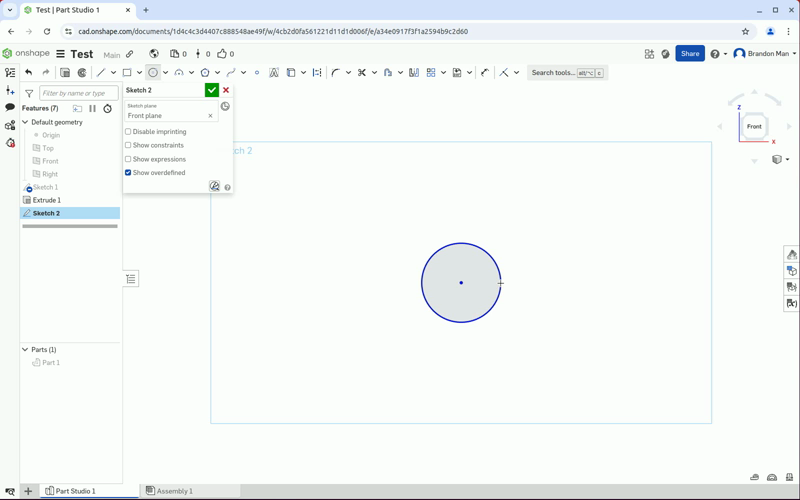
key_down(shift)
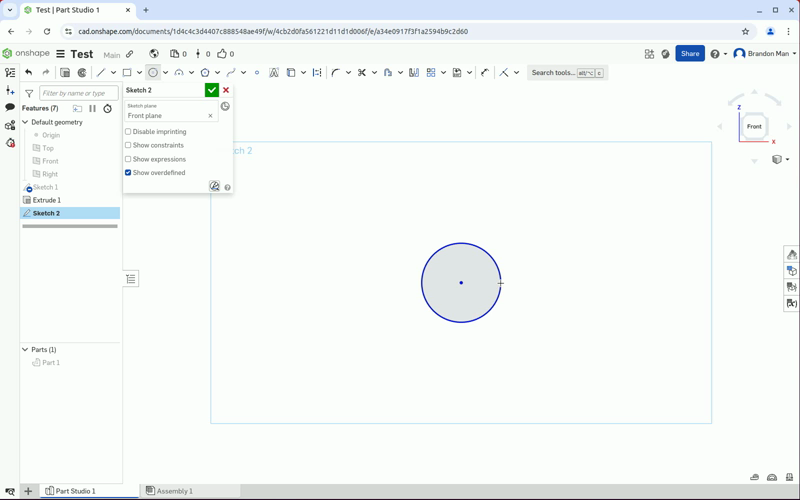
mouse_move(461, 282)
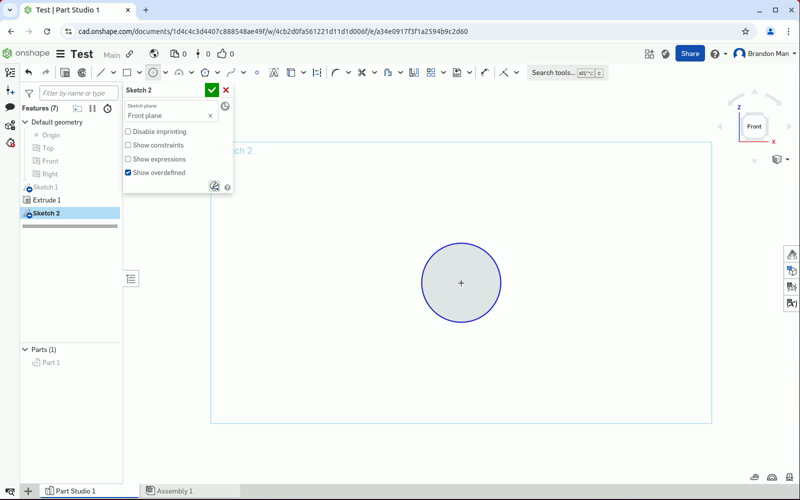
click(461, 282)
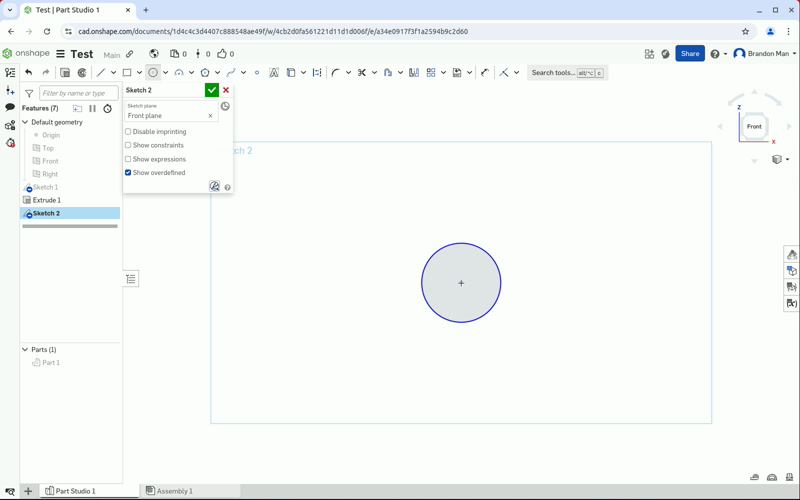
key_up(shift)
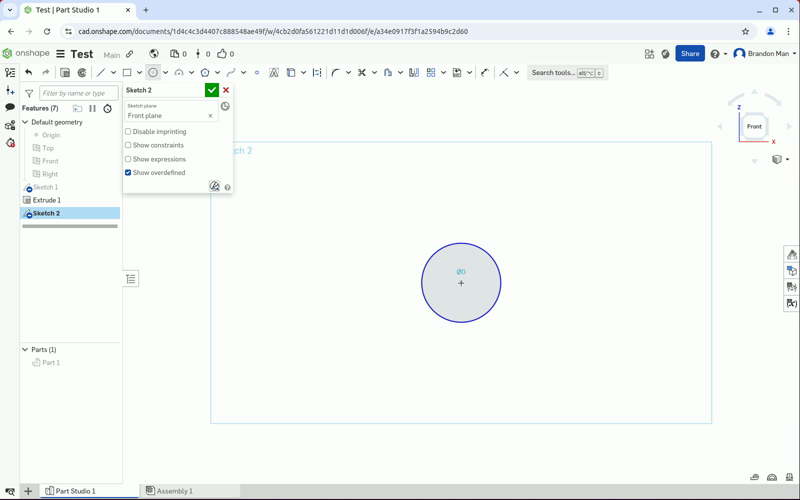
mouse_move(487, 282)
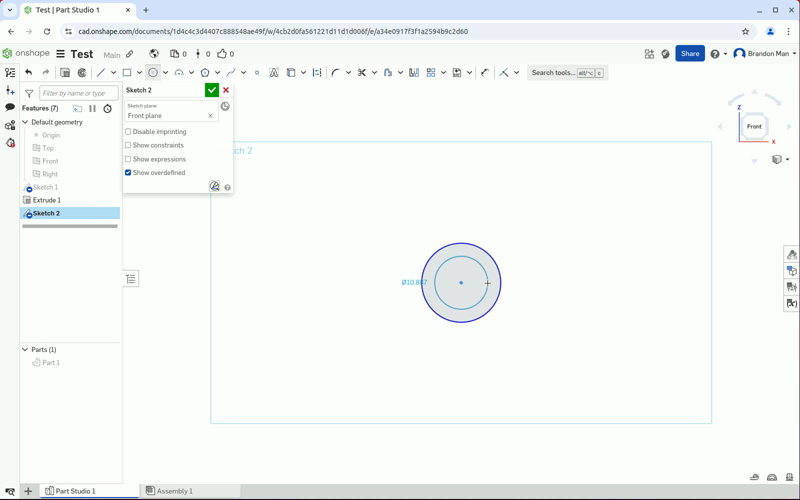
click(487, 282)
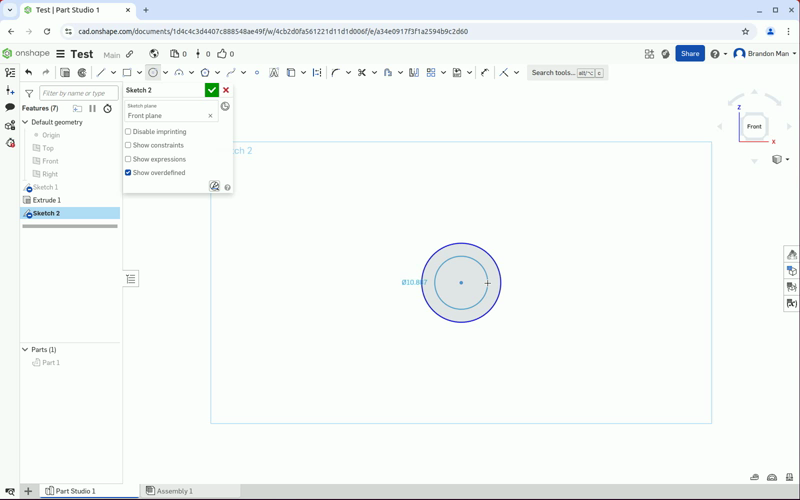
key(esc)
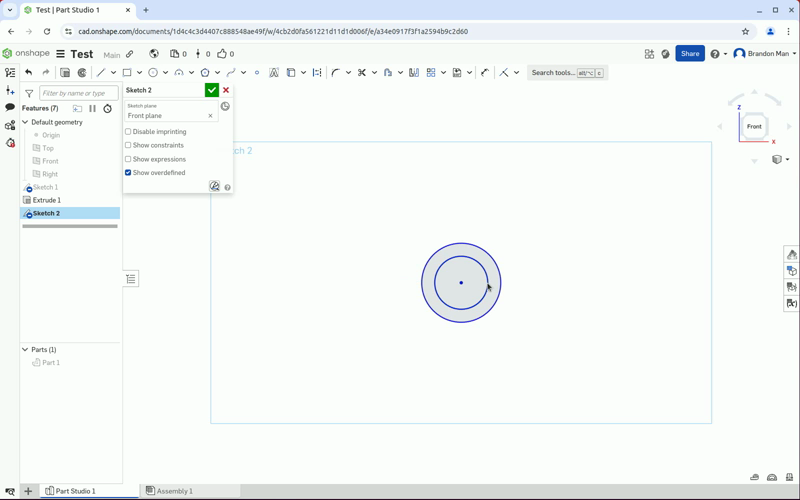
mouse_move(446, 317)
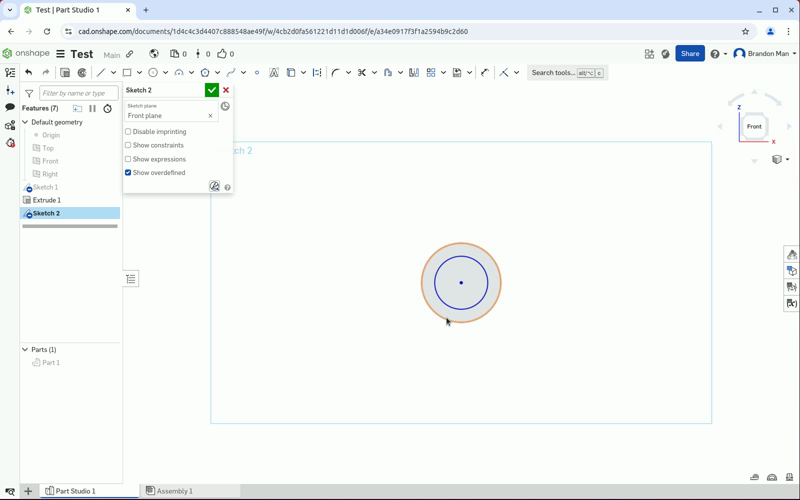
click(446, 317)
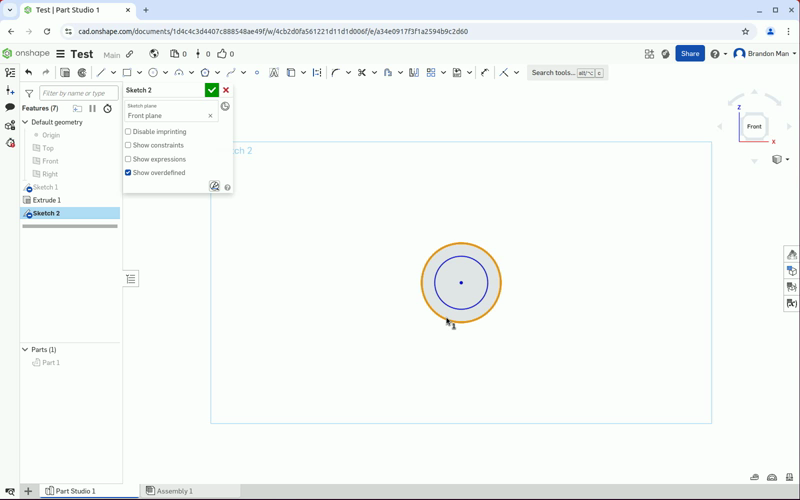
mouse_move(73, 352)
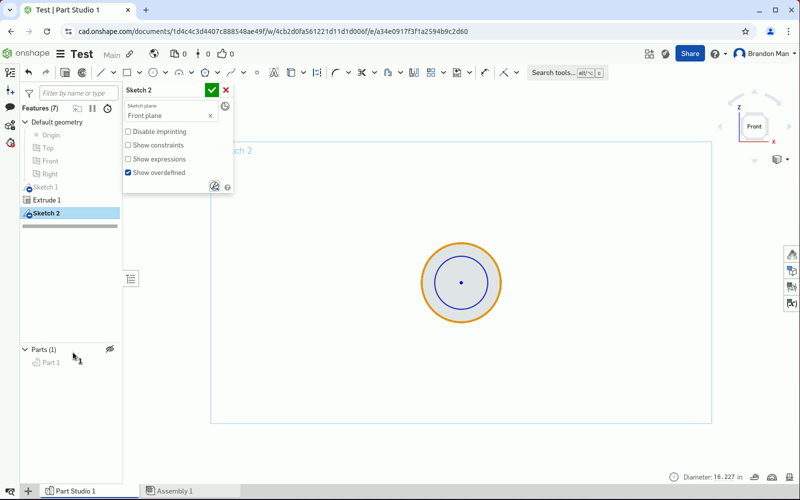
key(shift+y)
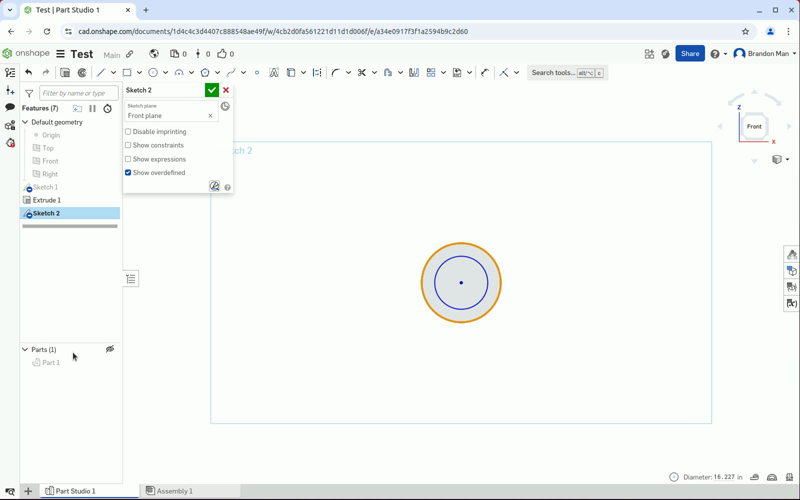
key(shift+e)
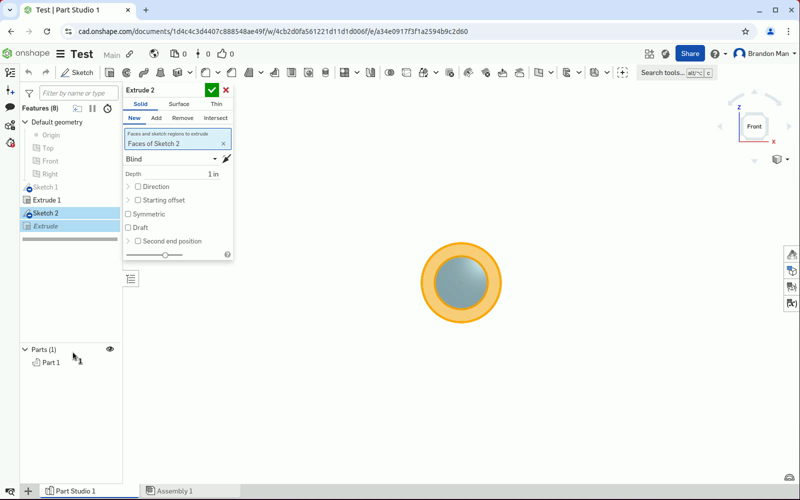
mouse_move(143, 106)
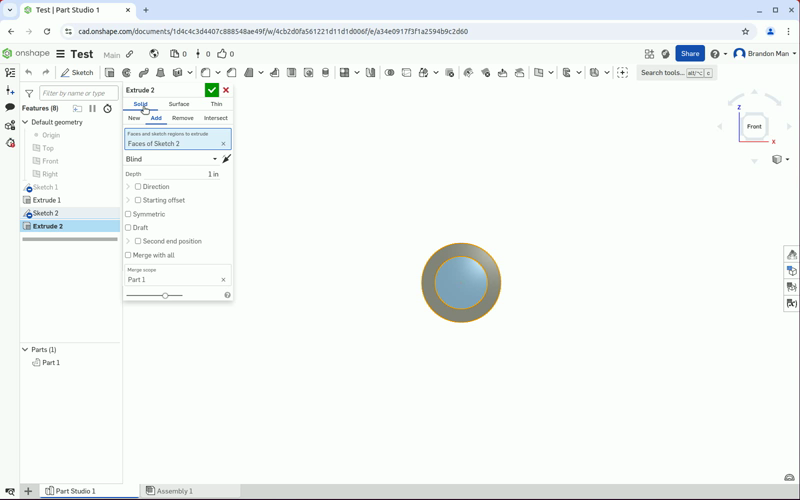
click(143, 106)
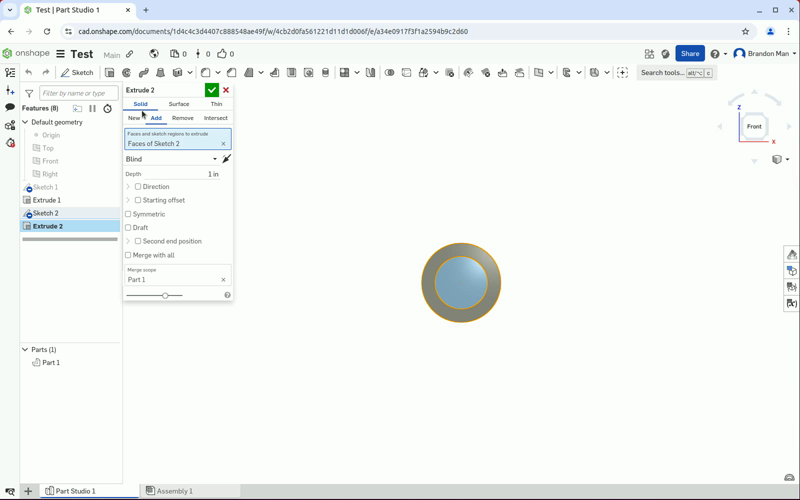
mouse_move(137, 120)
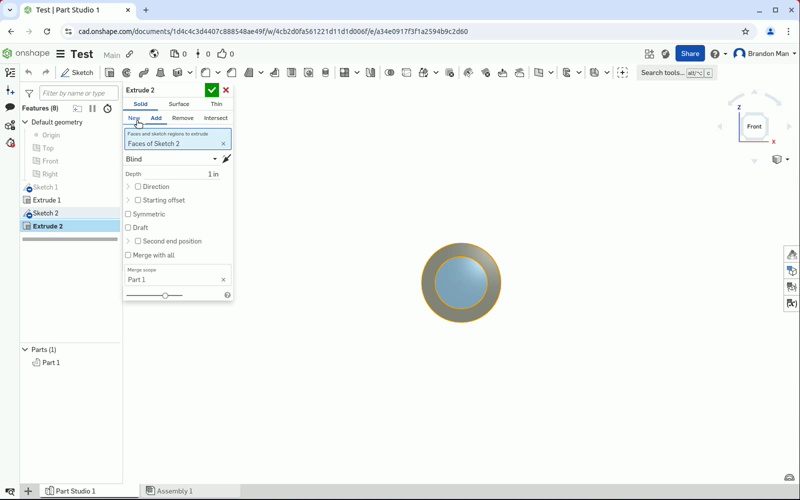
click(137, 120)
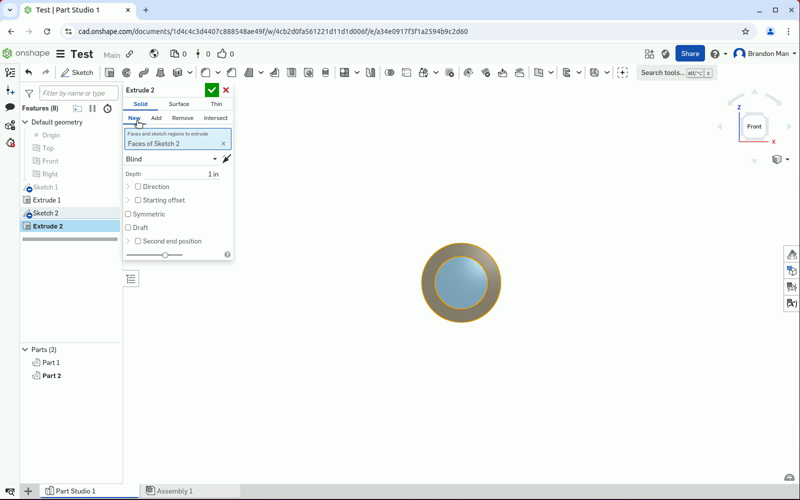
key(tab, 4)
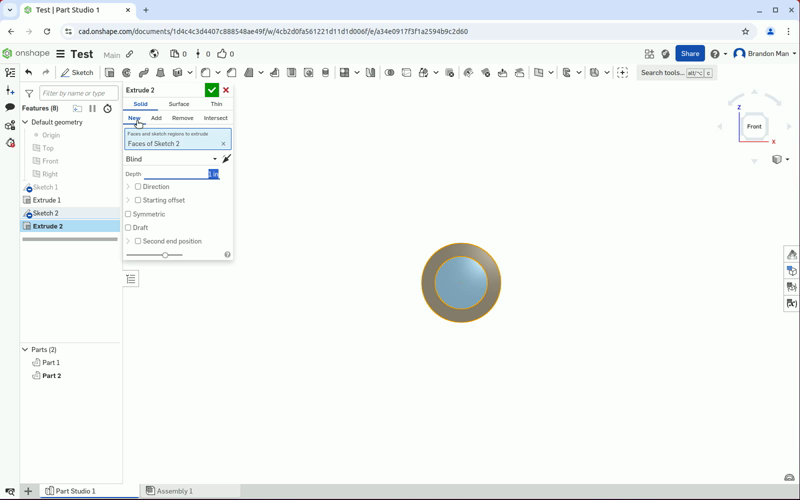
text(8.666)
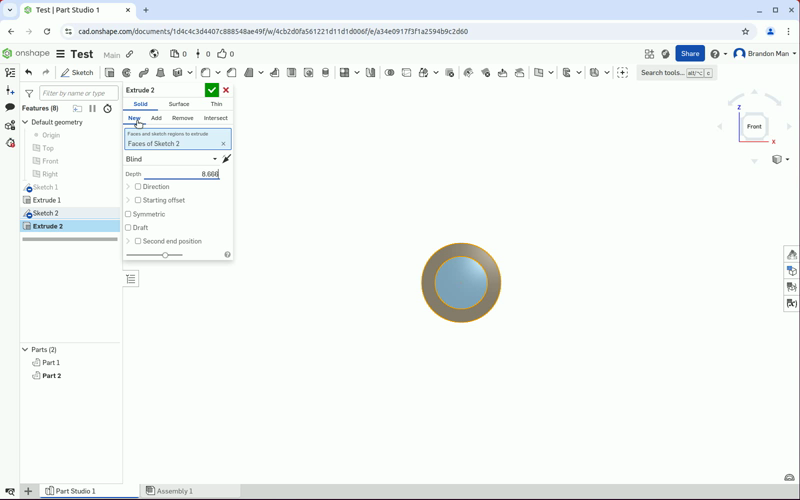
key(tab, 3)
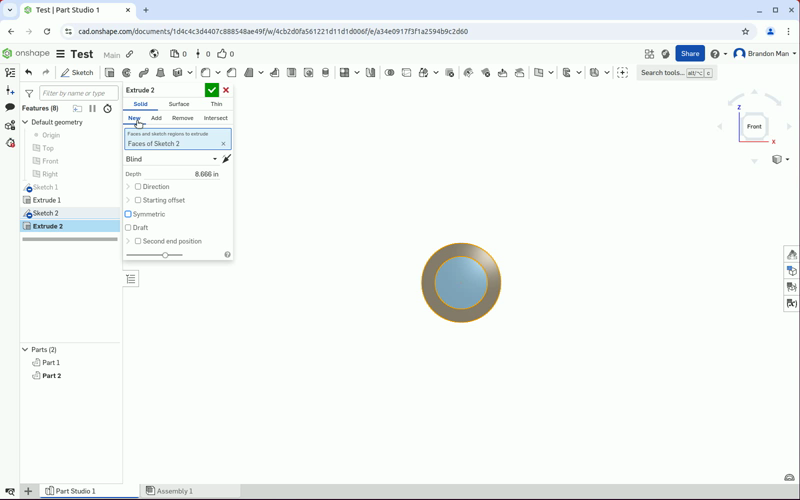
key(space)
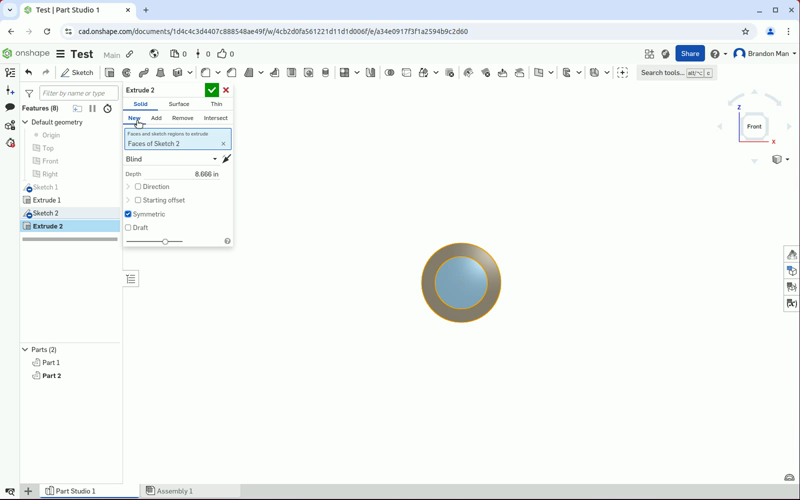
key(enter)
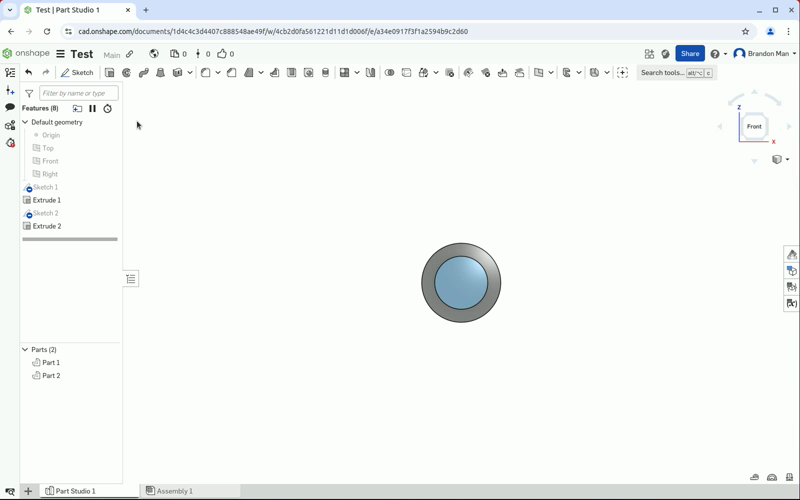
key(shift+h)
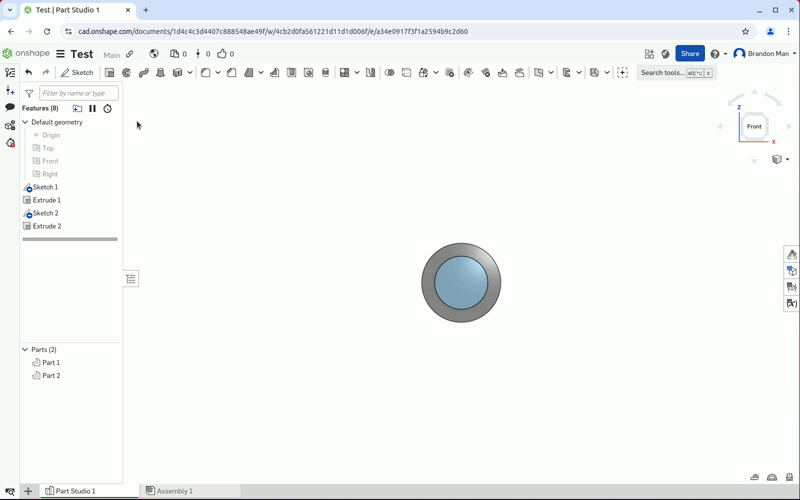
key(shift+h)
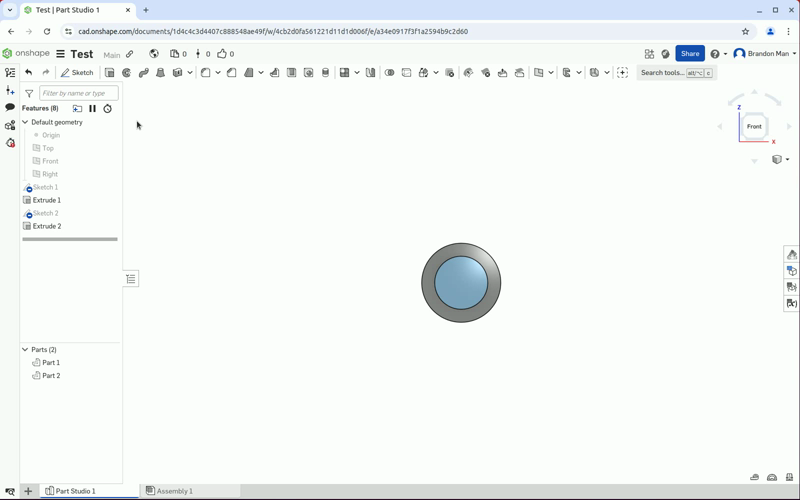
mouse_move(73, 189)
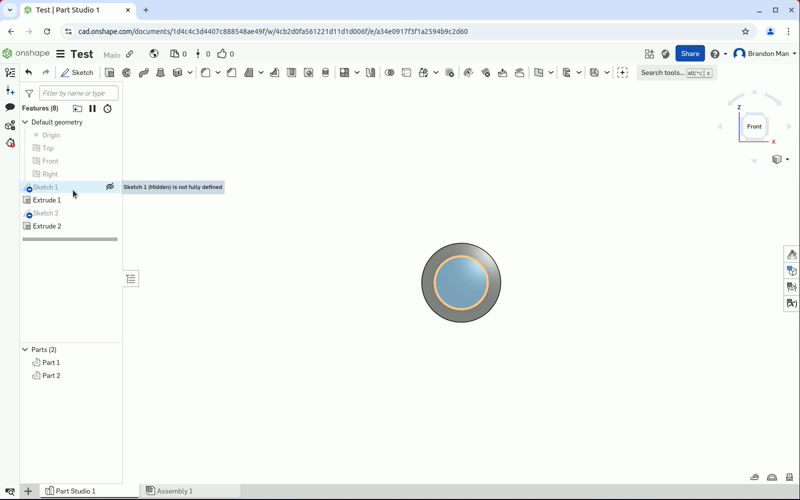
click(73, 189)
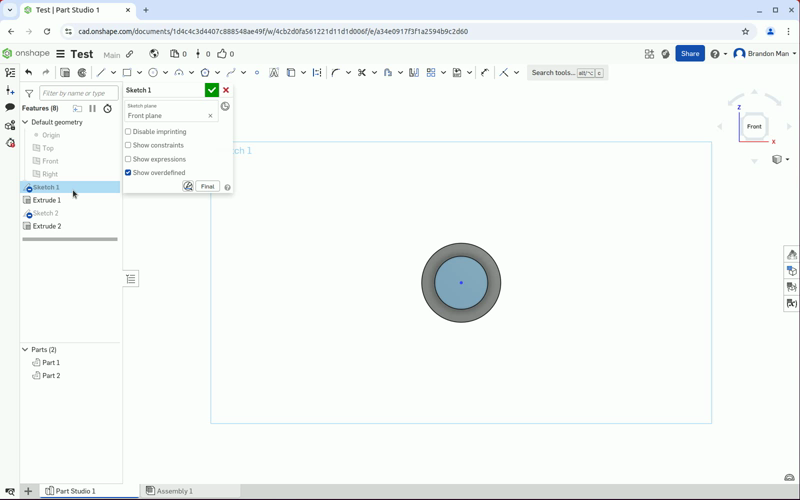
mouse_move(229, 92)
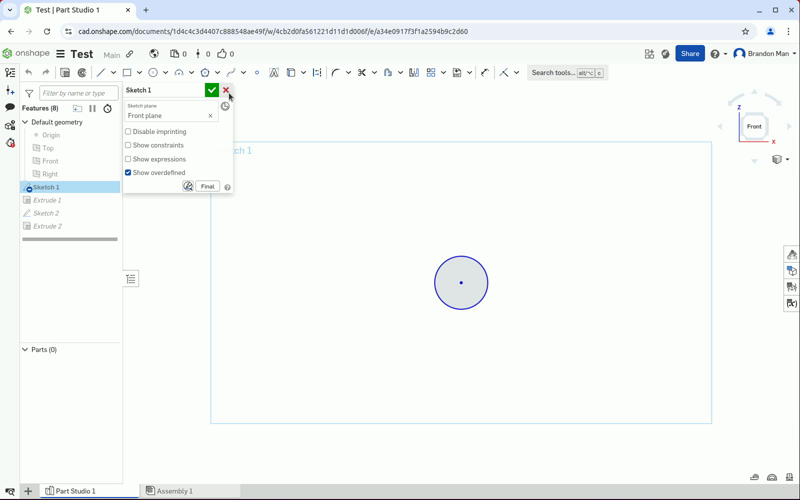
click(229, 92)
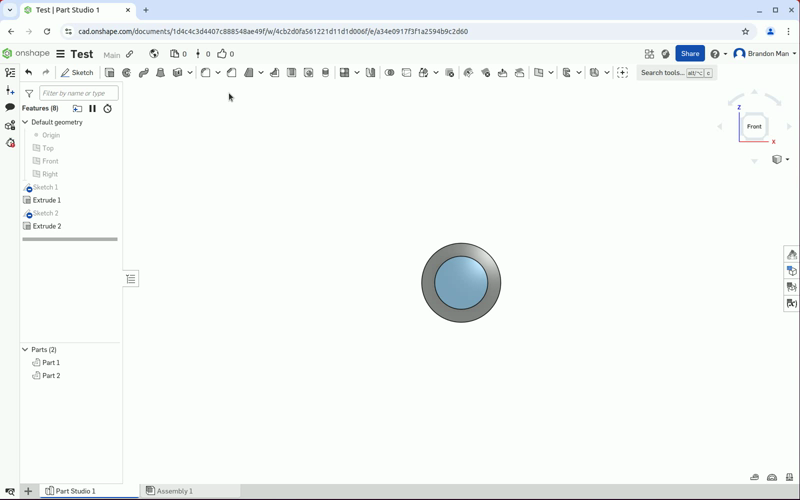
mouse_move(73, 352)
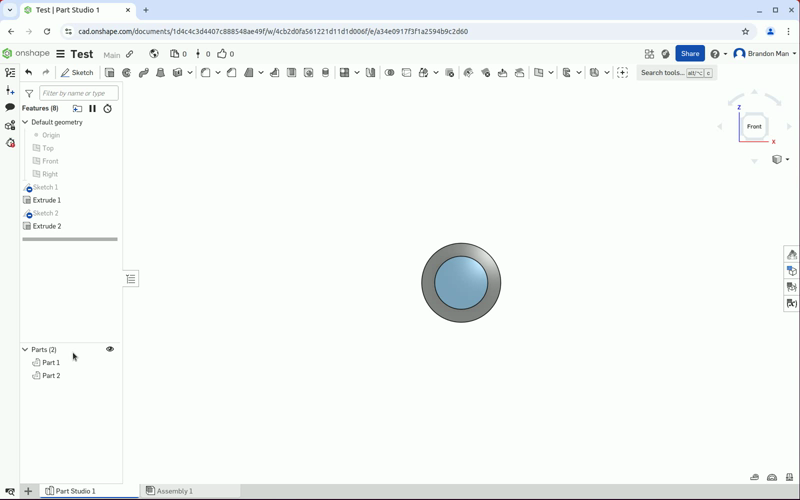
key(y)
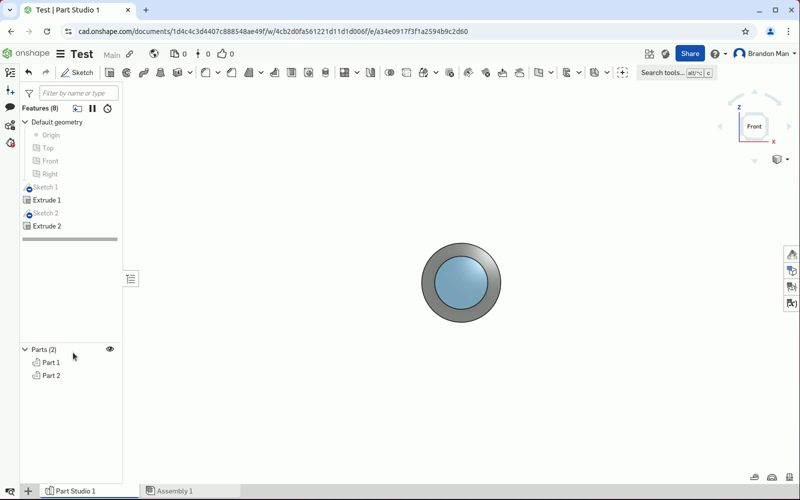
key(shift+p)
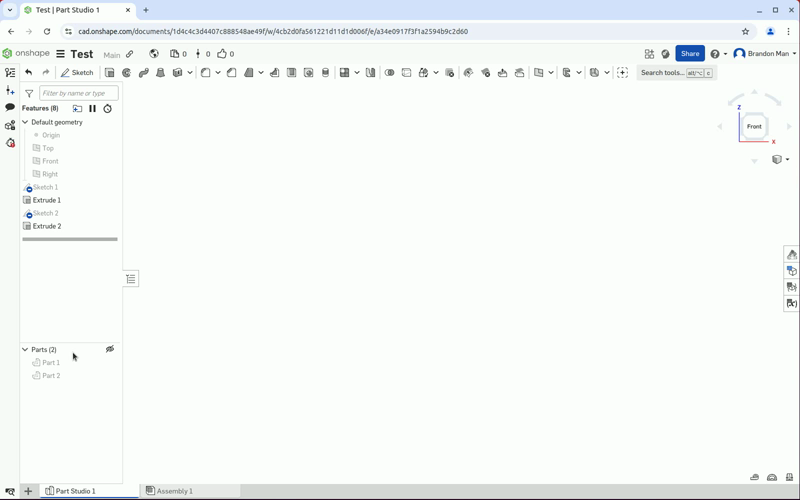
key(space)
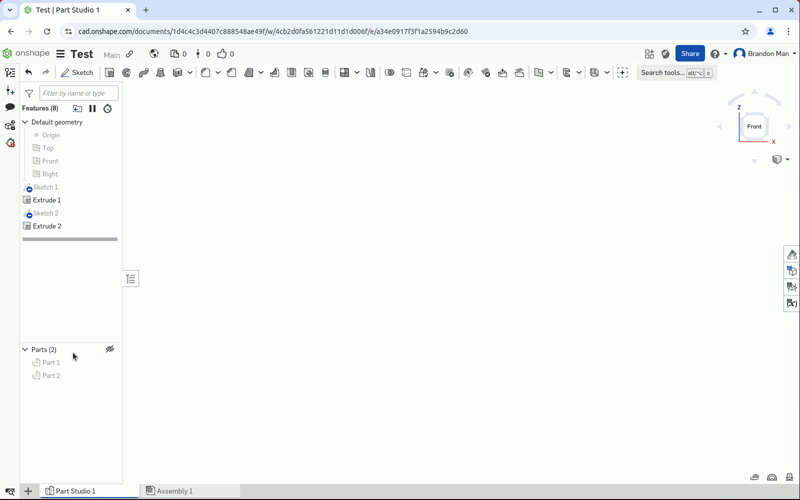
key_down(shift)
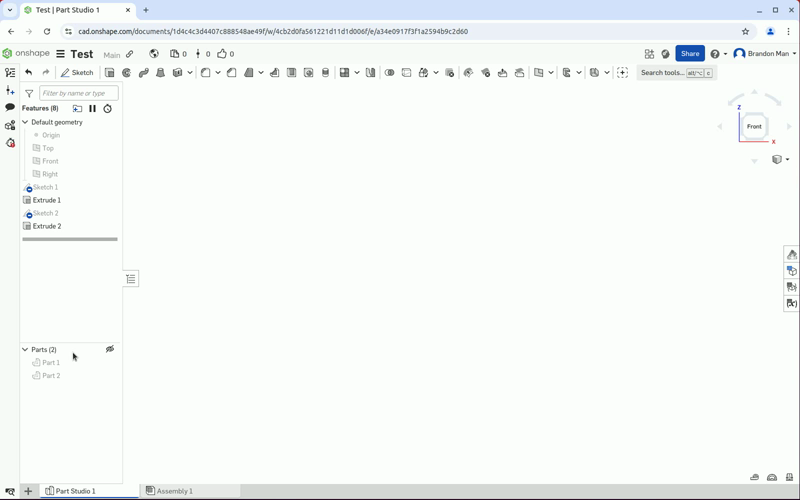
key(left)
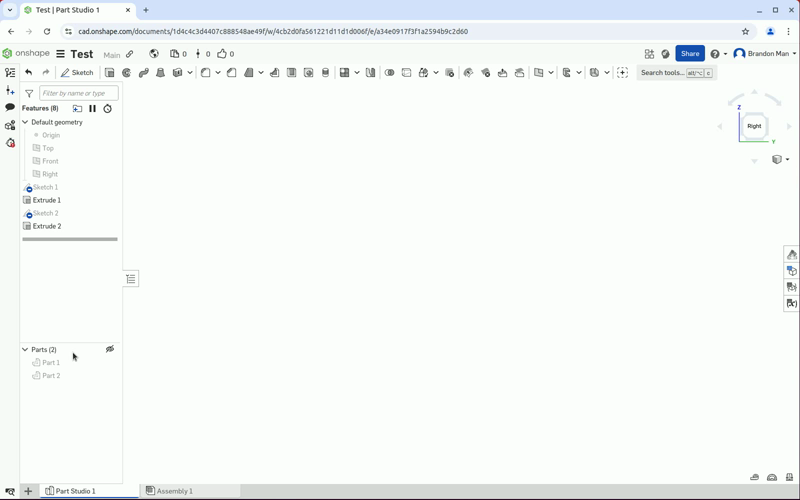
key_up(shift)
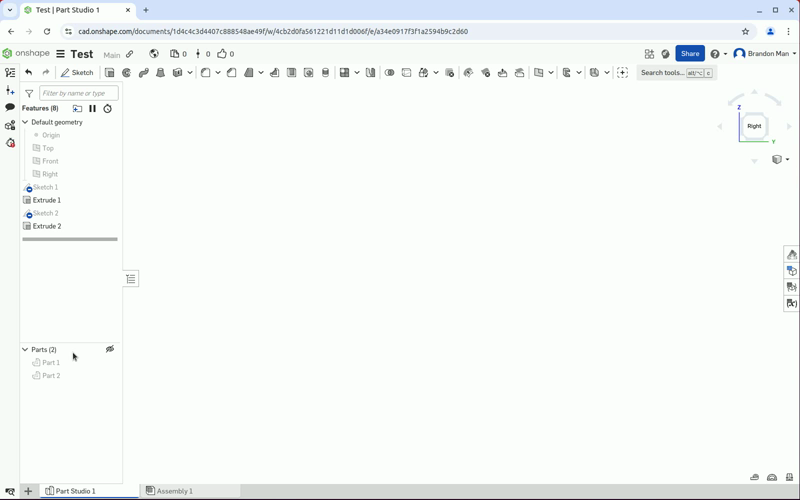
mouse_move(73, 352)
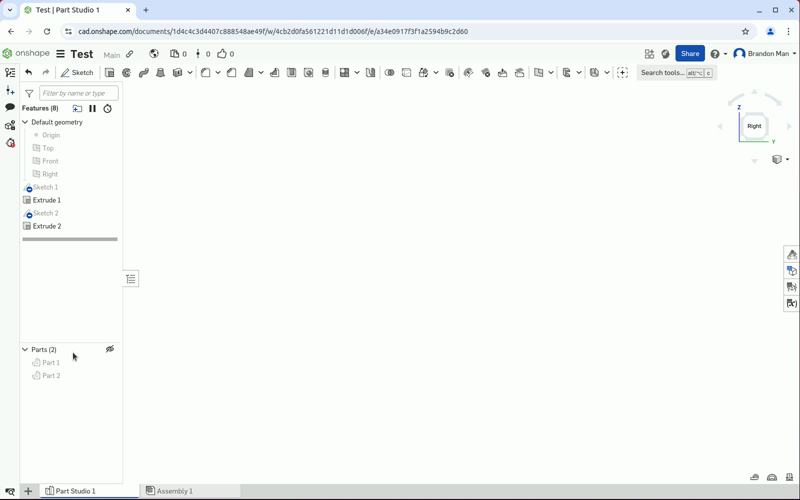
key(shift+y)
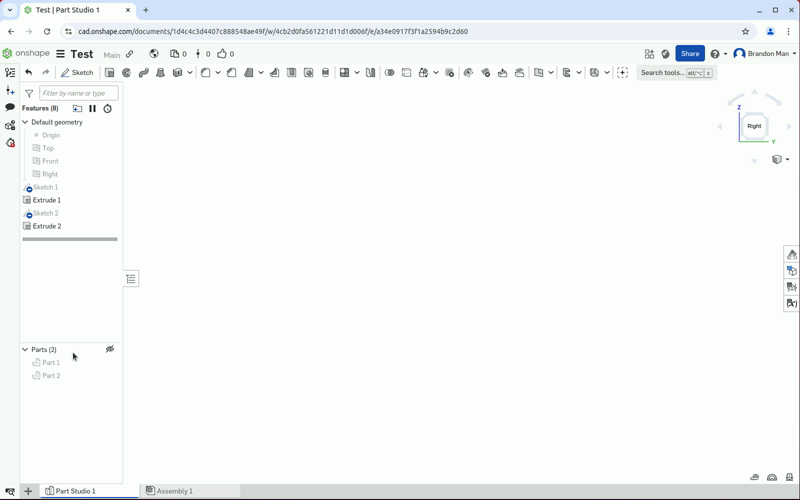
key(shift+s)
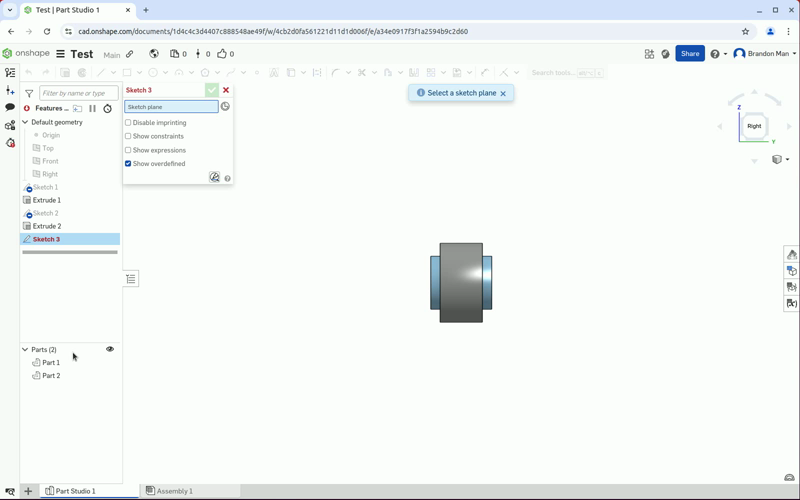
mouse_move(73, 176)
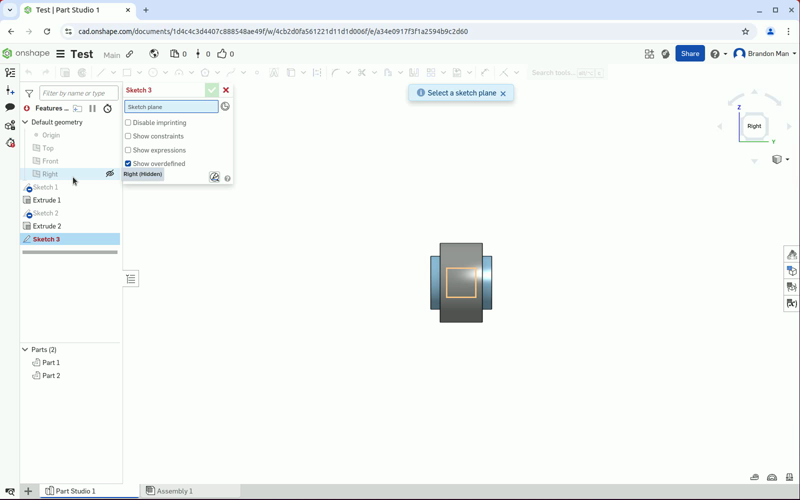
click(73, 176)
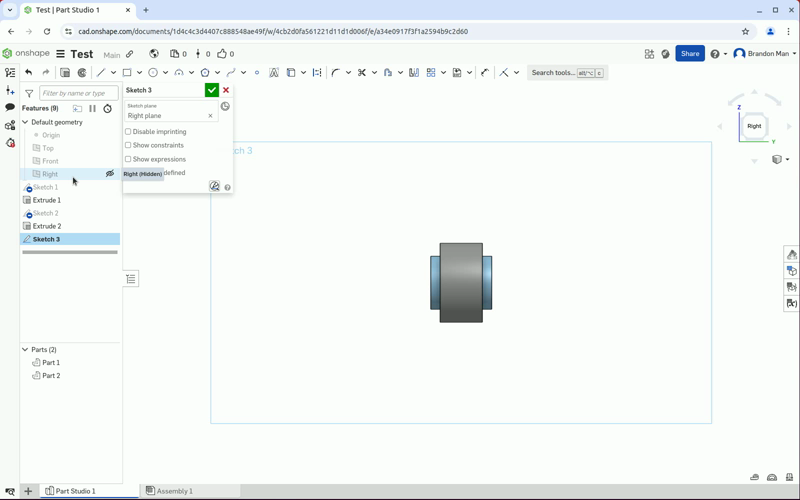
mouse_move(73, 352)
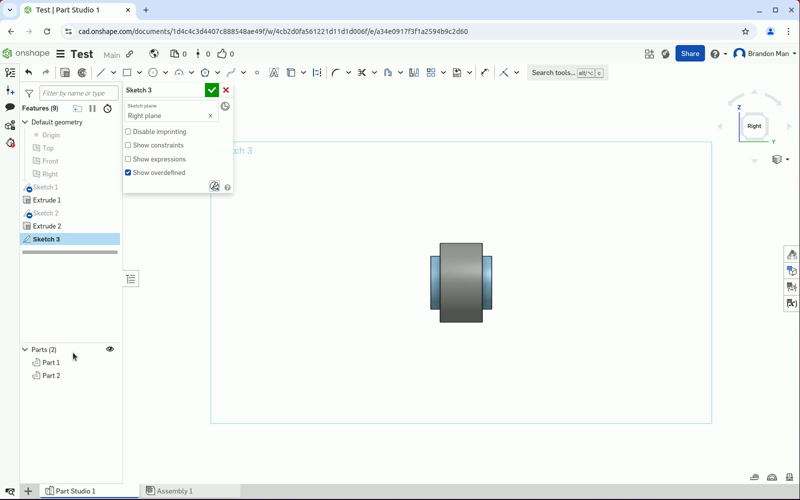
key(y)
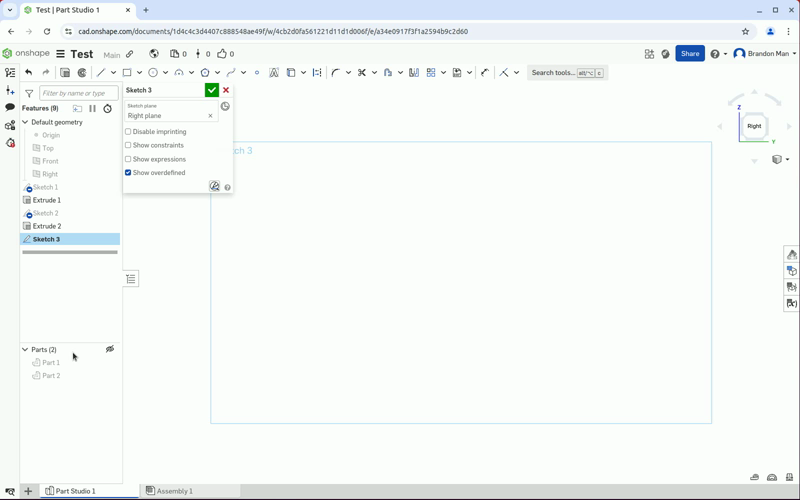
key(c)
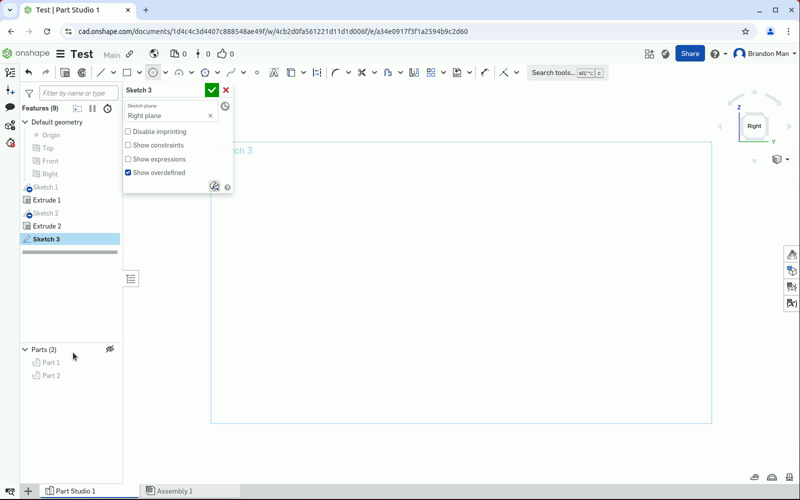
key_down(shift)
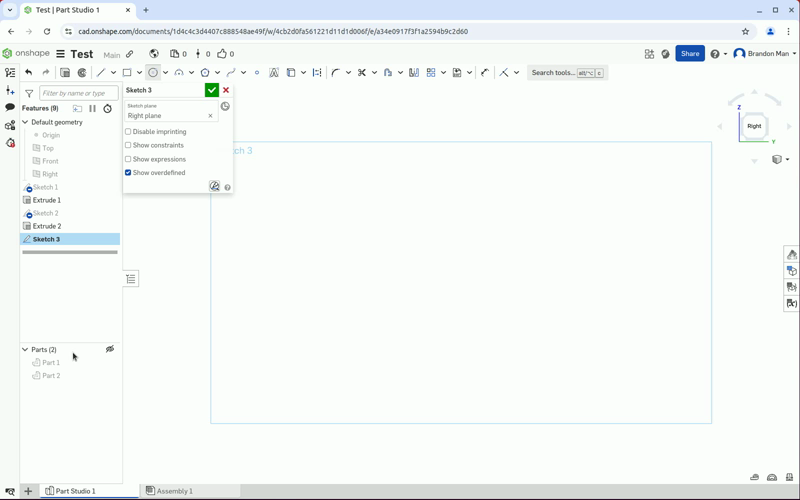
mouse_move(461, 282)
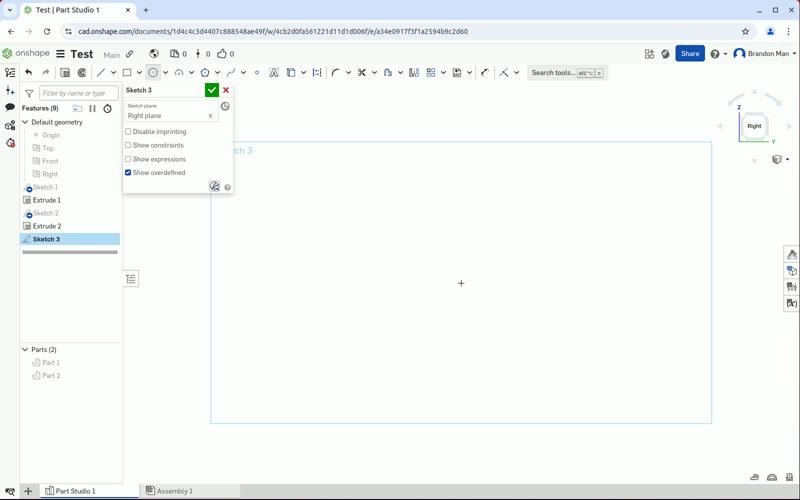
click(461, 282)
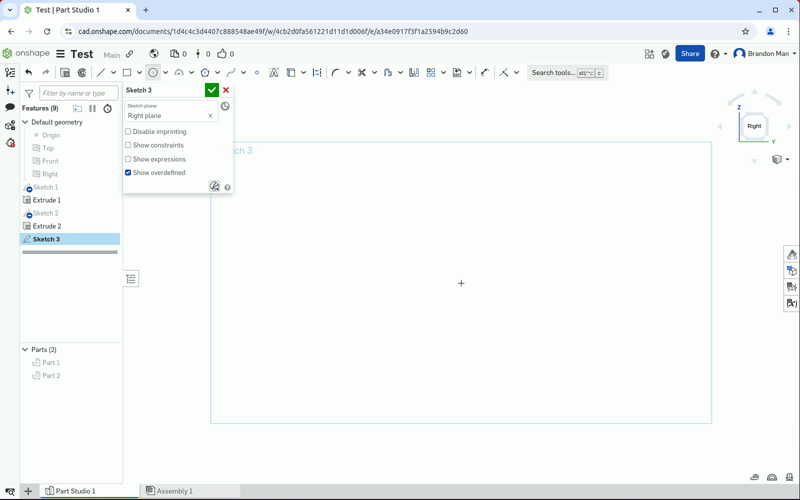
key_up(shift)
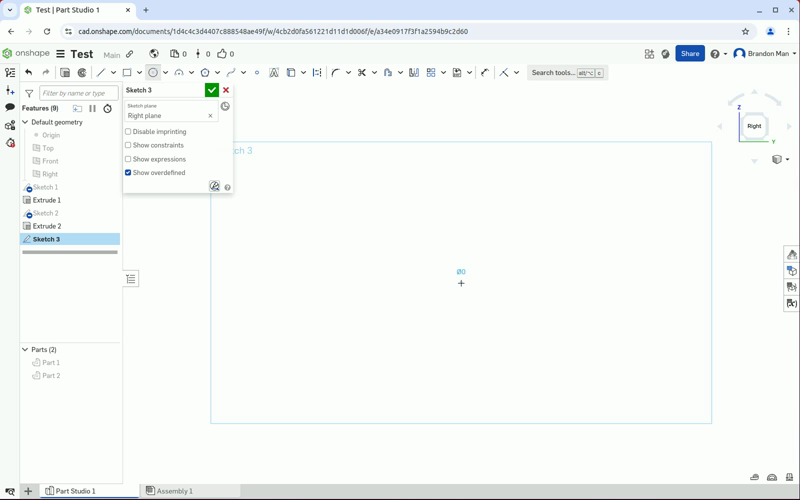
mouse_move(476, 282)
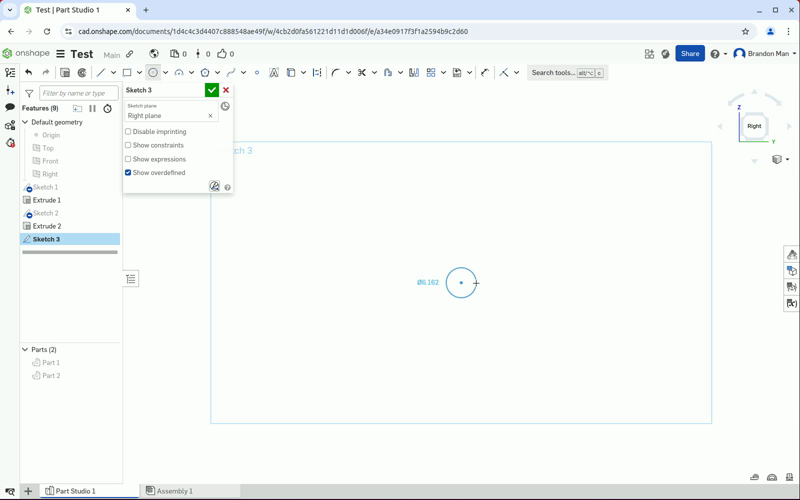
click(476, 282)
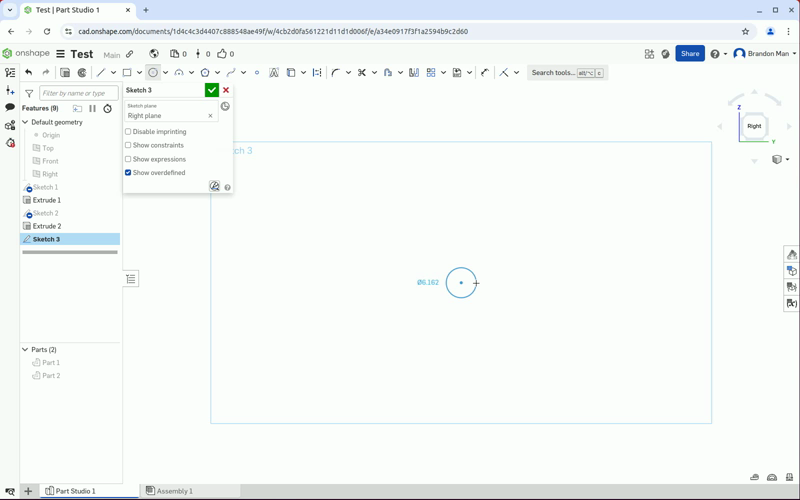
key(esc)
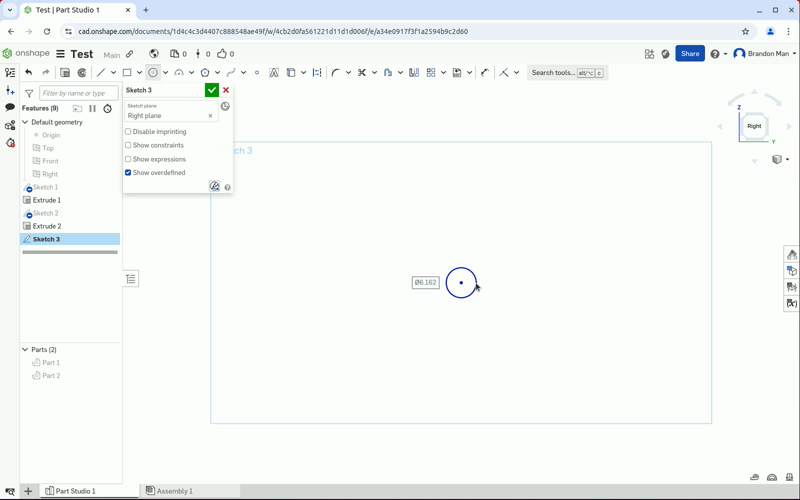
mouse_move(452, 286)
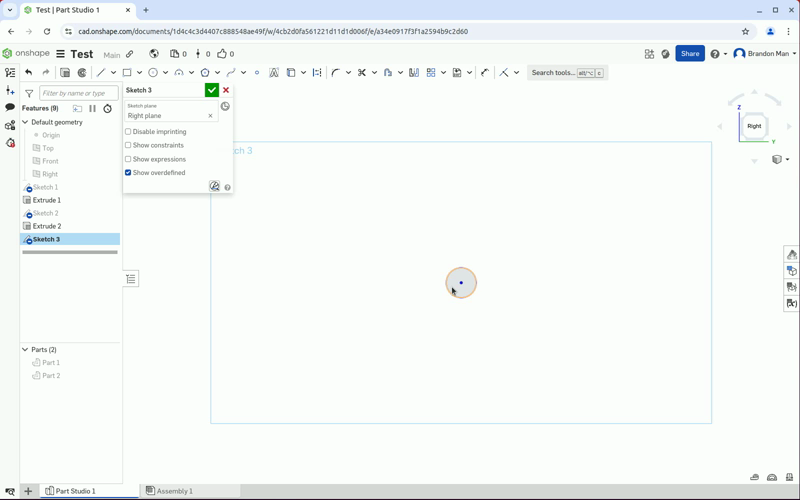
scroll(6)
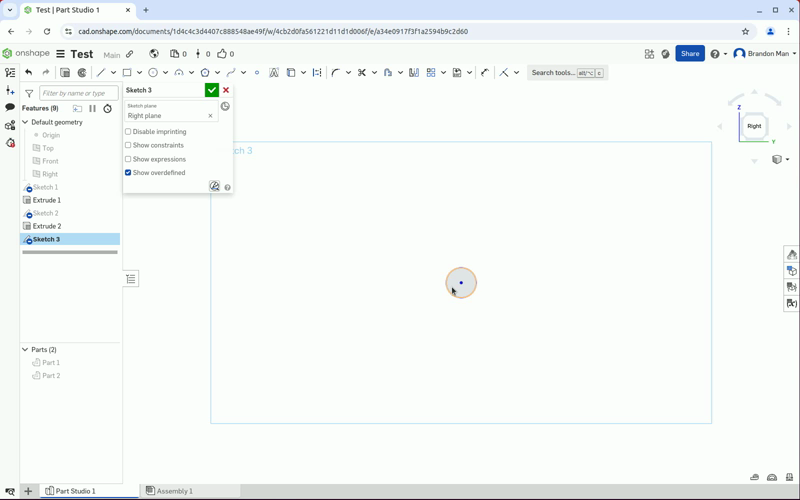
scroll(6)
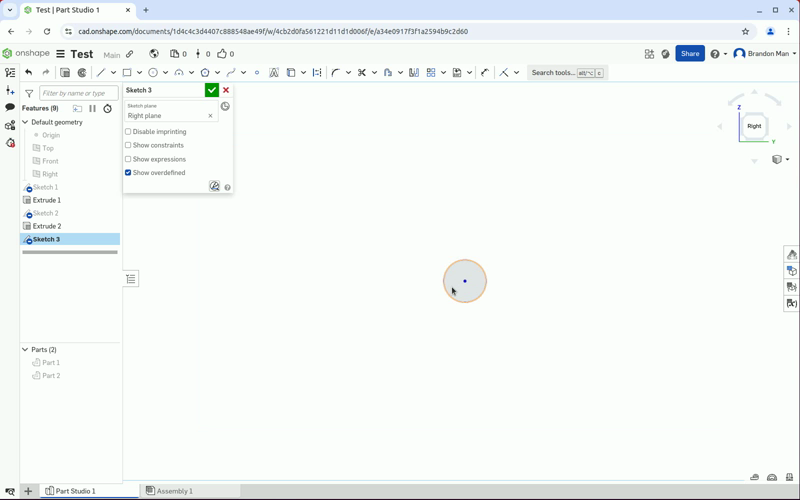
scroll(6)
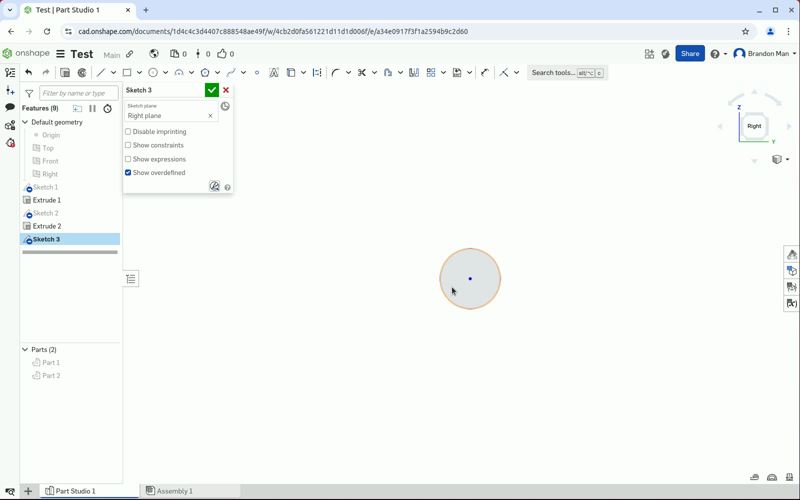
scroll(6)
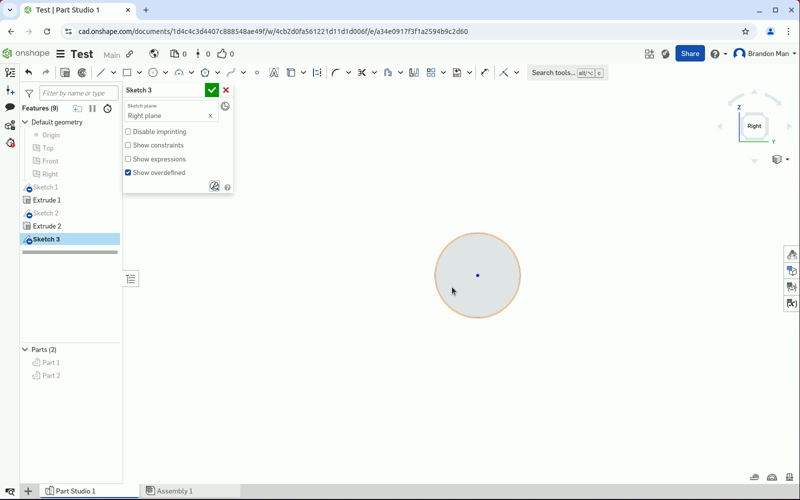
scroll(6)
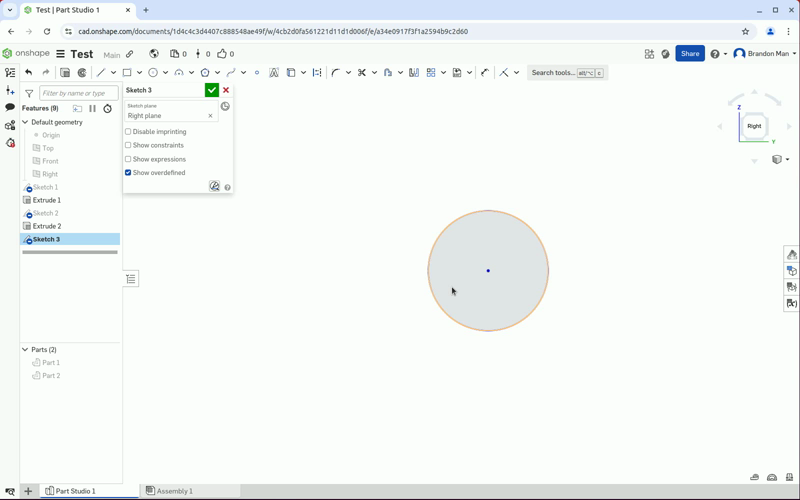
scroll(6)
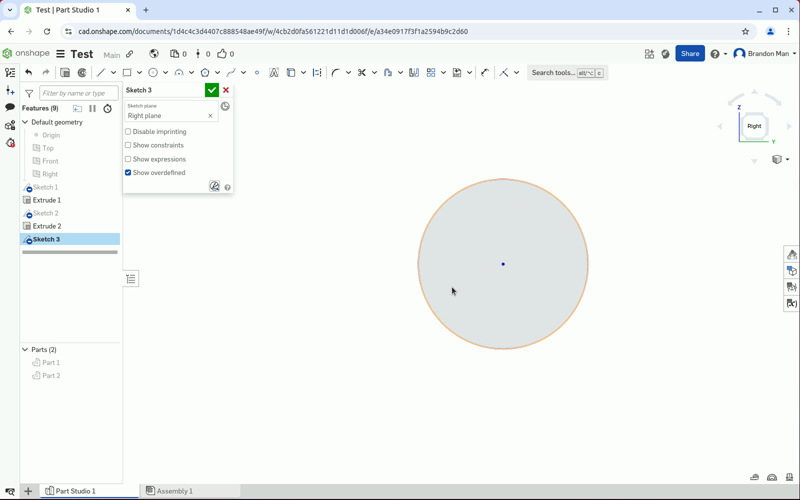
scroll(6)
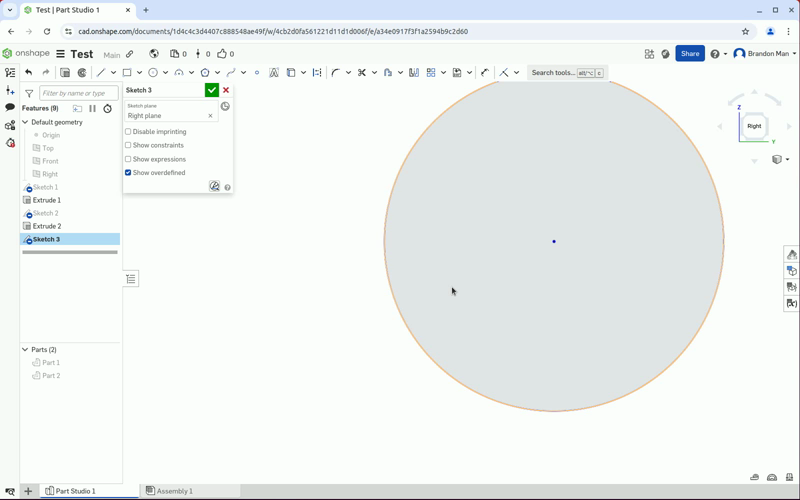
click(452, 286)
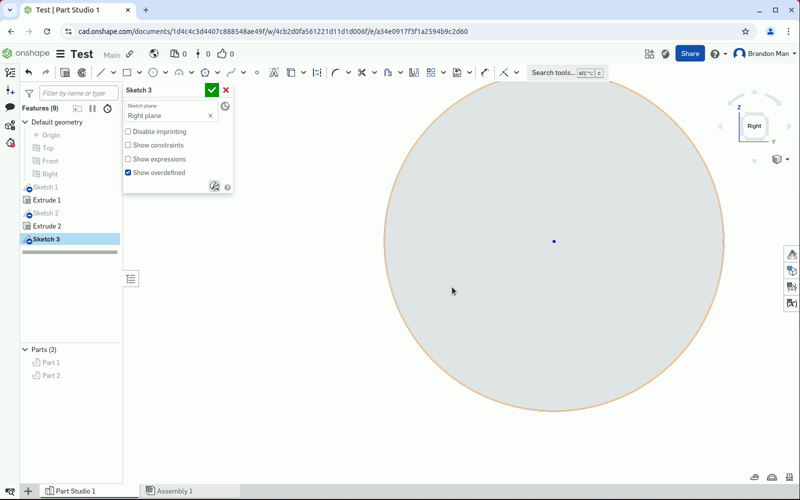
scroll(-6)
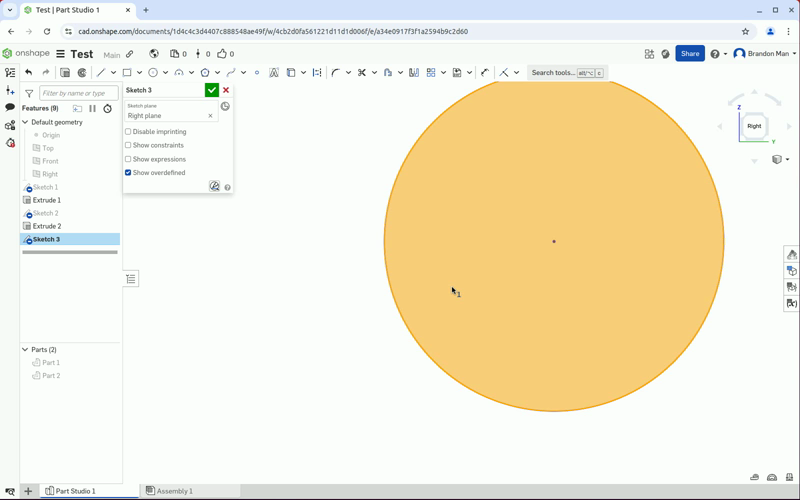
scroll(-6)
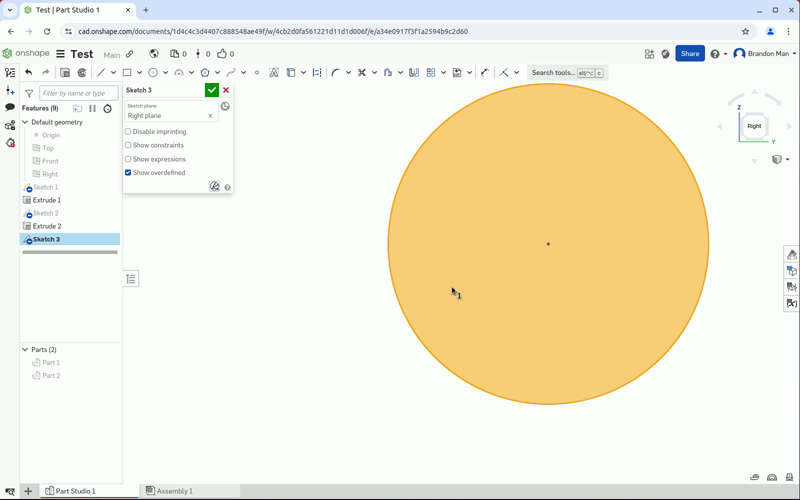
scroll(-6)
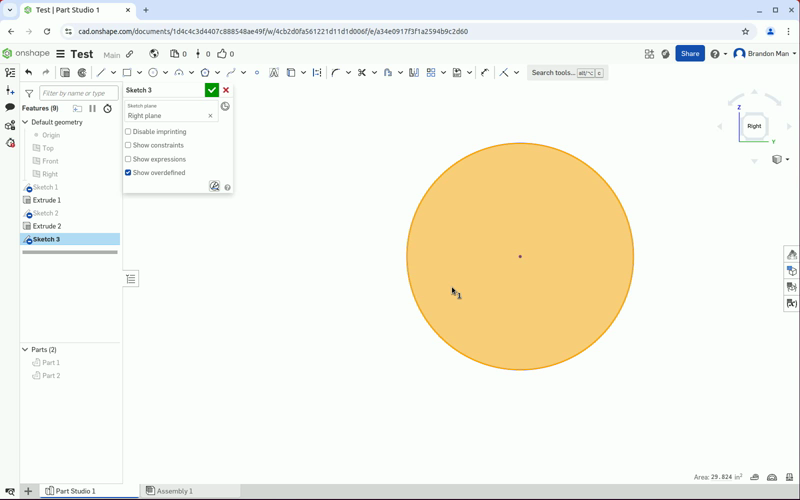
scroll(-6)
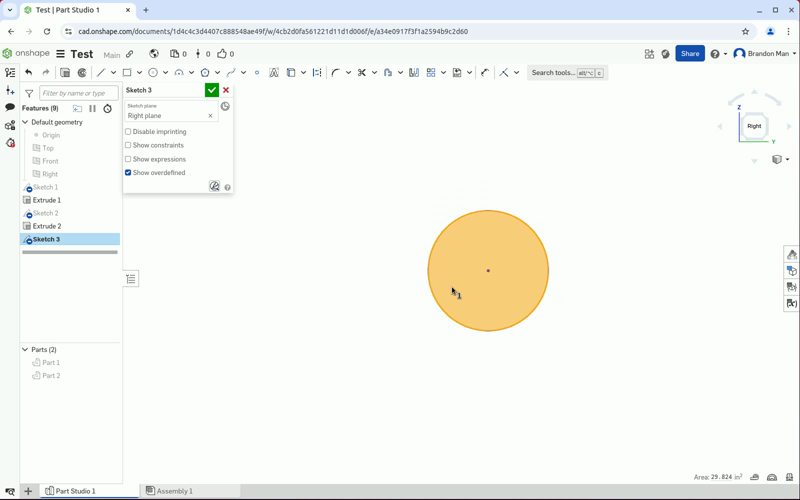
scroll(-6)
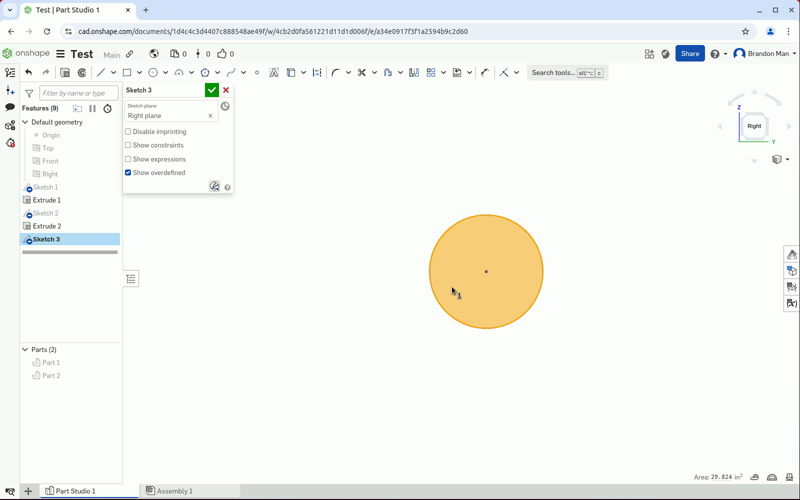
scroll(-6)
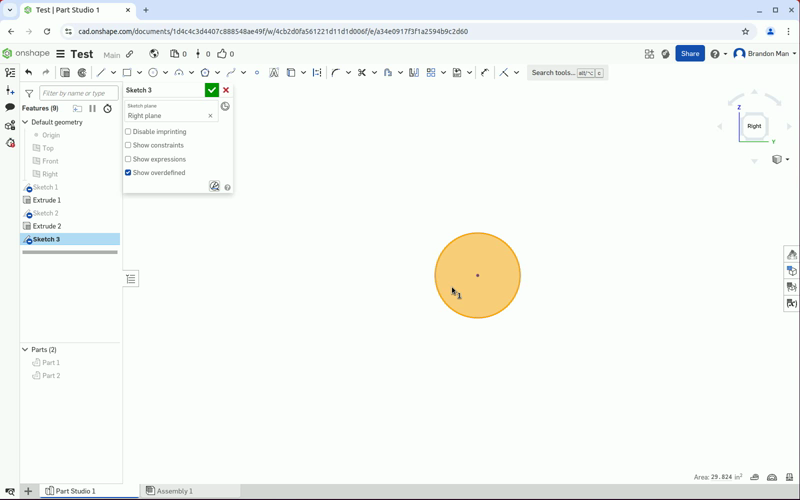
scroll(-6)
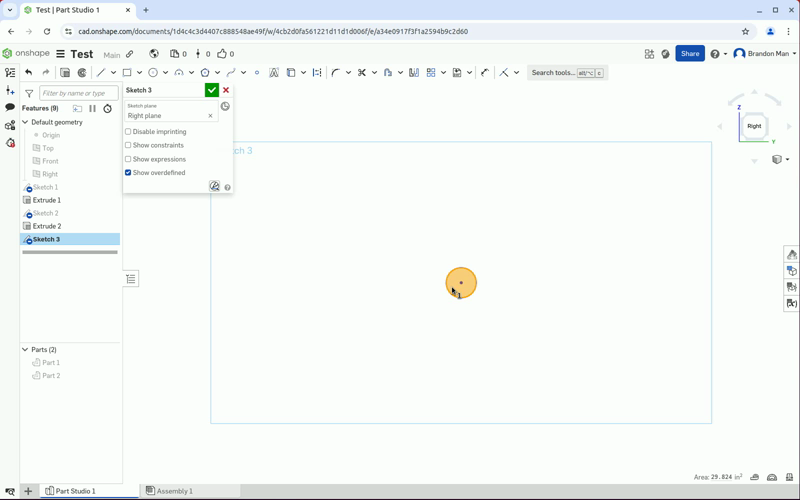
mouse_move(73, 352)
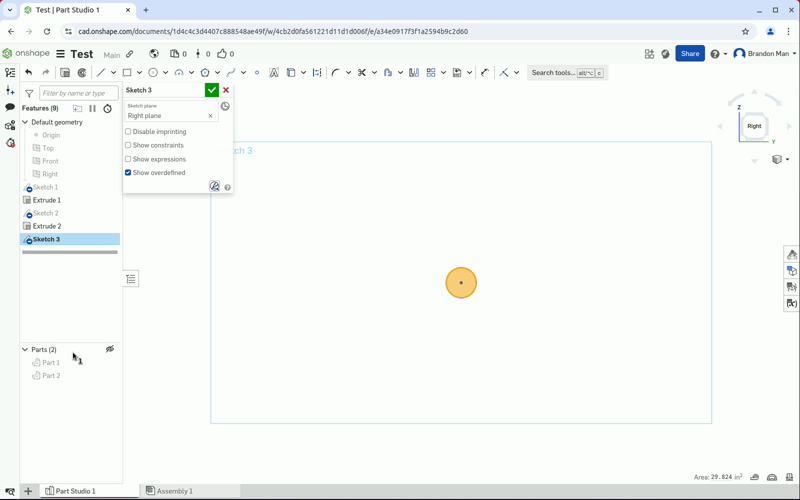
key(shift+y)
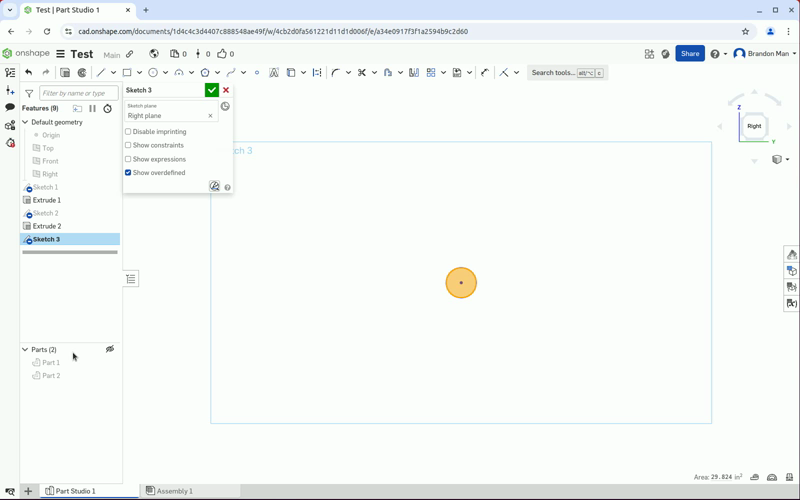
key(shift+e)
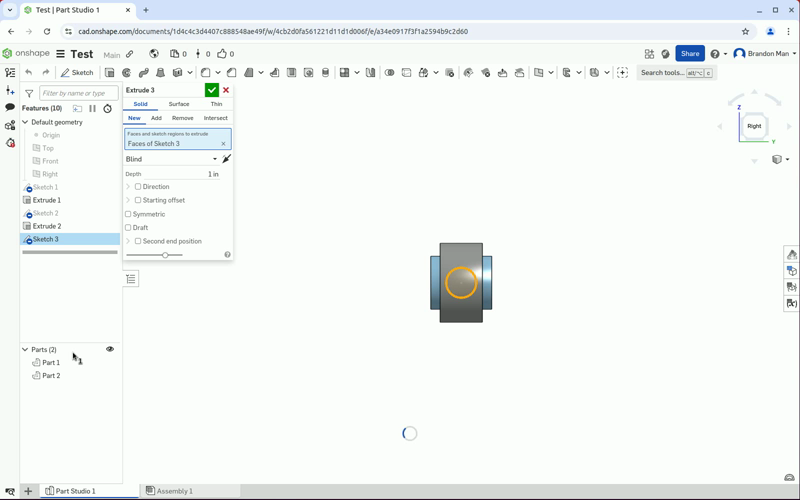
mouse_move(143, 106)
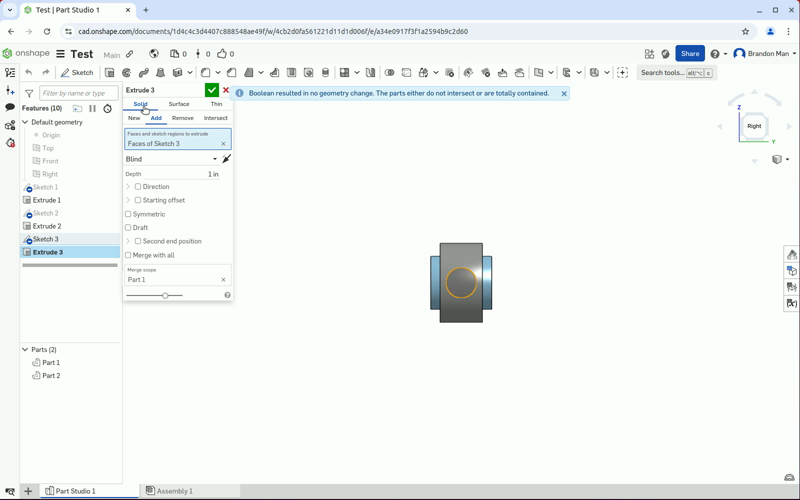
click(143, 106)
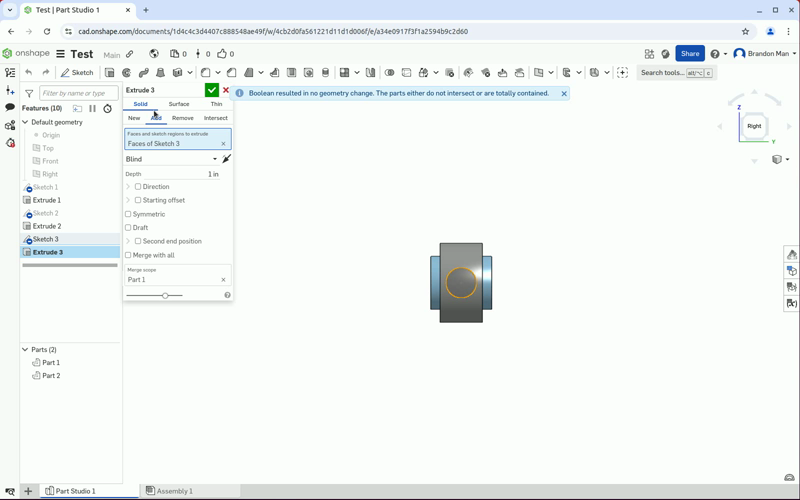
mouse_move(186, 120)
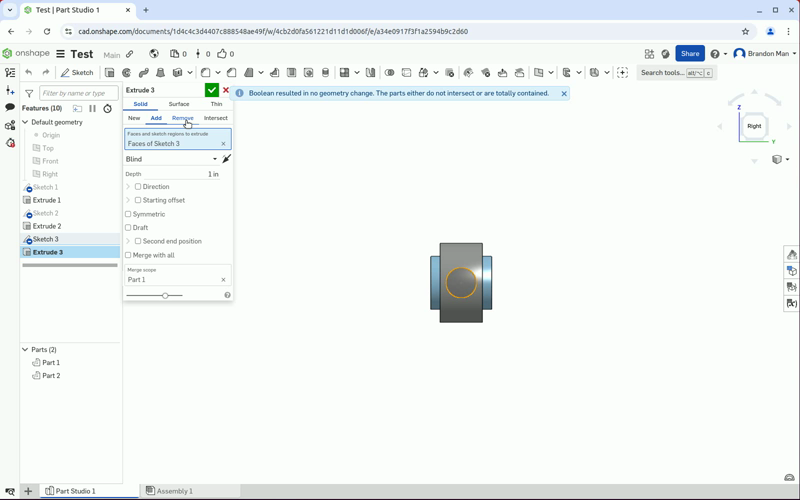
click(186, 120)
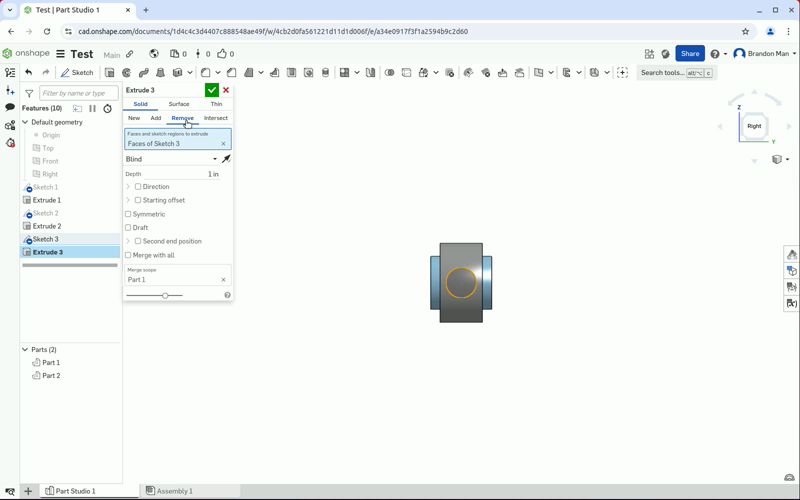
key(tab, 4)
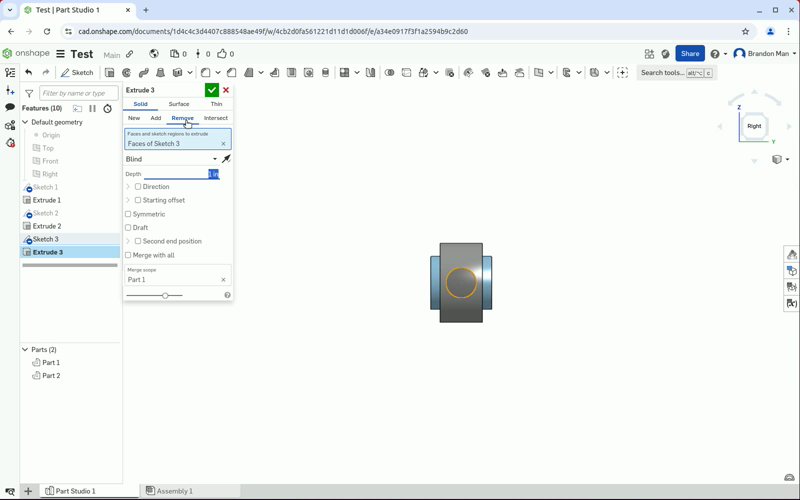
text(15.886)
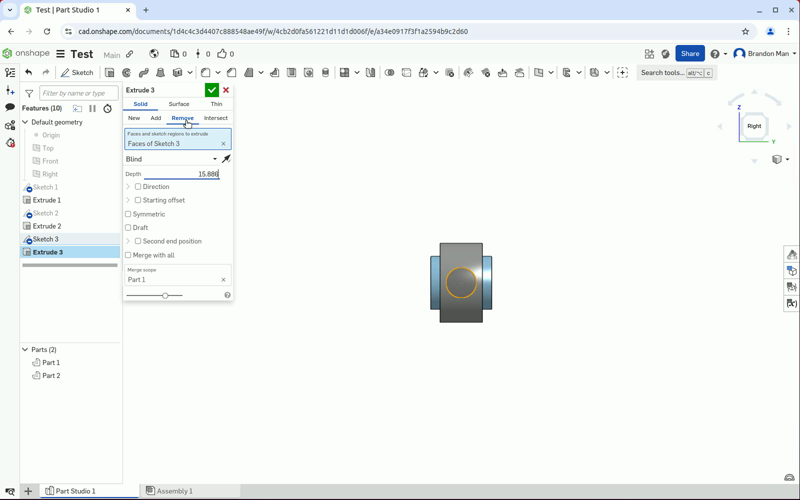
key(tab, 3)
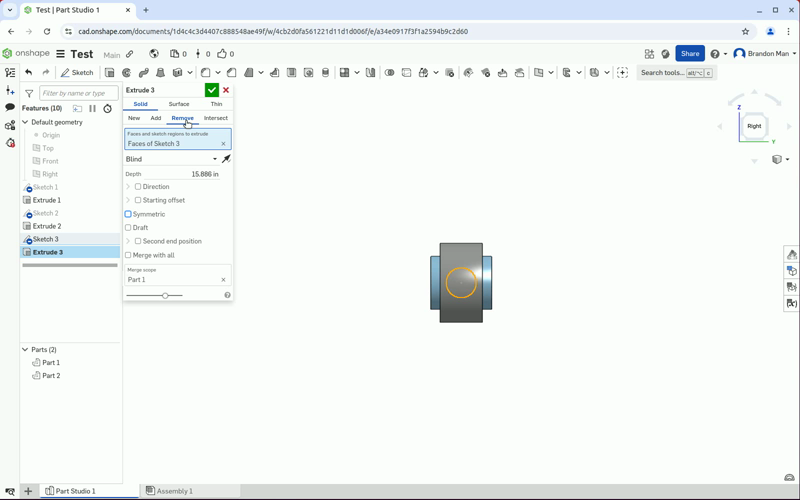
key(space)
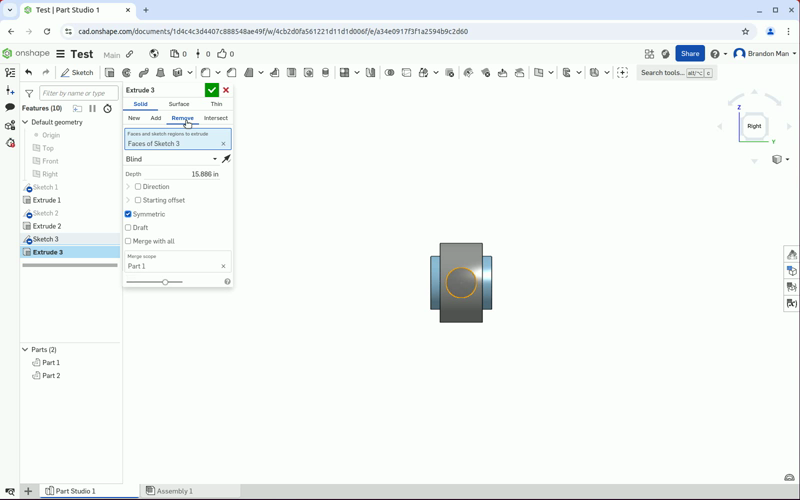
key(tab, 2)
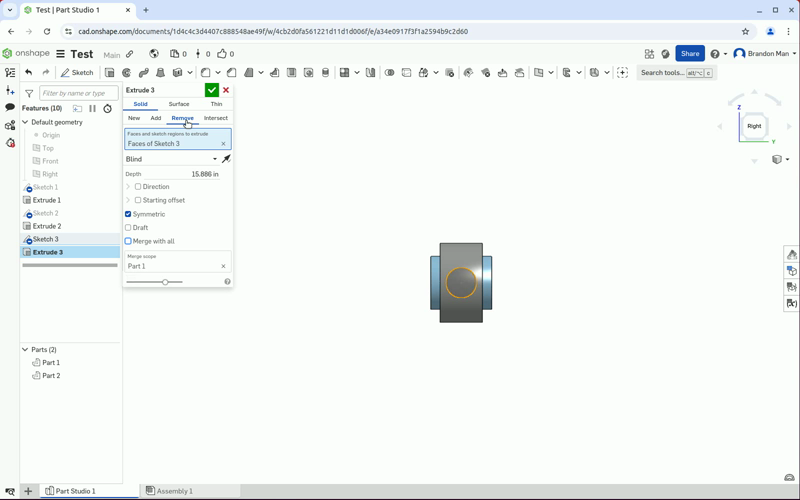
key(space)
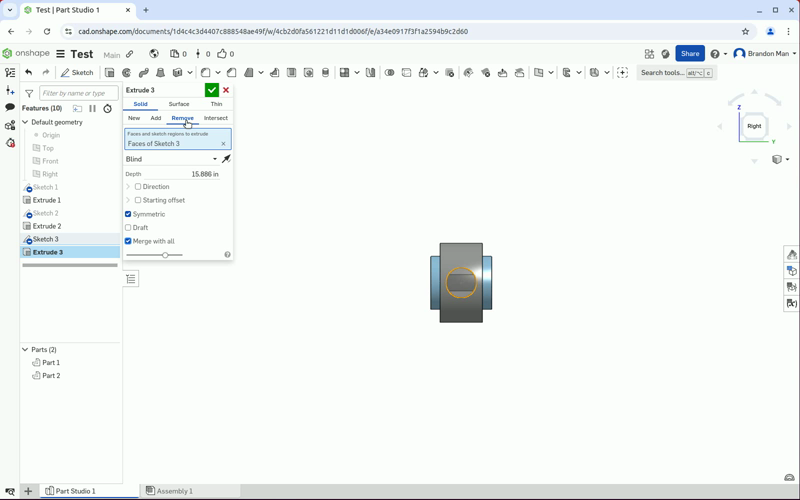
key(enter)
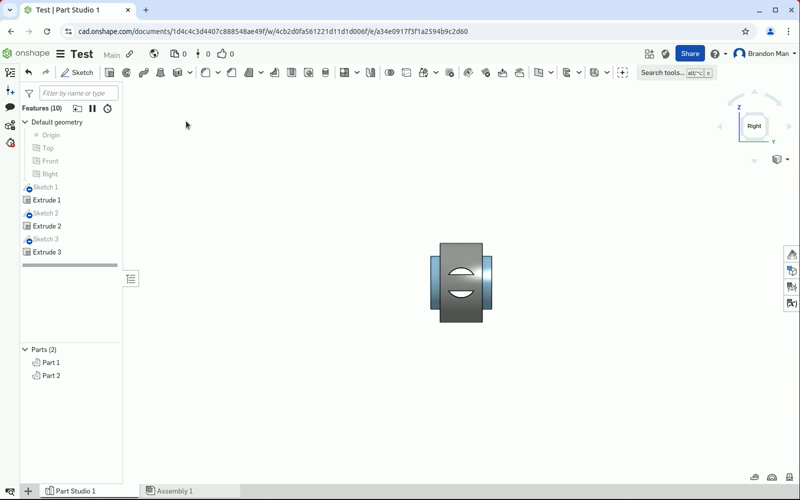
key(shift+h)
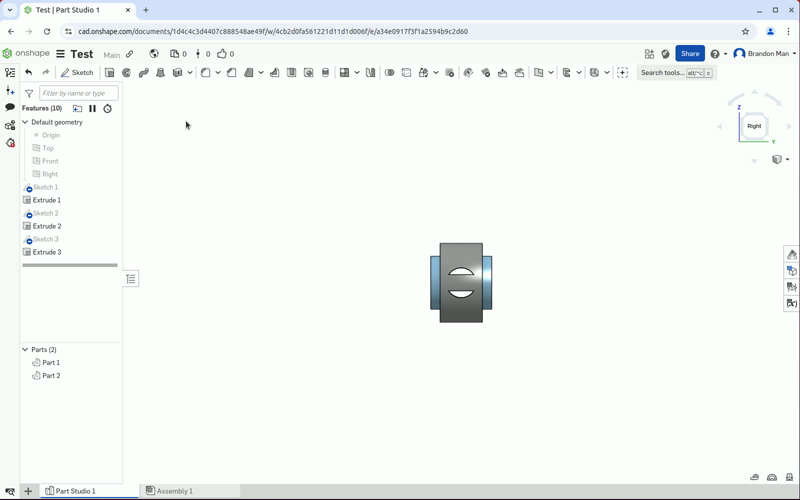
key(shift+h)
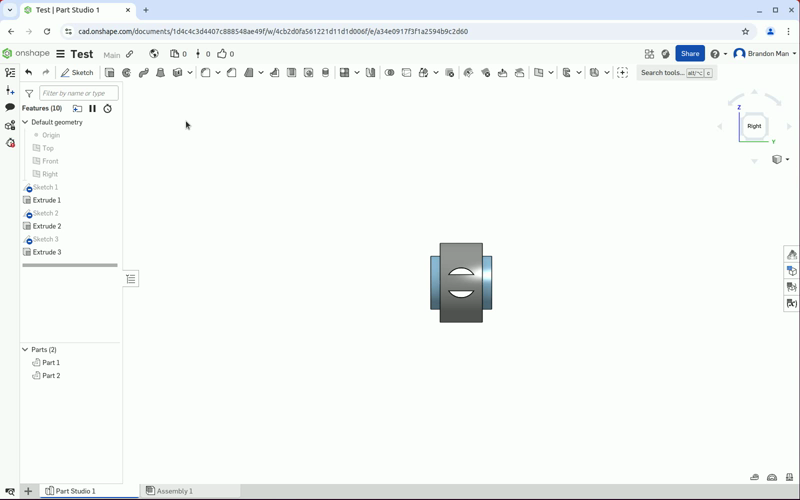
mouse_move(73, 189)
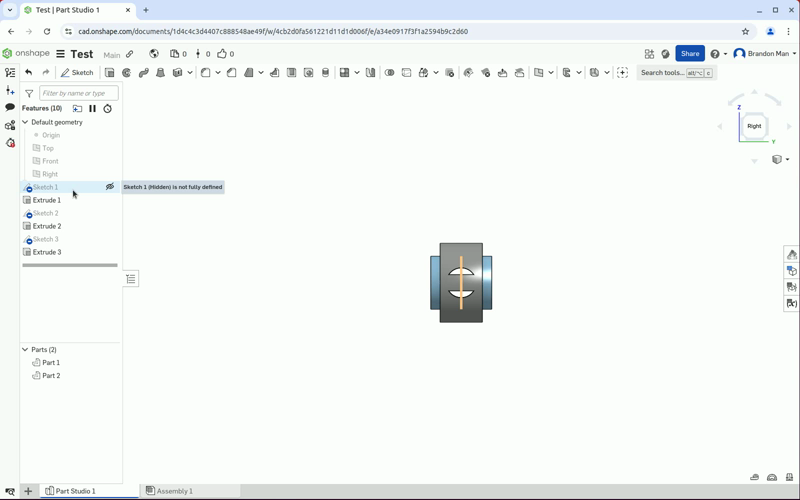
click(73, 189)
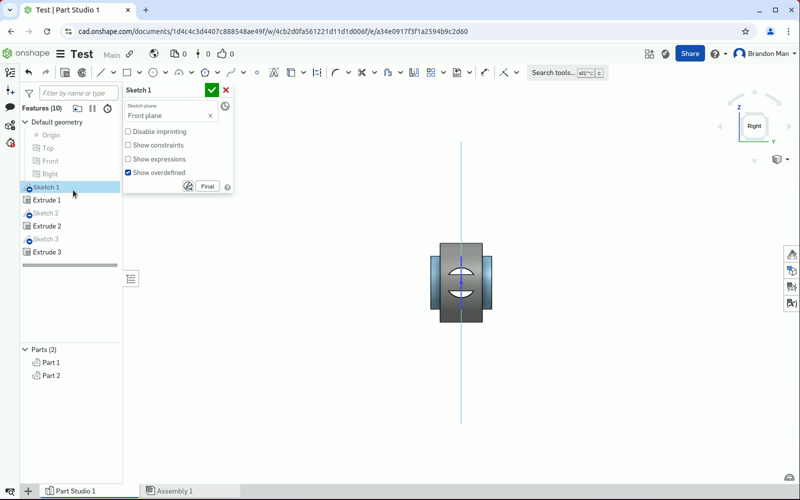
mouse_move(229, 92)
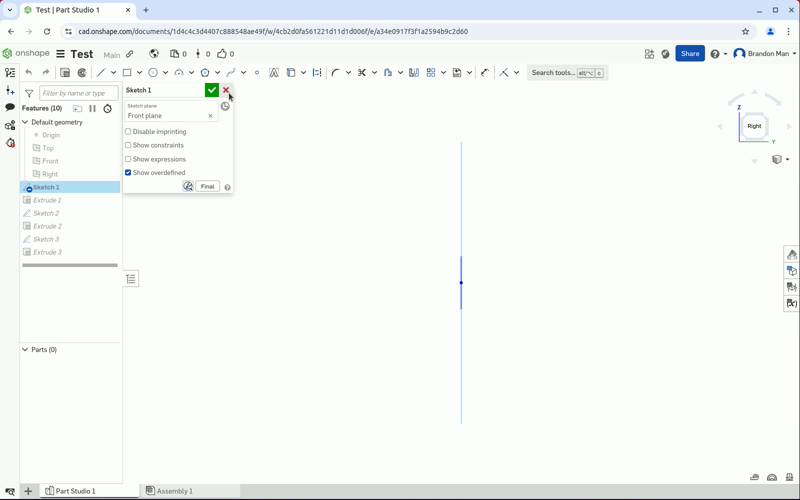
click(229, 92)
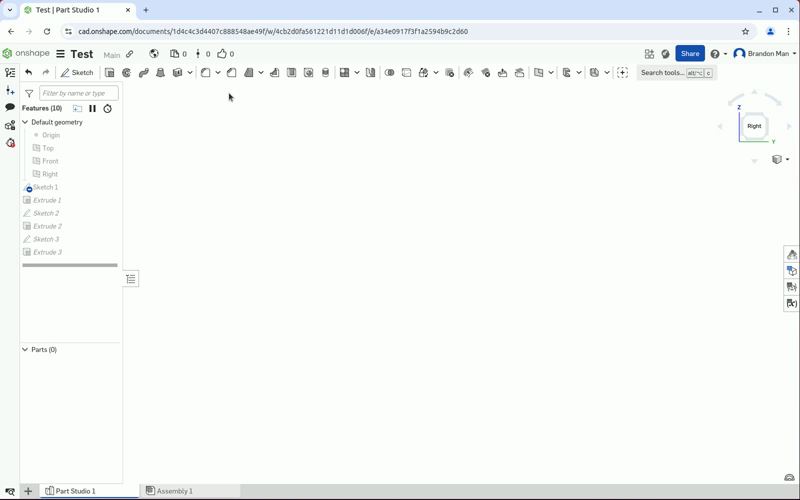
mouse_move(73, 352)
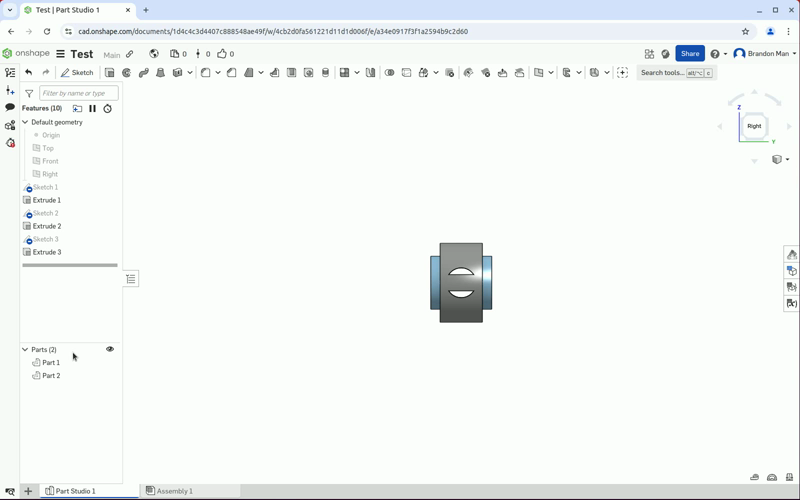
key(y)
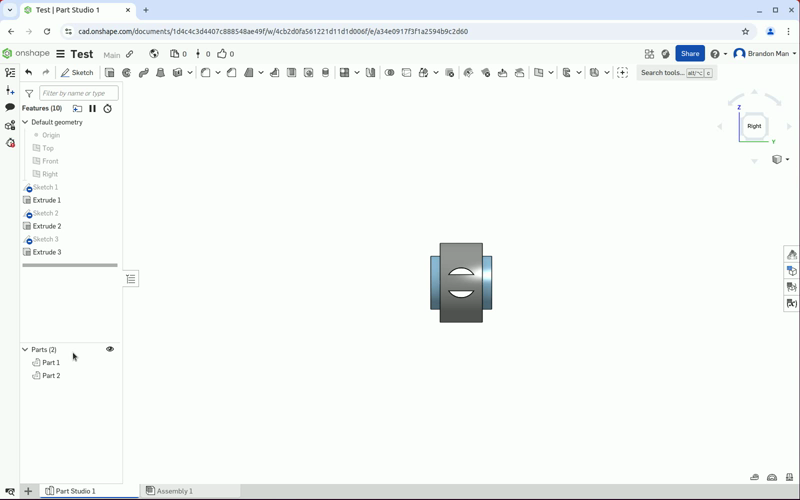
key(shift+p)
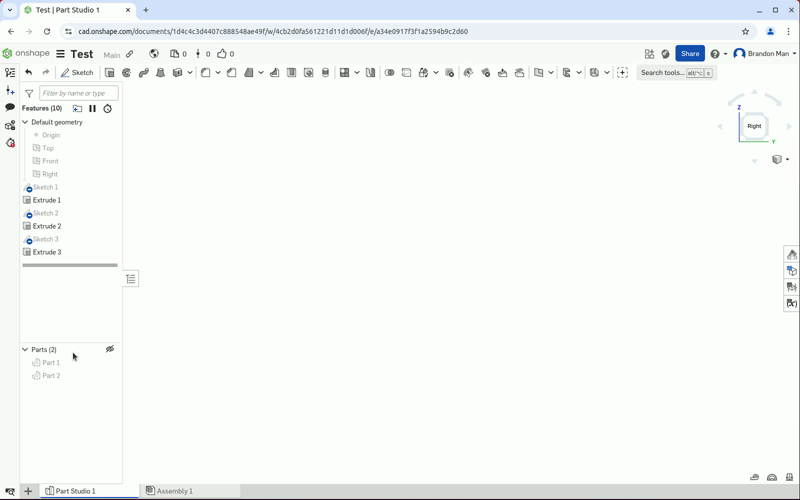
key(space)
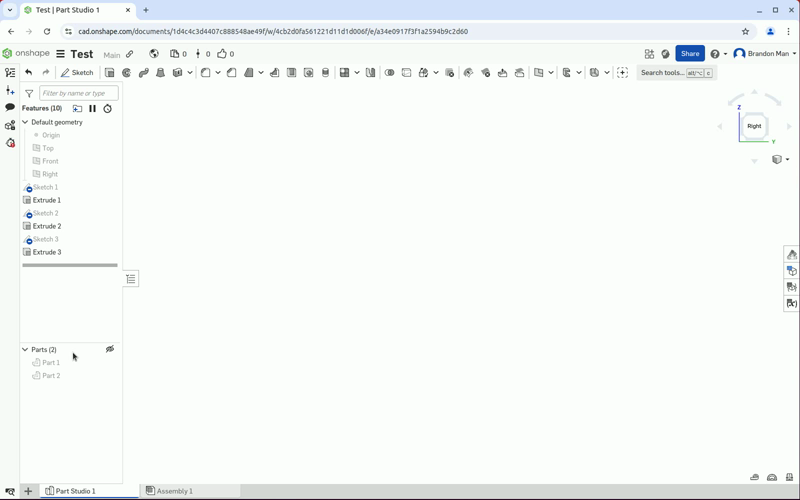
key_down(shift)
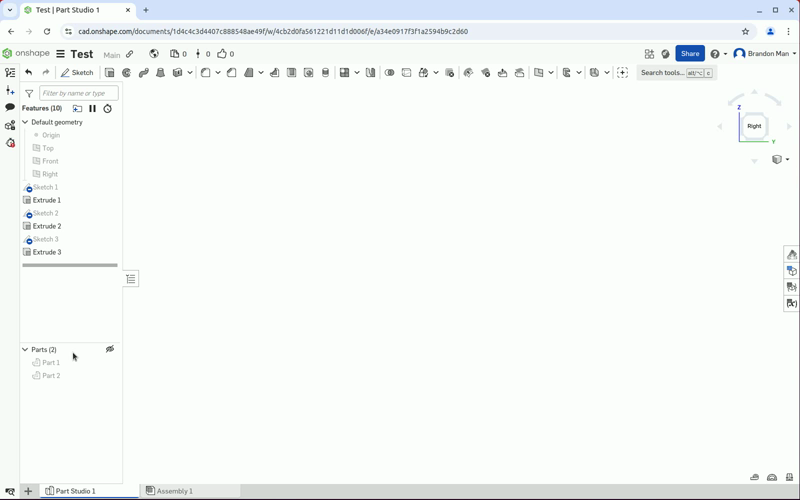
key(right)
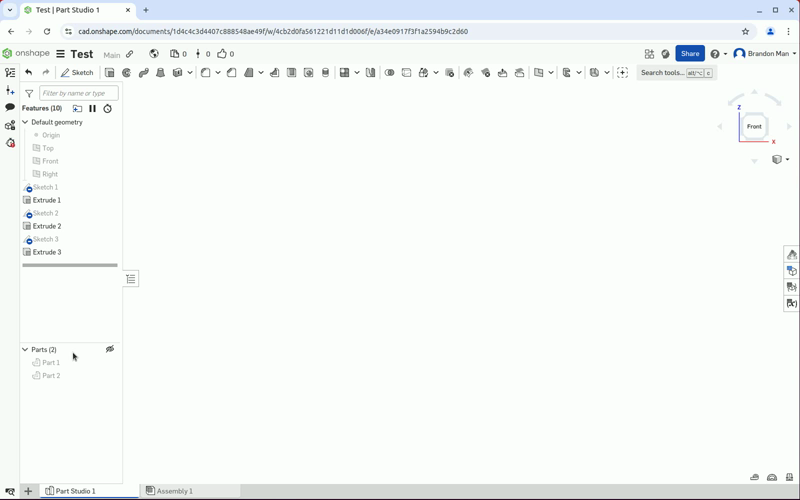
key_up(shift)
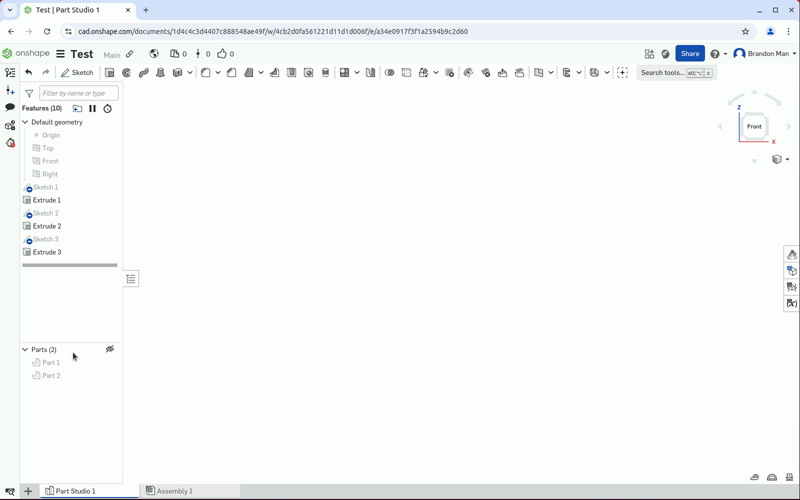
mouse_move(73, 352)
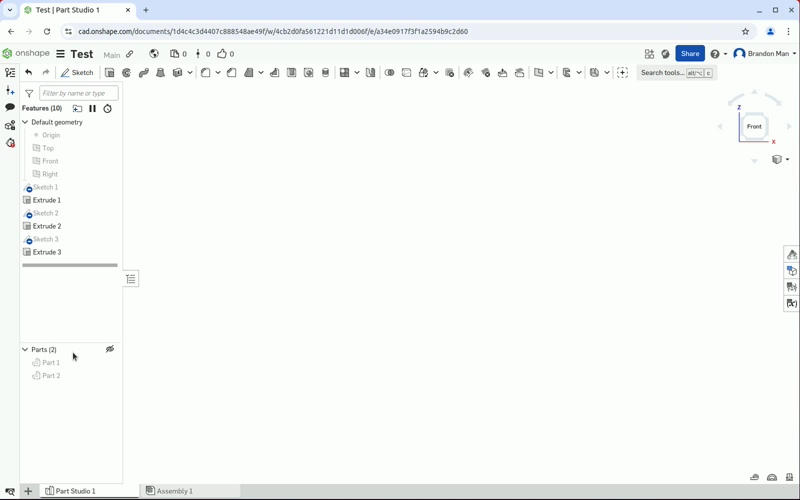
key(shift+y)
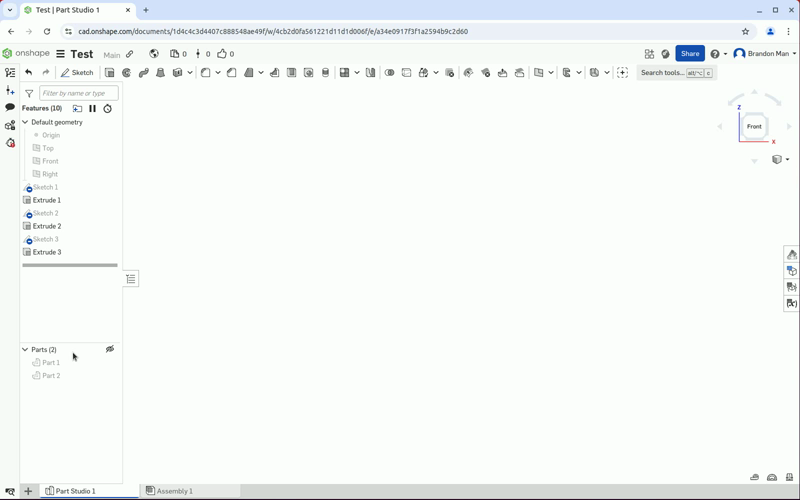
key(shift+s)
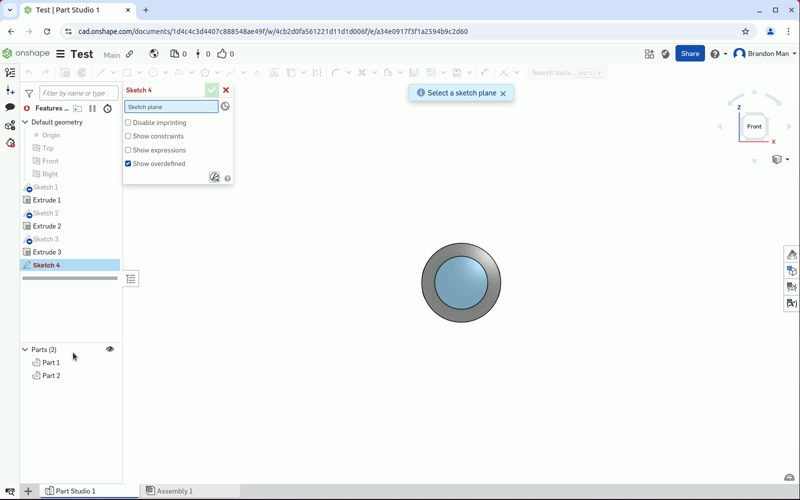
mouse_move(73, 163)
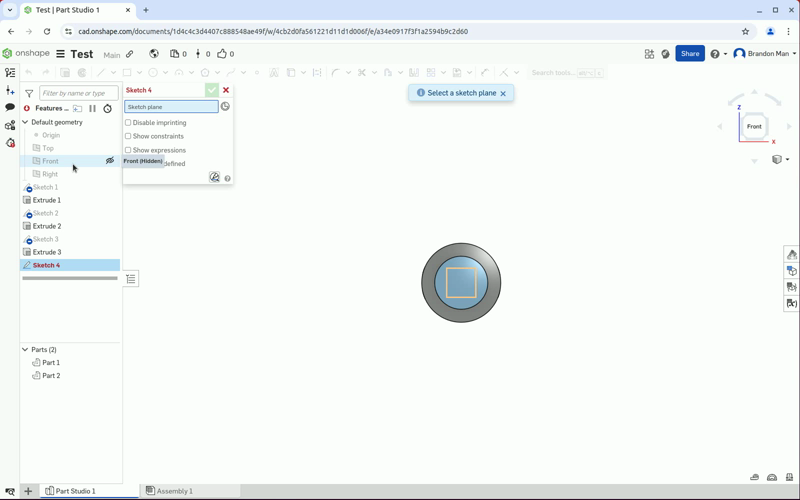
click(73, 163)
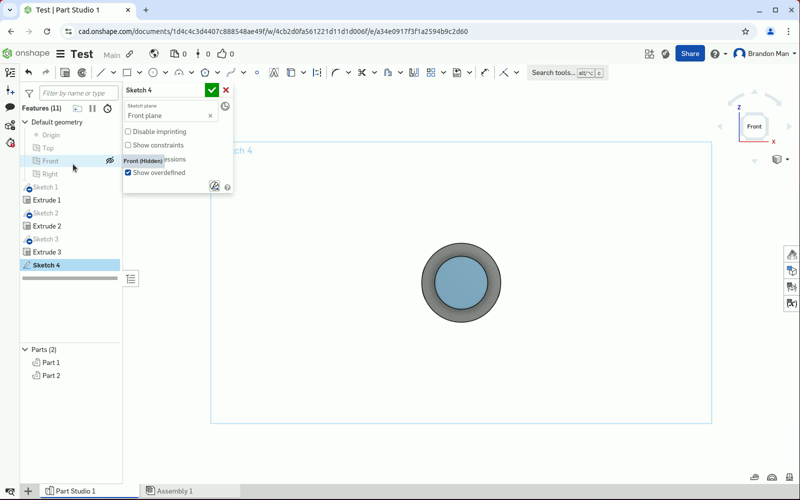
mouse_move(73, 352)
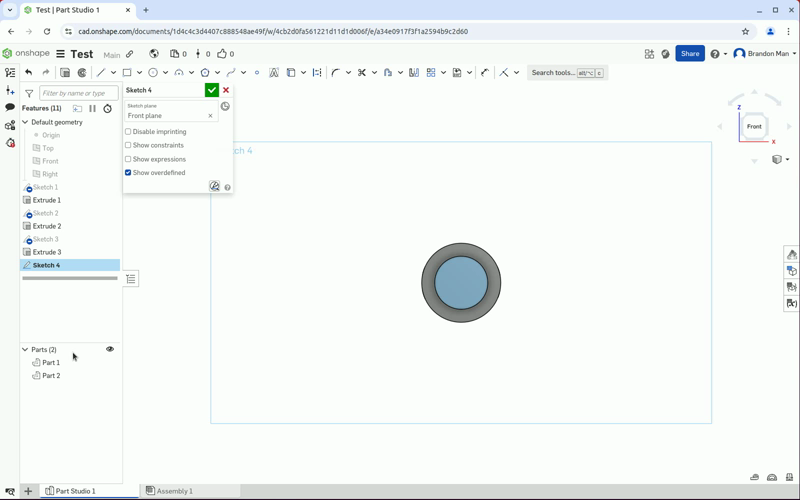
key(y)
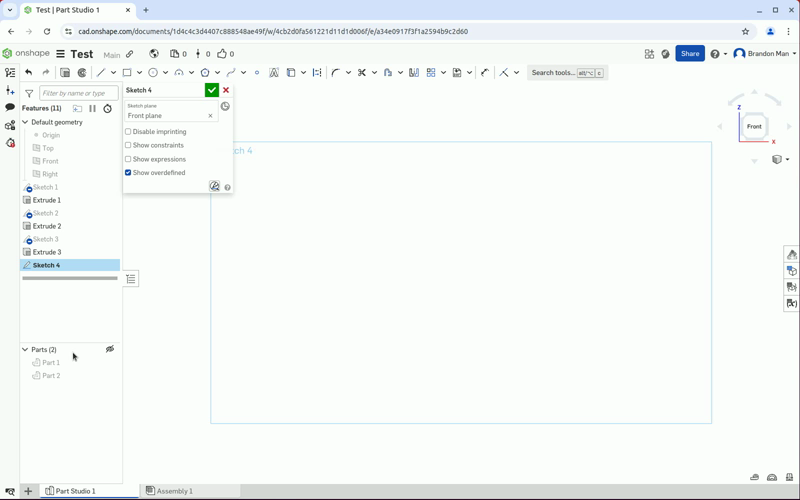
key(c)
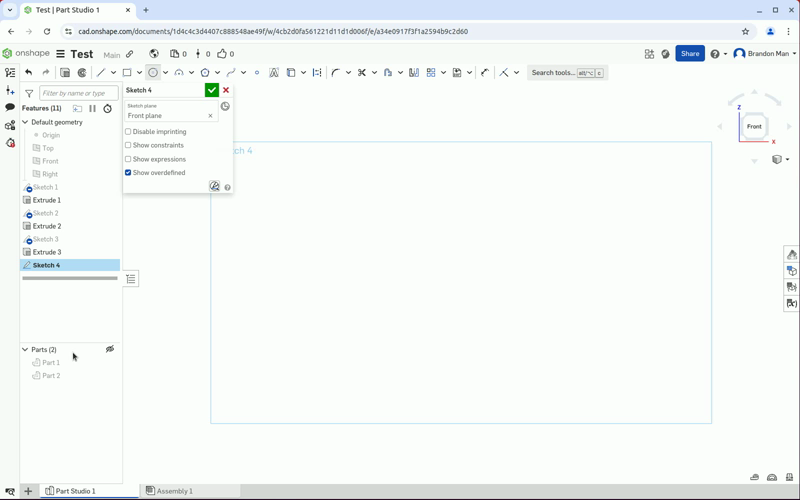
key_down(shift)
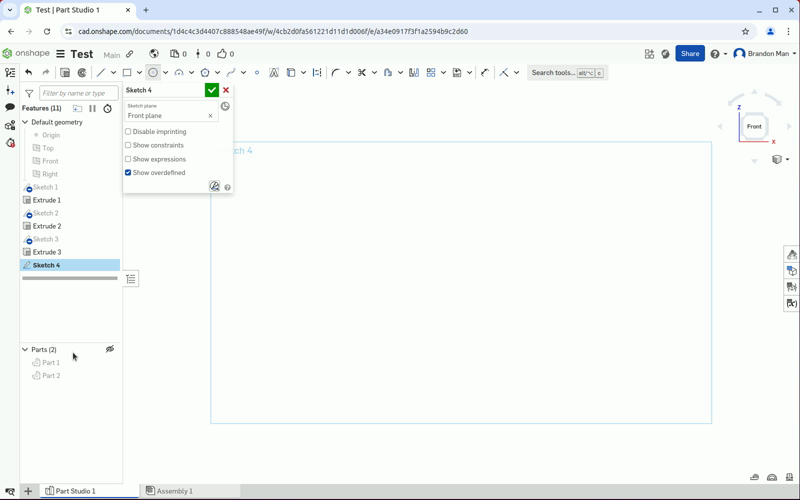
mouse_move(543, 282)
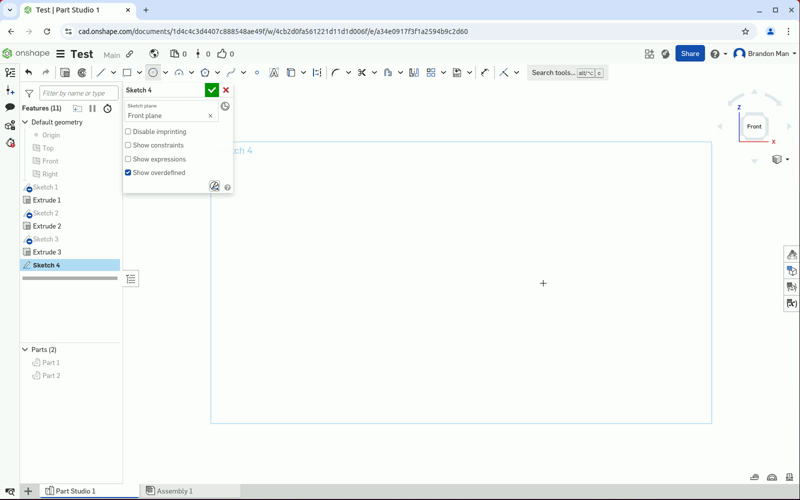
click(543, 282)
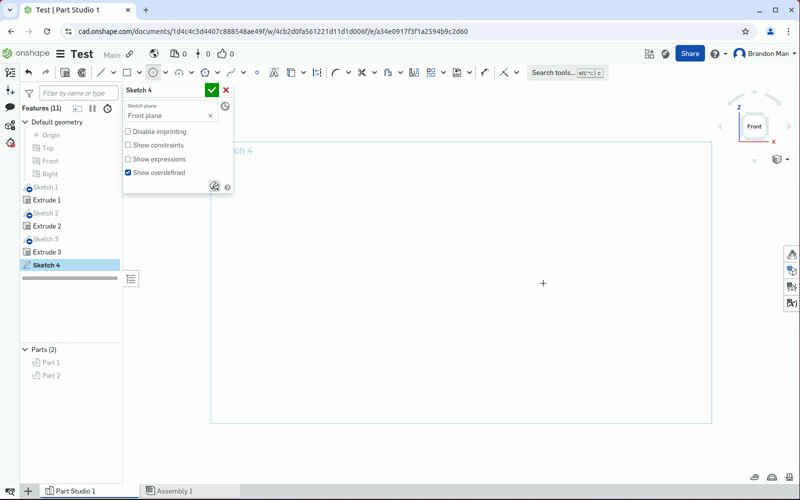
key_up(shift)
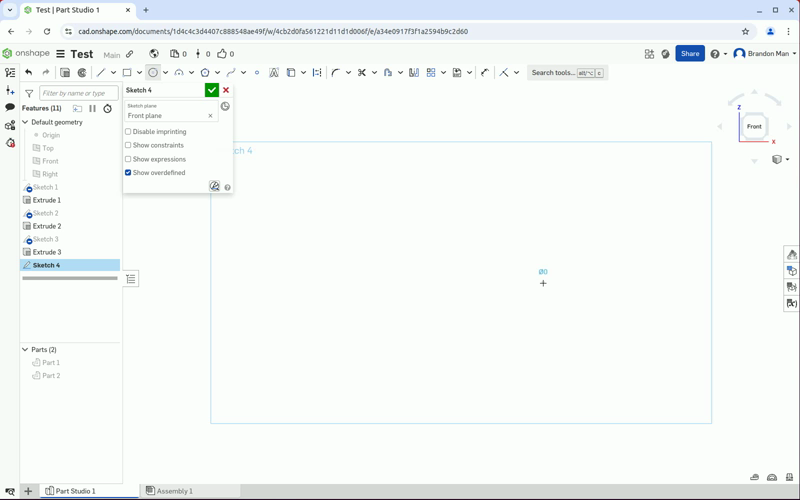
mouse_move(572, 282)
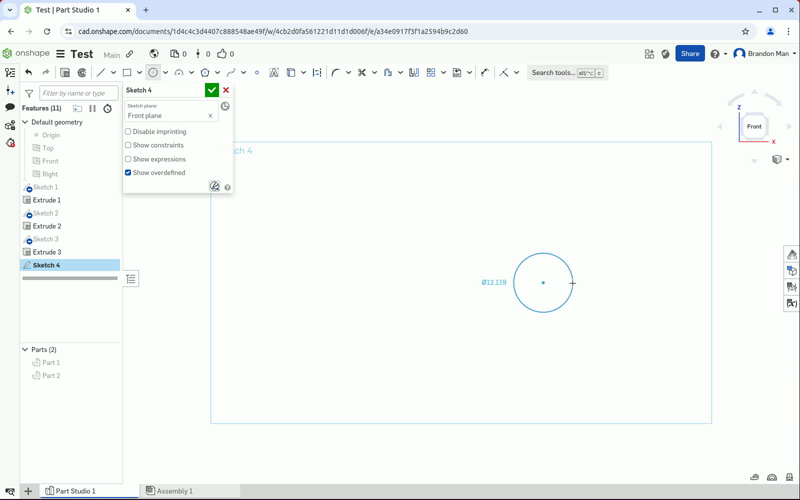
click(572, 282)
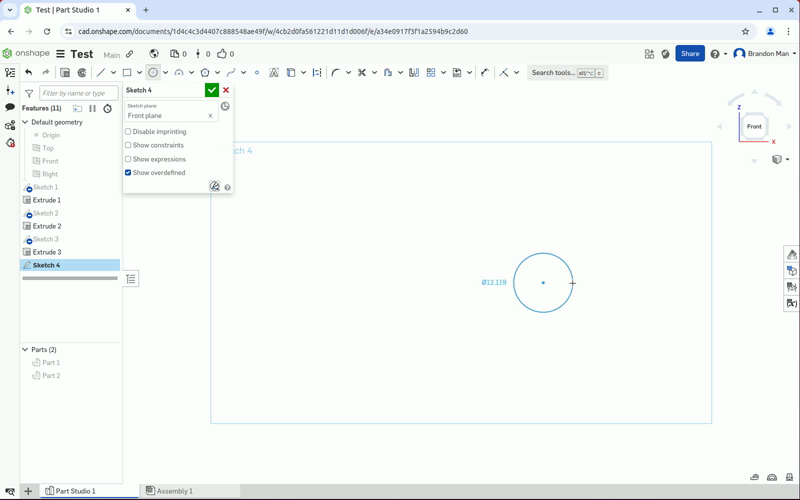
key(esc)
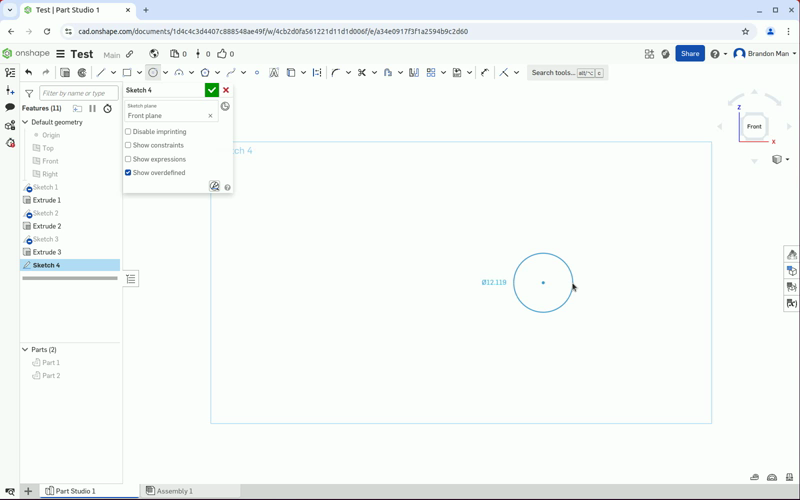
key(c)
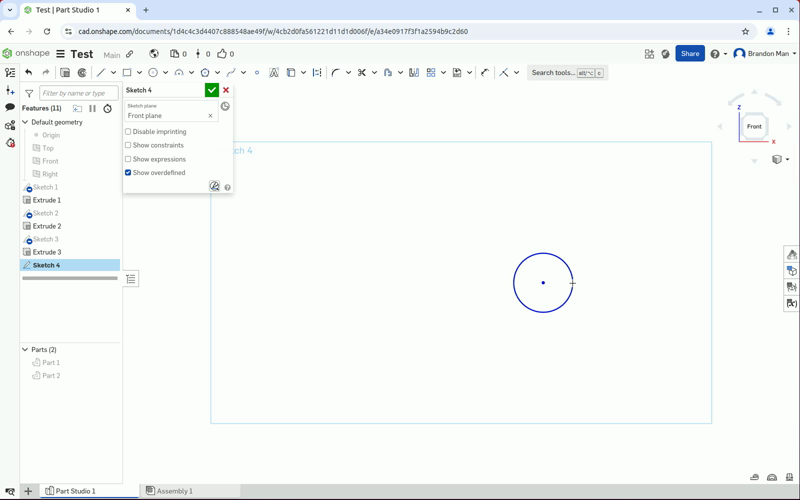
key_down(shift)
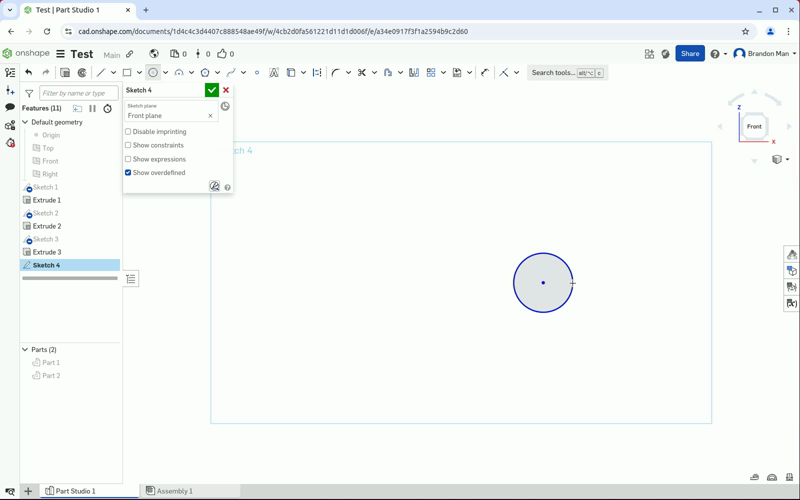
mouse_move(543, 282)
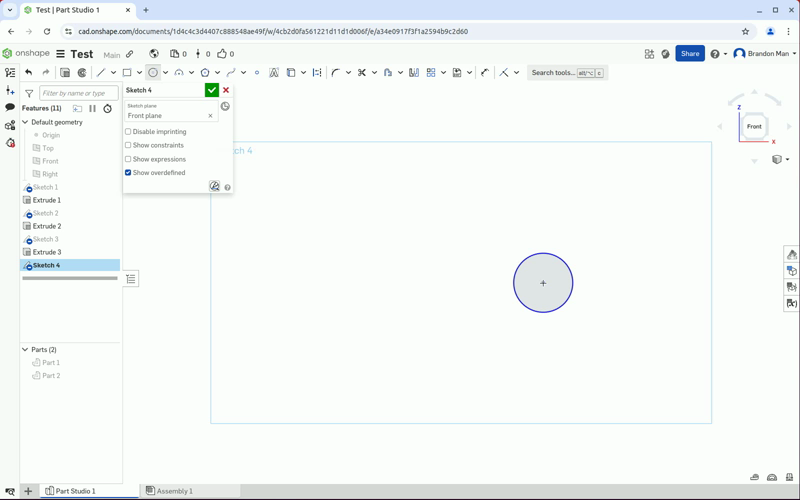
click(543, 282)
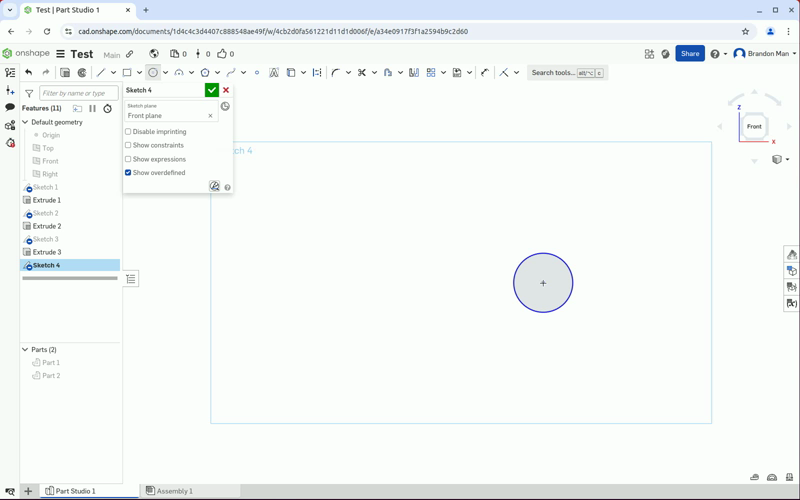
key_up(shift)
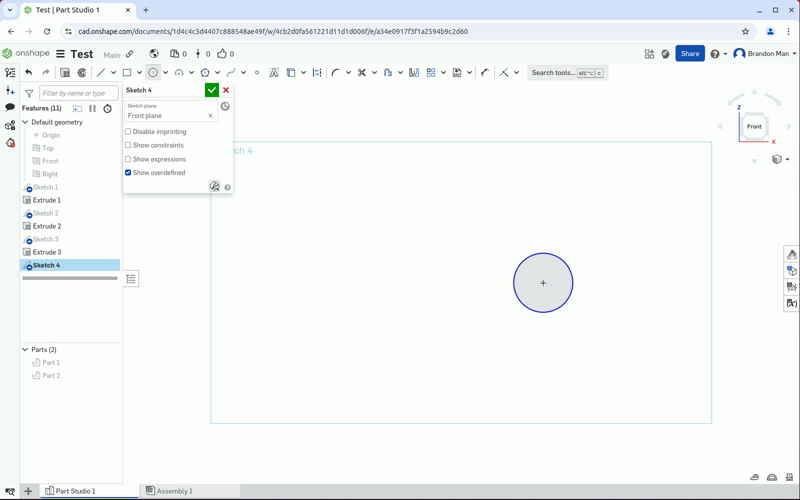
mouse_move(569, 282)
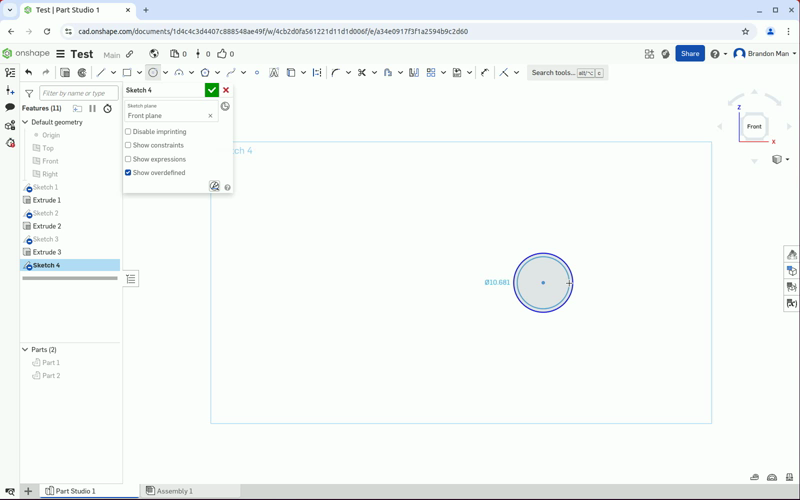
scroll(6)
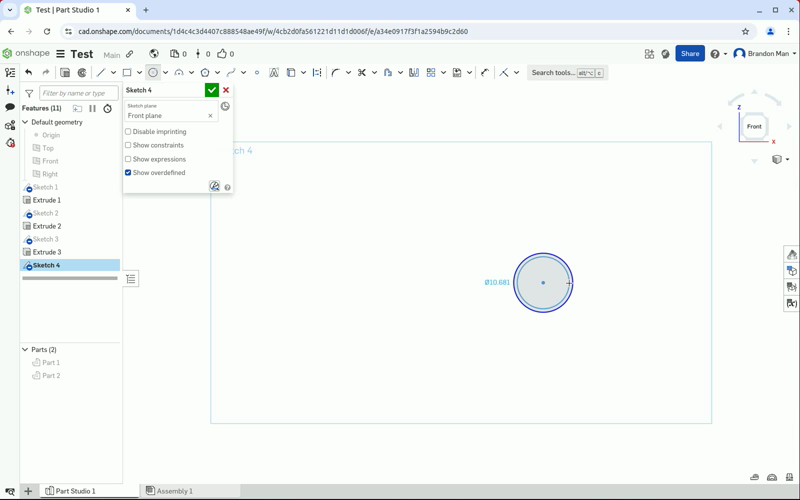
scroll(6)
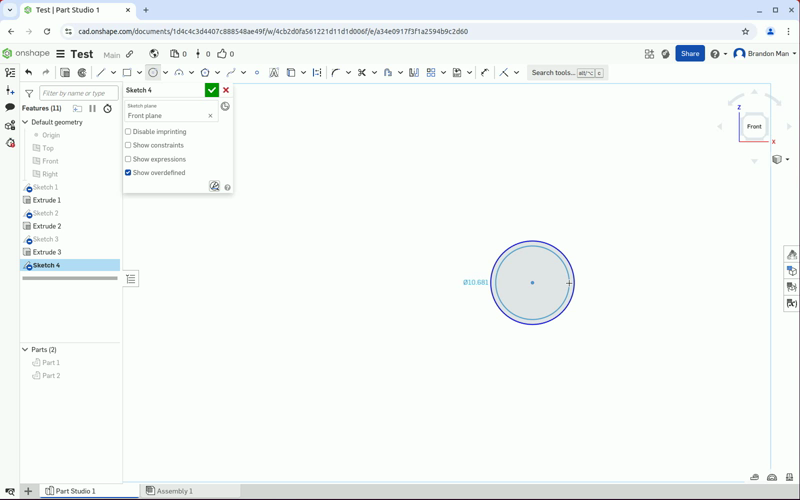
scroll(6)
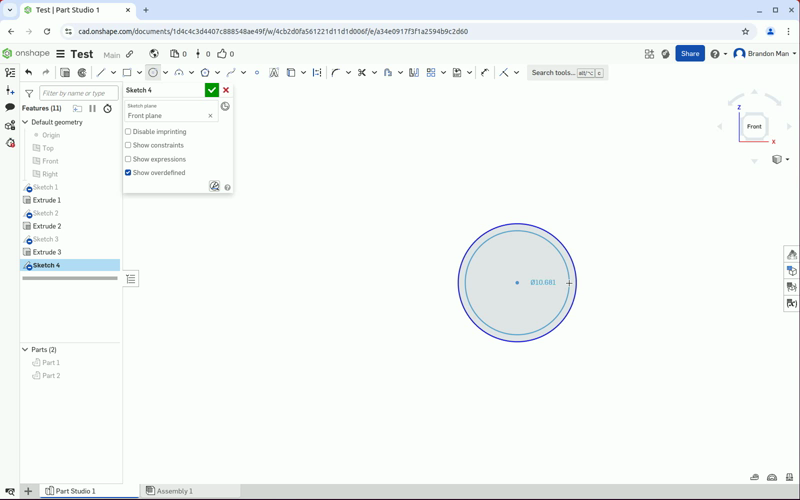
scroll(6)
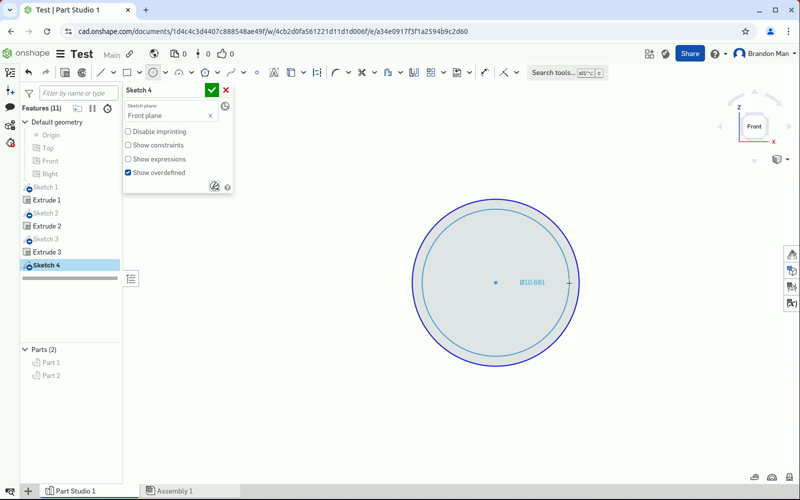
scroll(6)
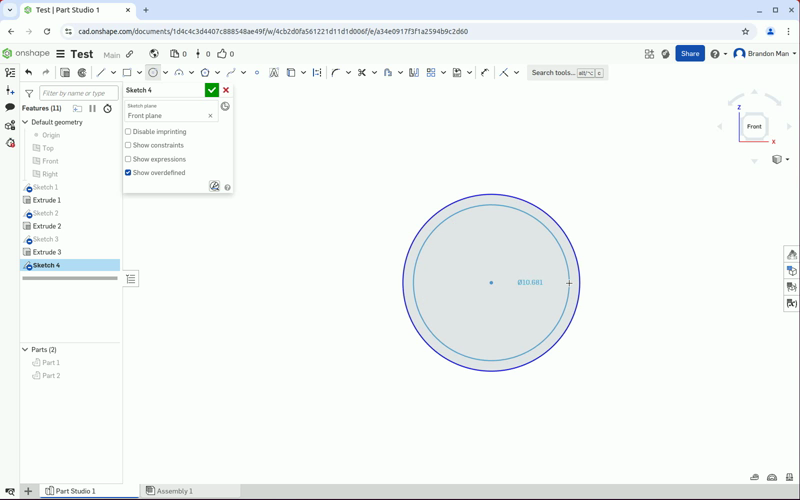
scroll(6)
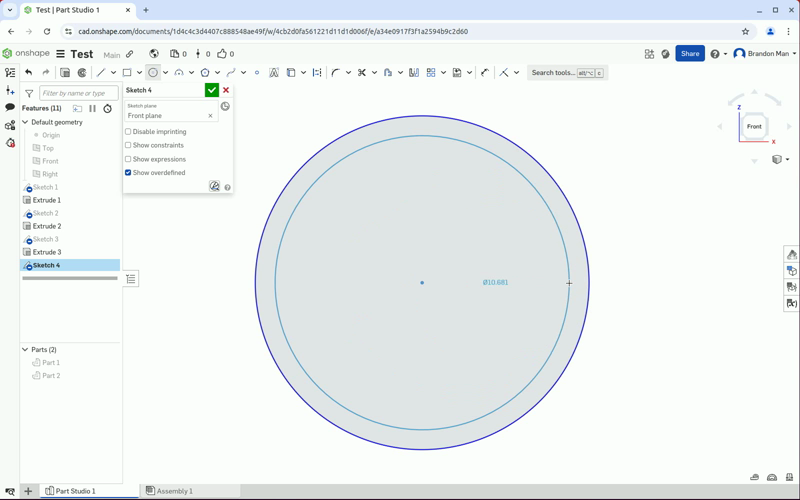
scroll(6)
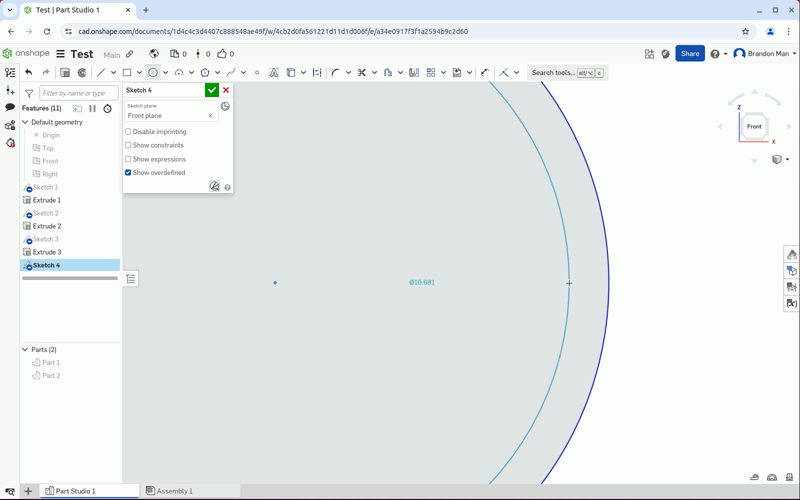
click(569, 282)
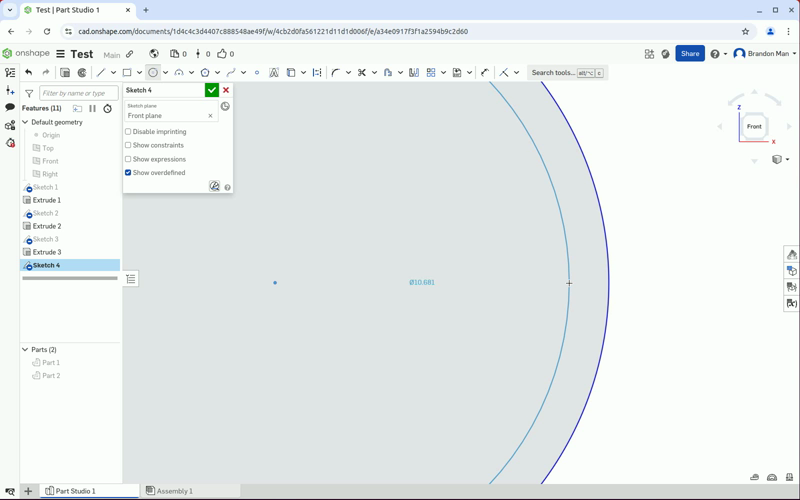
scroll(-6)
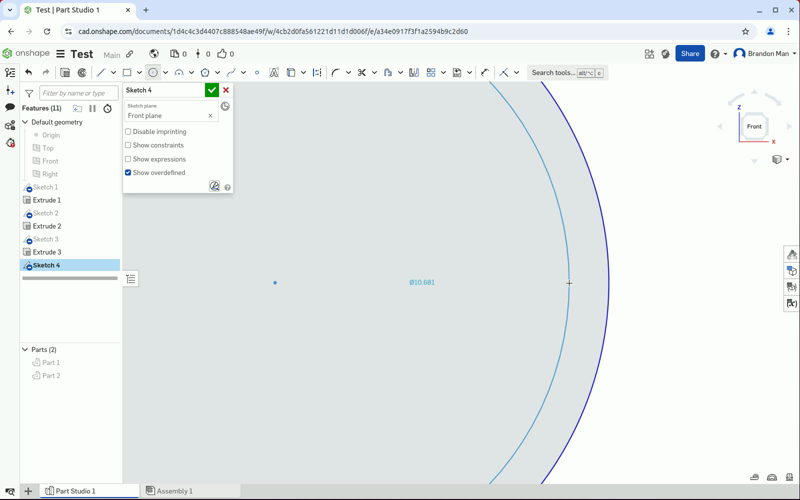
scroll(-6)
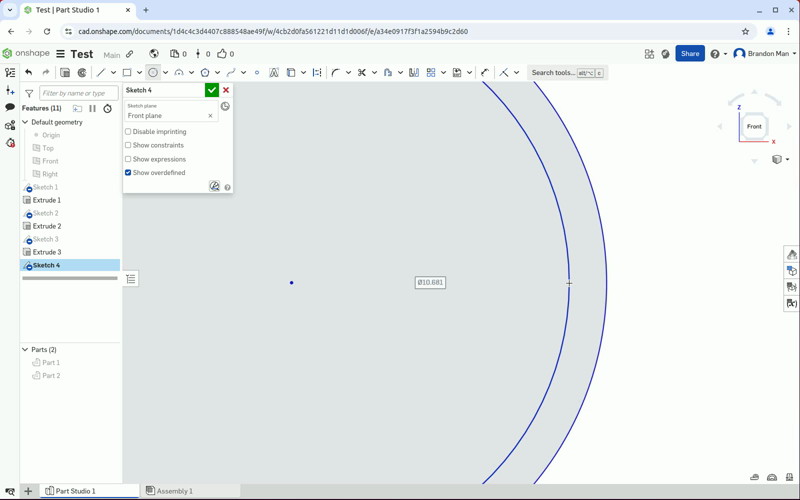
scroll(-6)
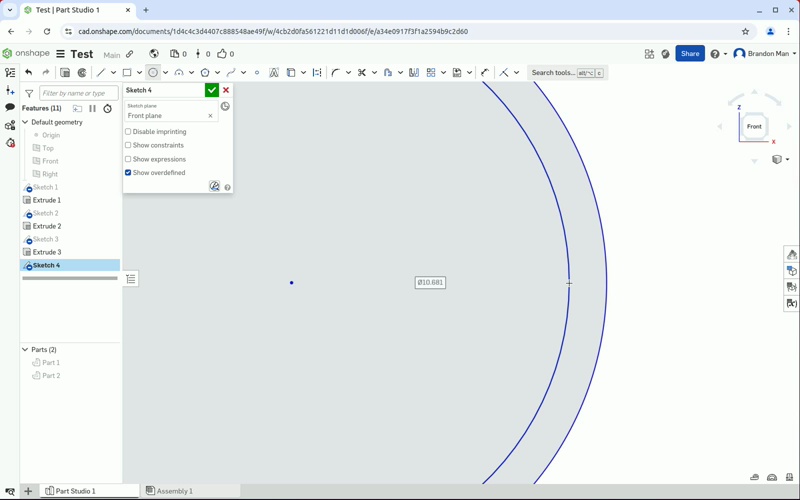
scroll(-6)
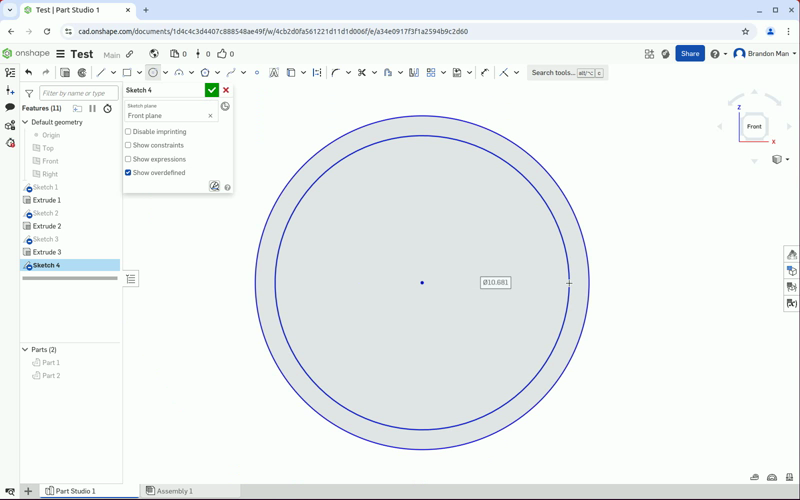
scroll(-6)
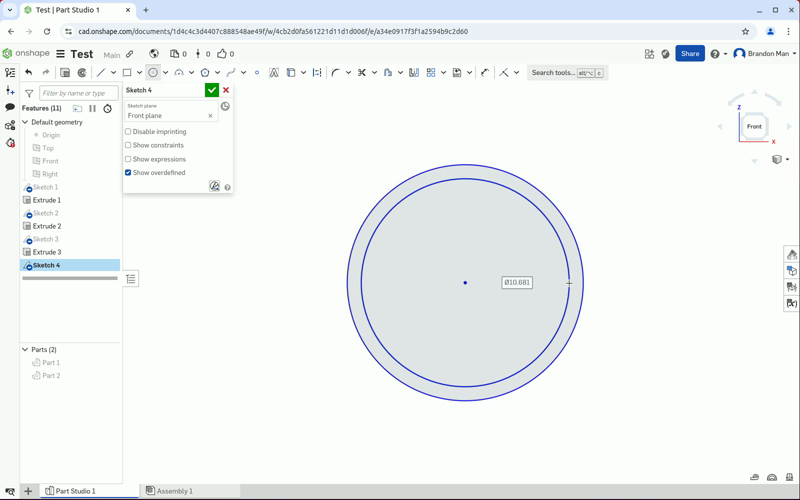
scroll(-6)
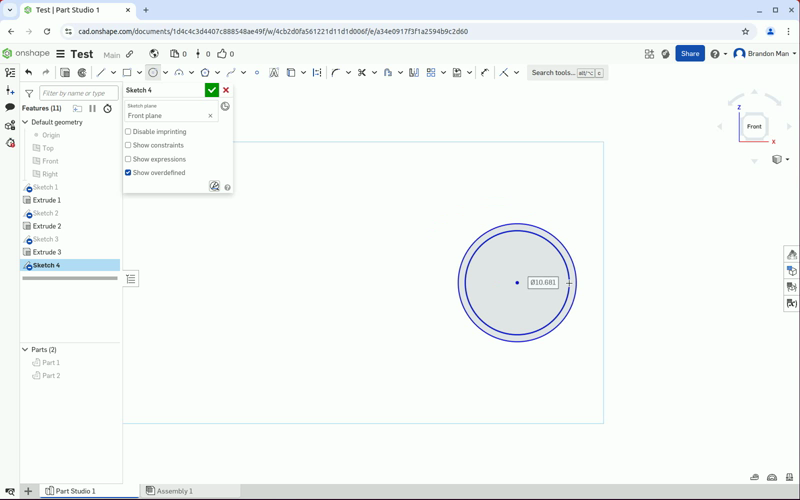
scroll(-6)
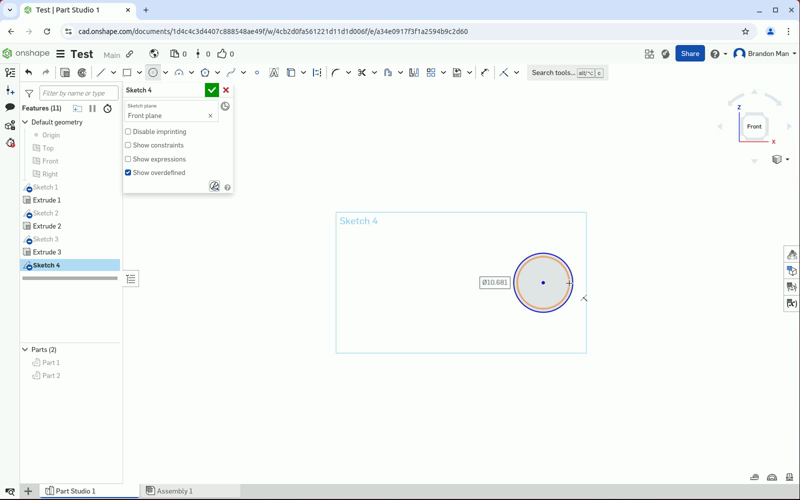
key(esc)
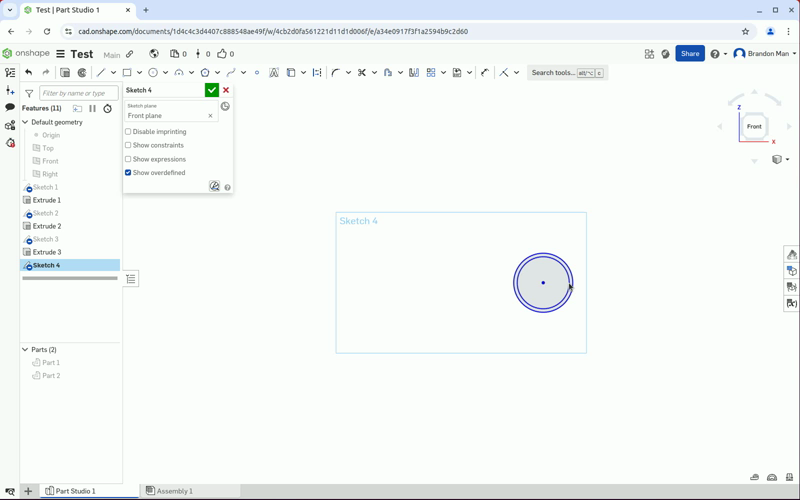
mouse_move(518, 268)
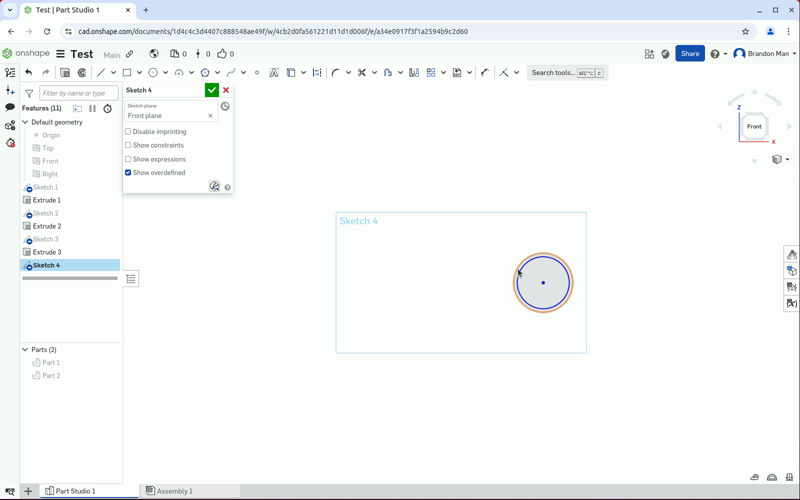
scroll(6)
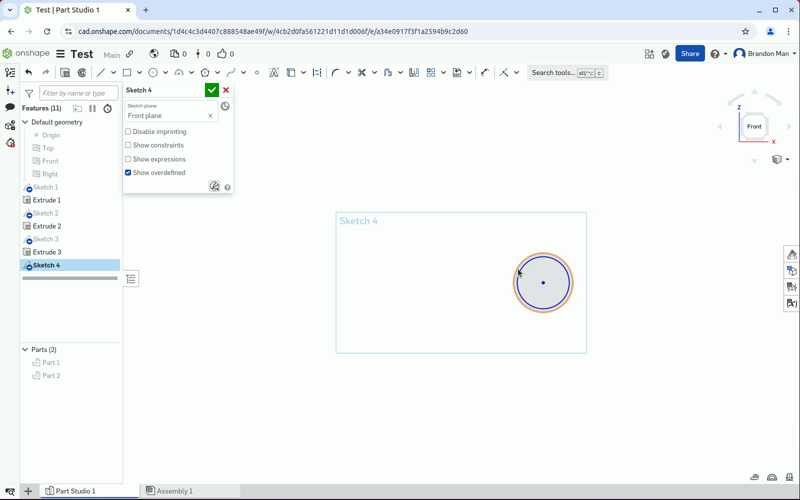
scroll(6)
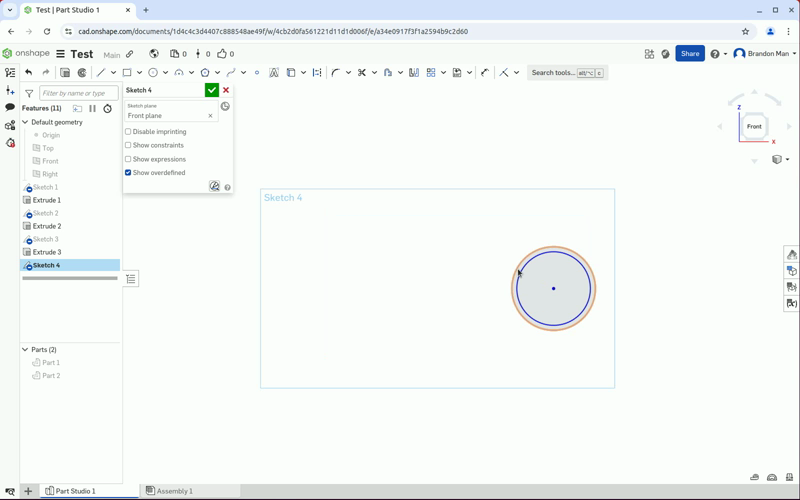
scroll(6)
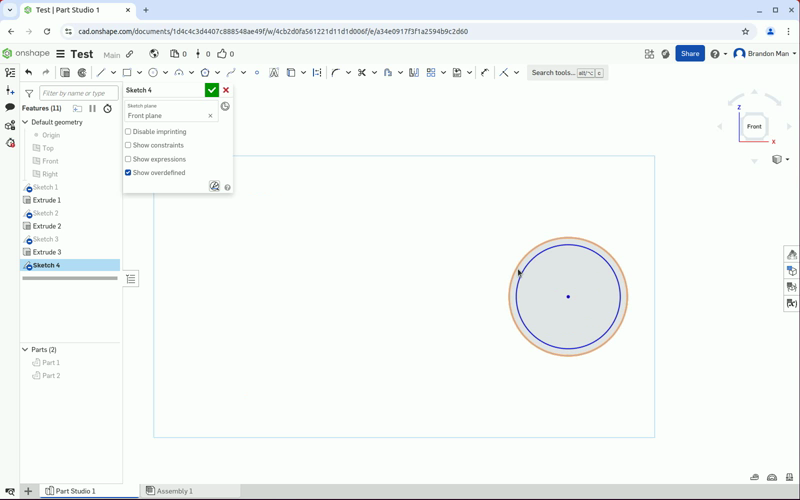
scroll(6)
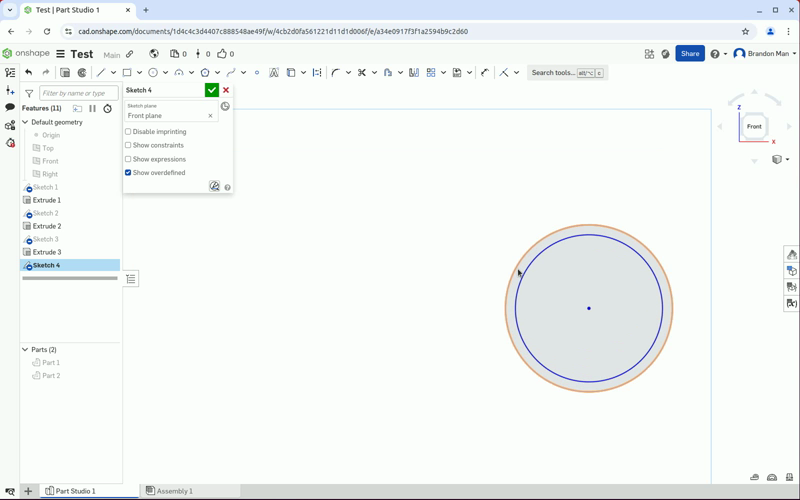
scroll(6)
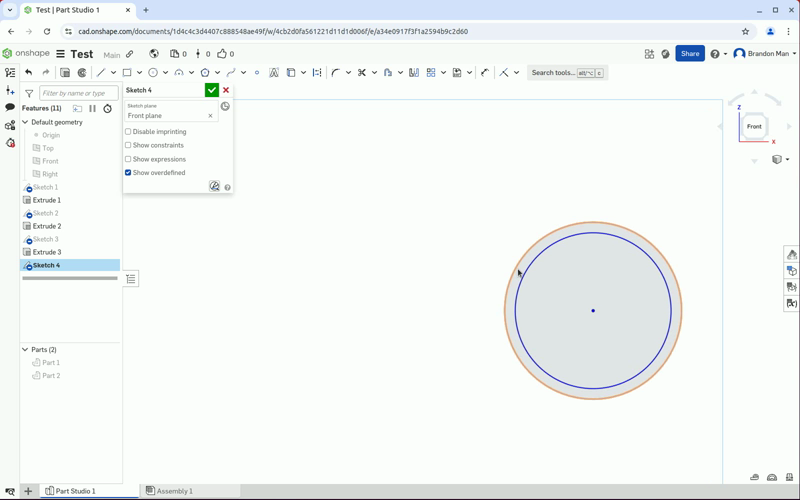
scroll(6)
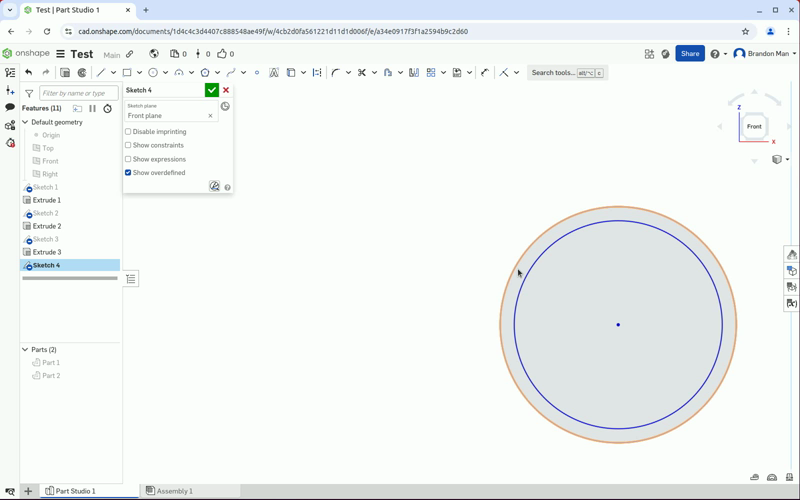
scroll(6)
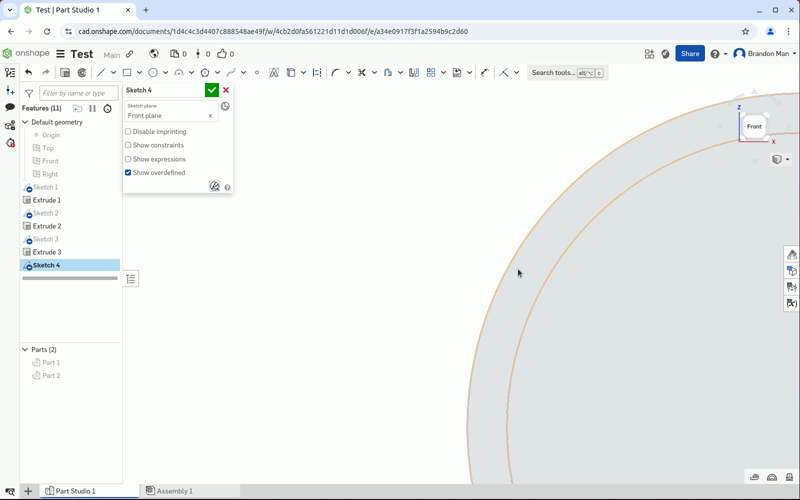
click(518, 268)
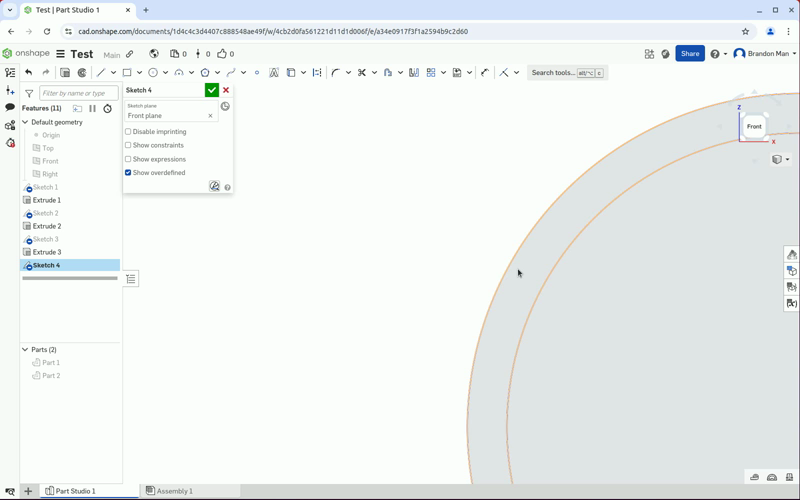
scroll(-6)
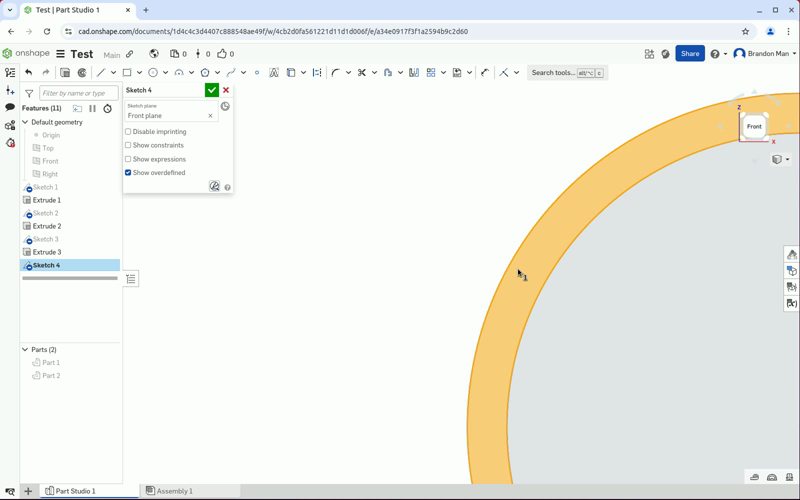
scroll(-6)
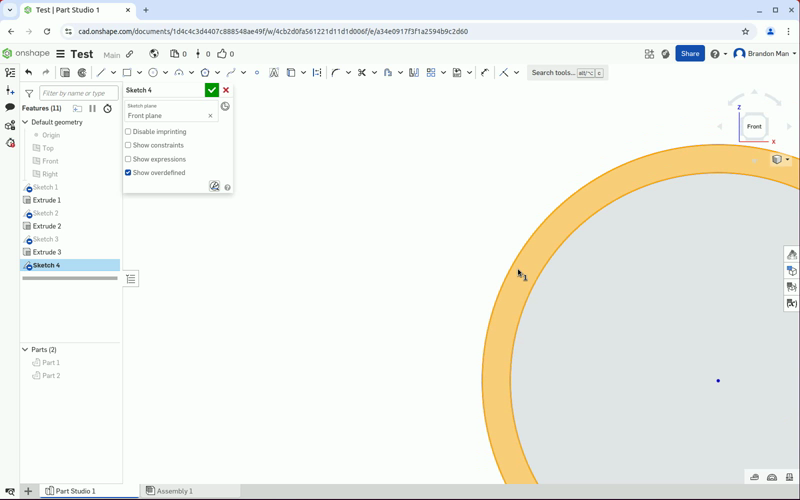
scroll(-6)
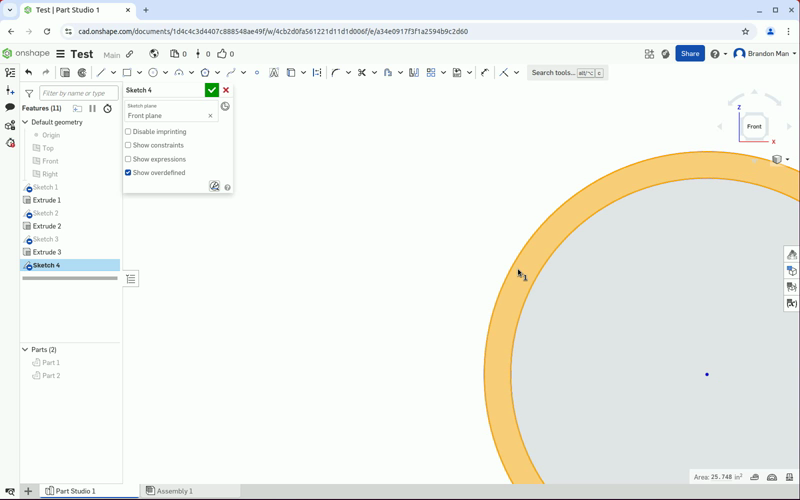
scroll(-6)
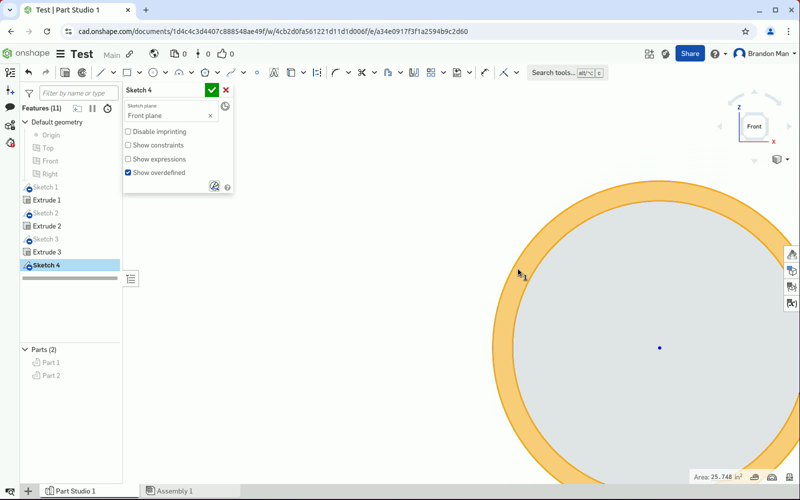
scroll(-6)
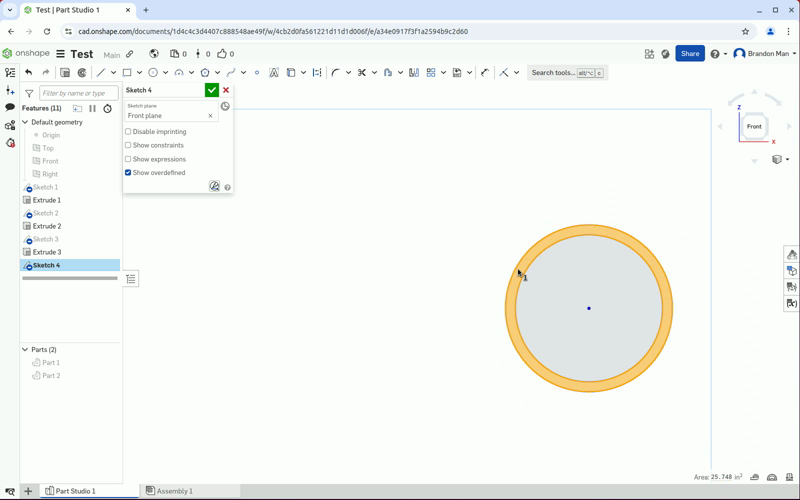
scroll(-6)
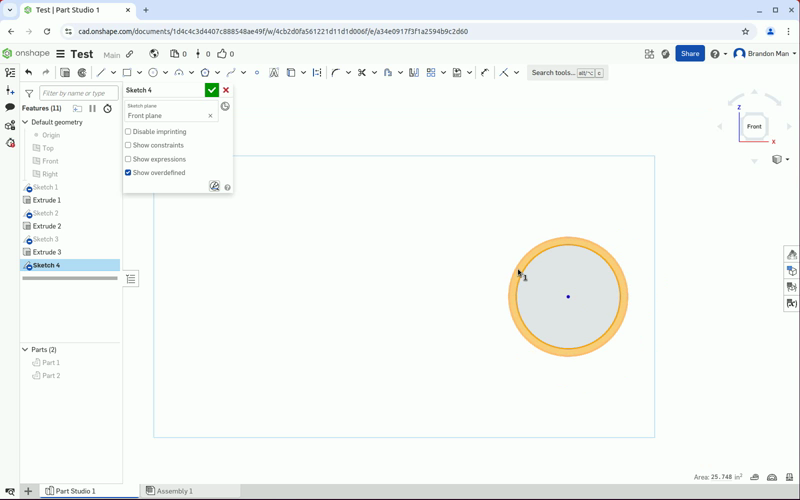
scroll(-6)
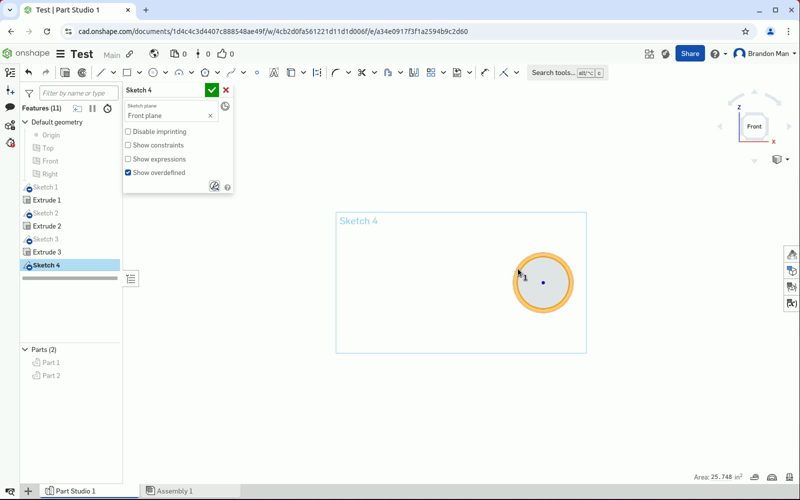
mouse_move(73, 352)
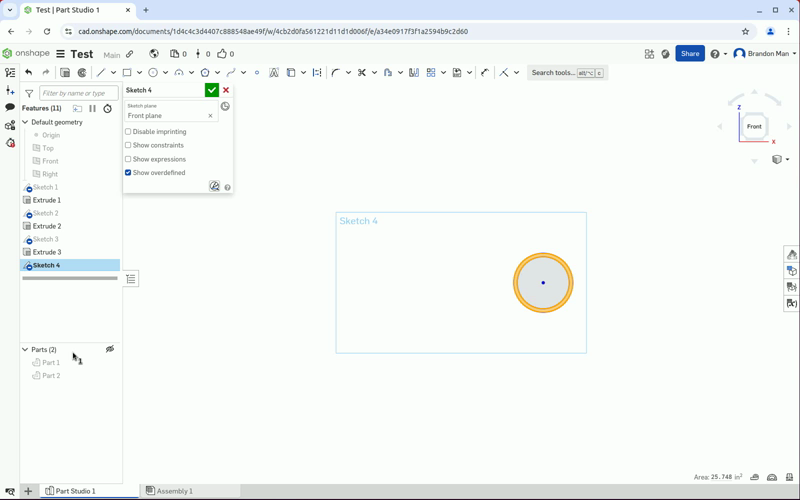
key(shift+y)
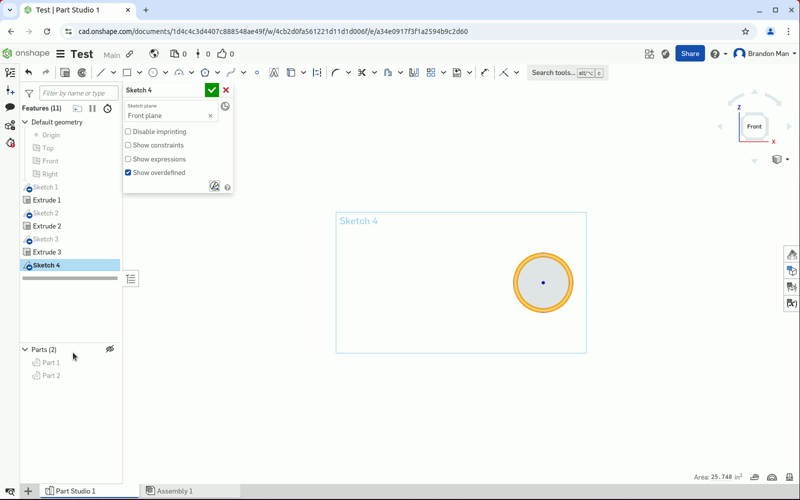
key(shift+e)
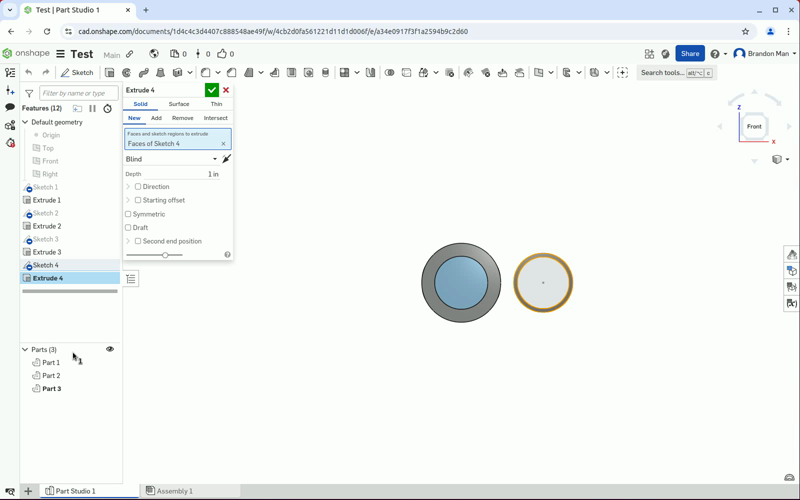
mouse_move(143, 106)
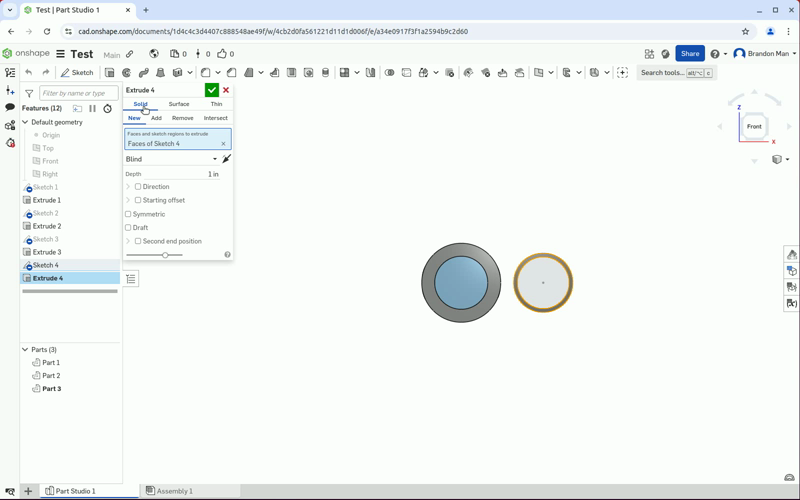
click(143, 106)
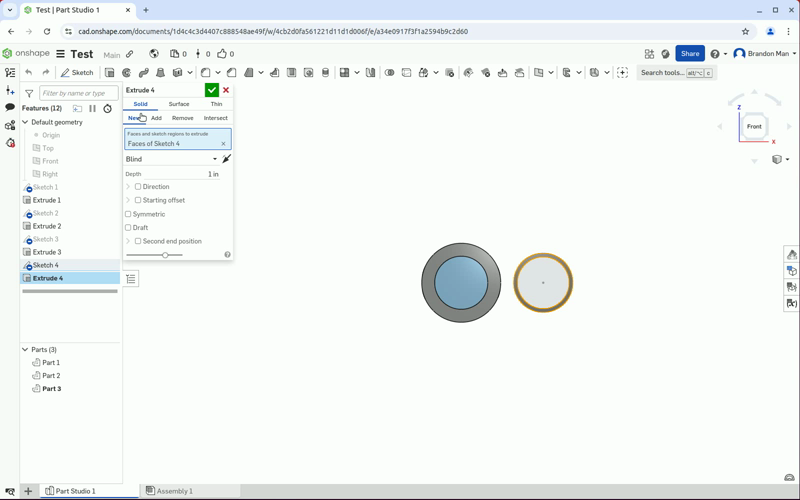
mouse_move(137, 120)
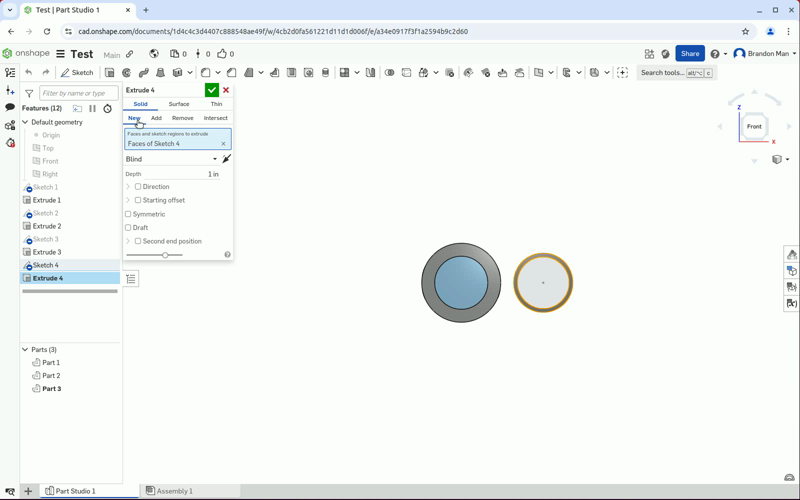
click(137, 120)
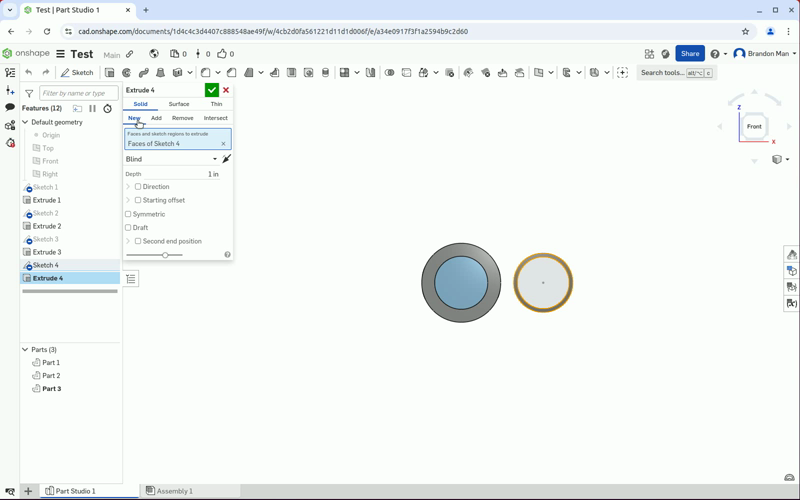
key(tab, 4)
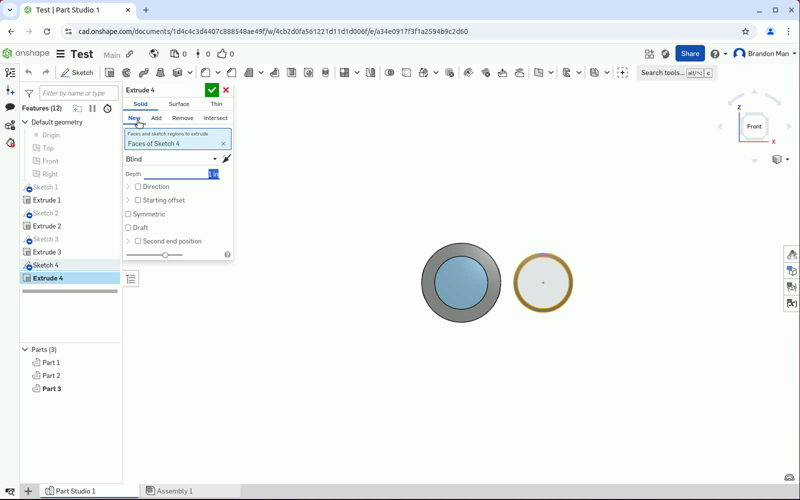
text(1.685)
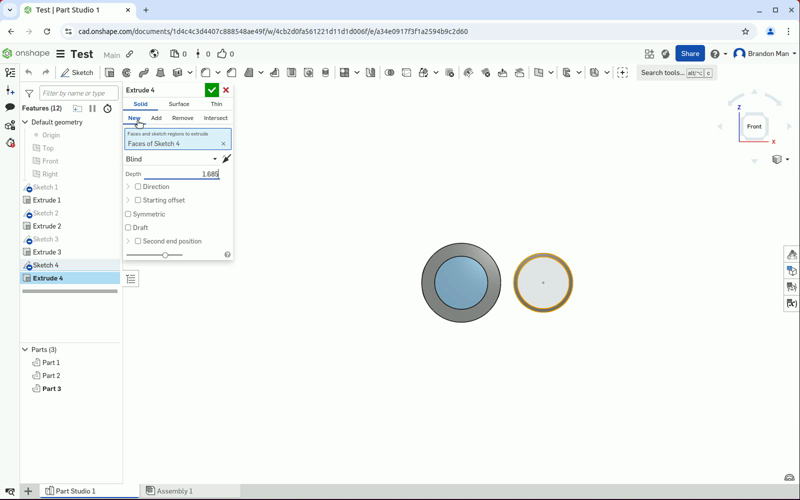
key(enter)
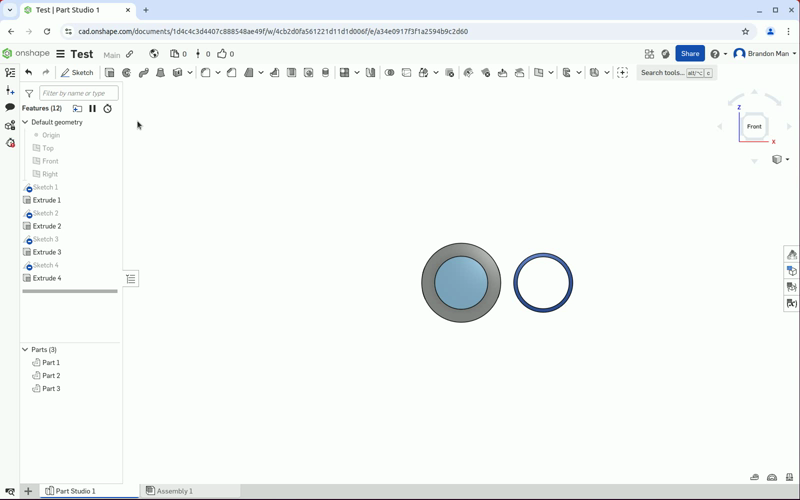
key(shift+h)
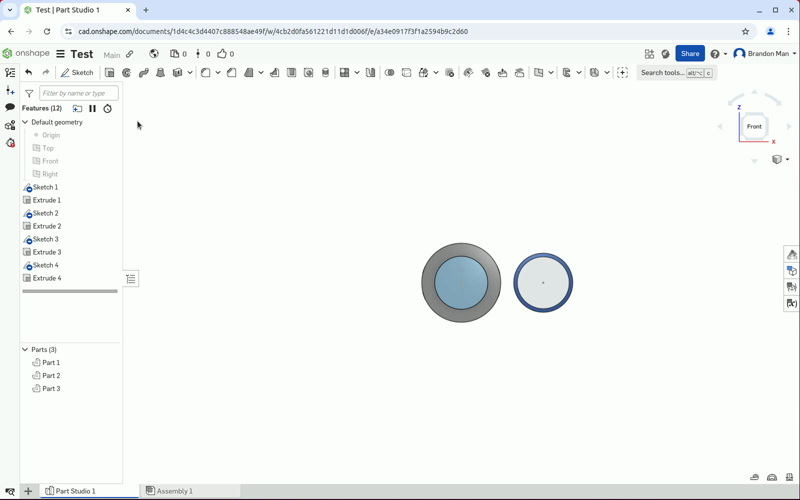
key(shift+h)
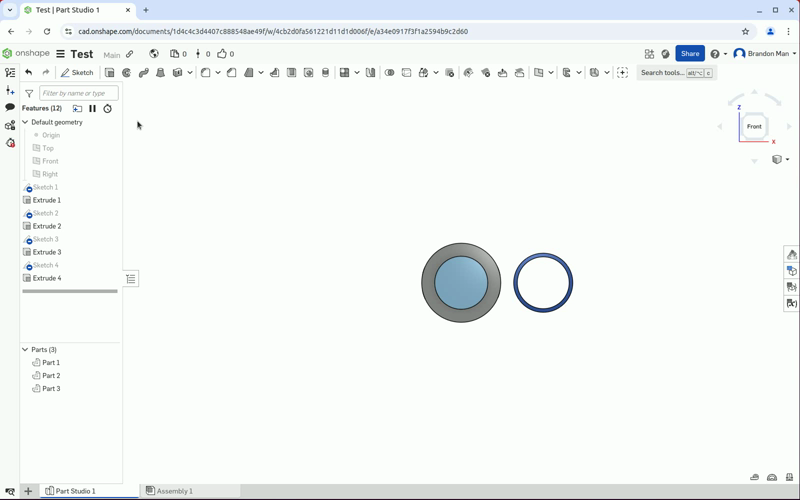
mouse_move(73, 189)
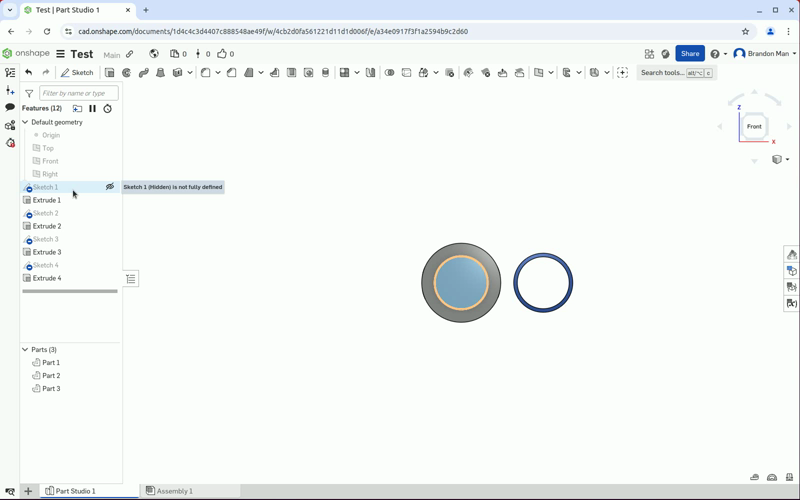
click(73, 189)
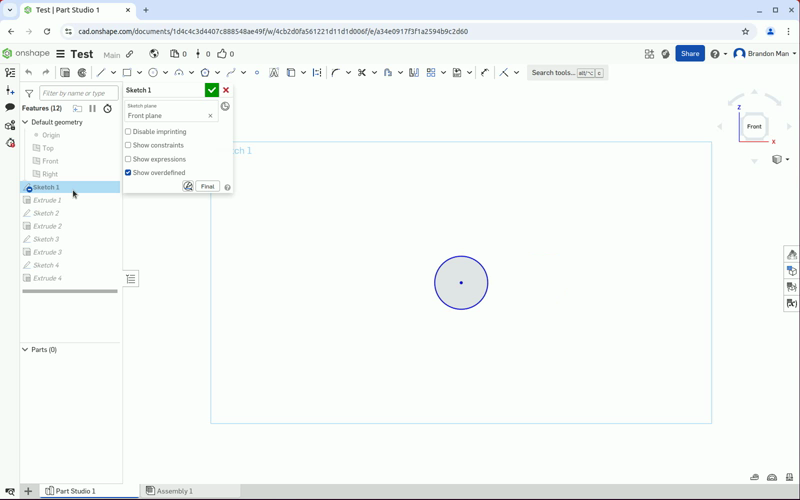
mouse_move(229, 92)
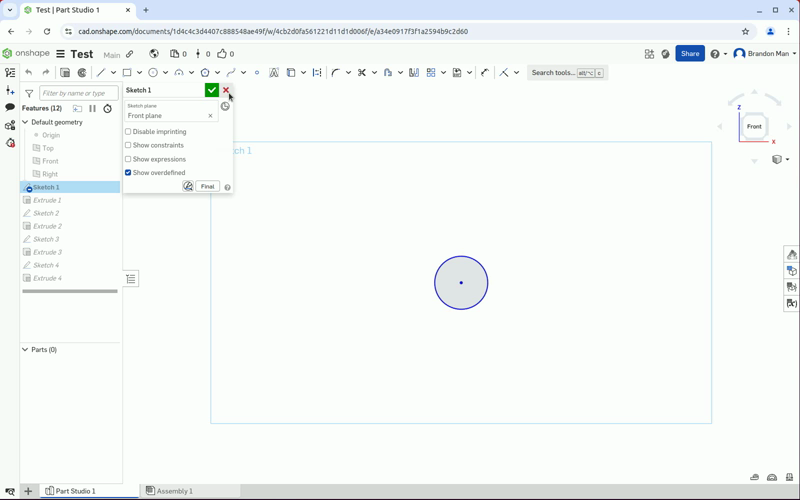
click(229, 92)
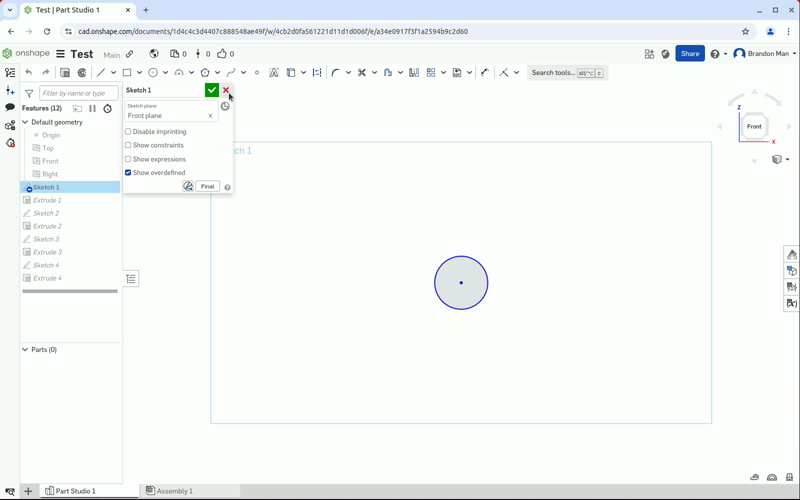
key(shift+s)
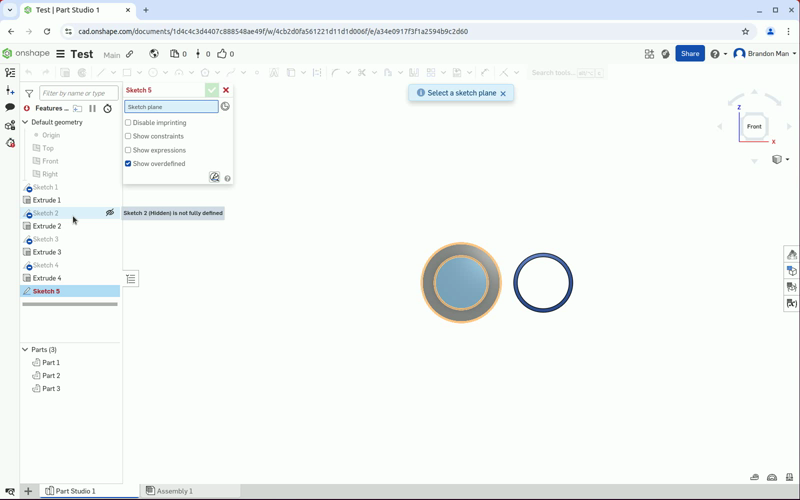
scroll(3)
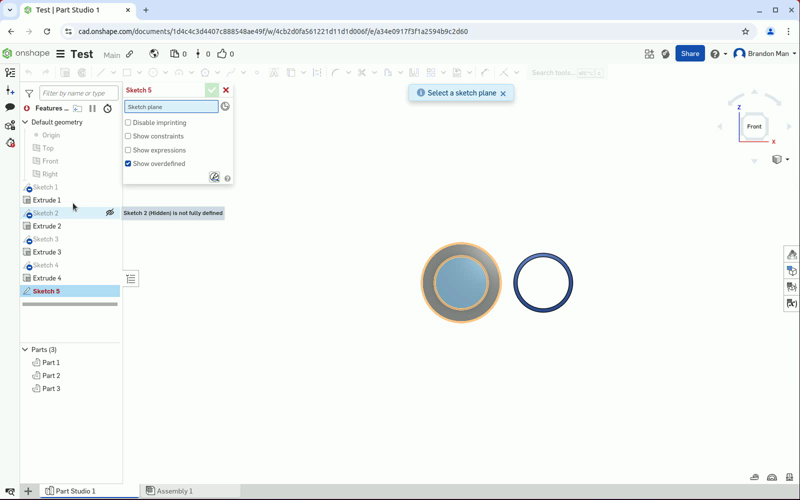
mouse_move(73, 163)
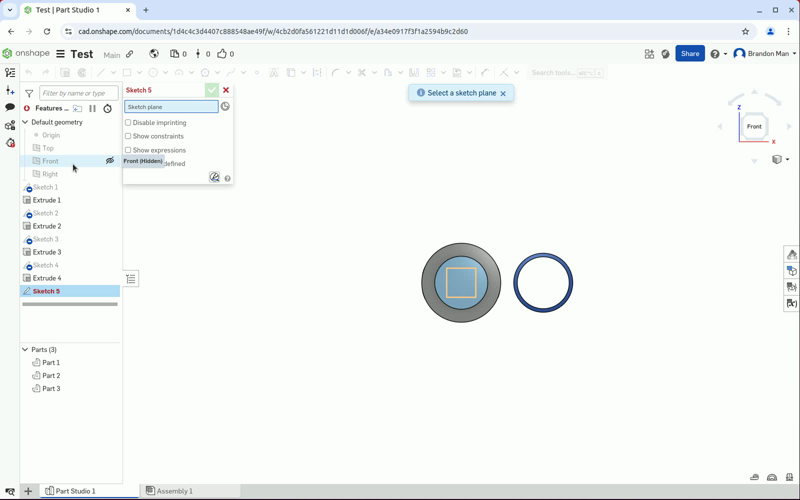
click(73, 163)
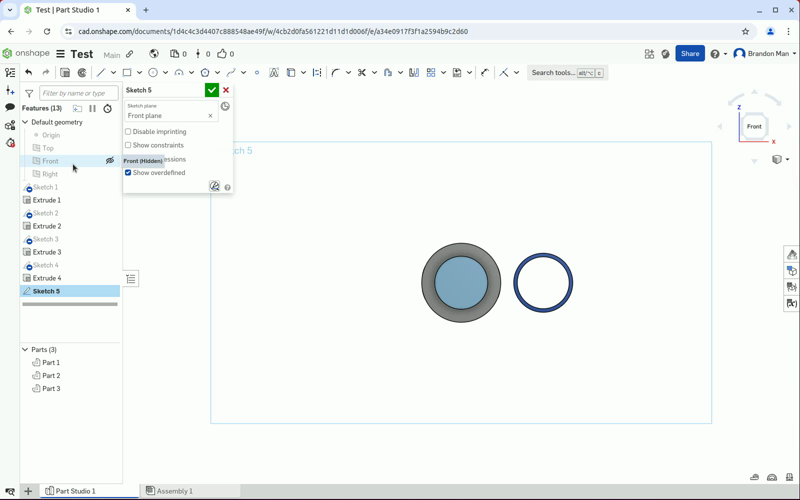
mouse_move(73, 352)
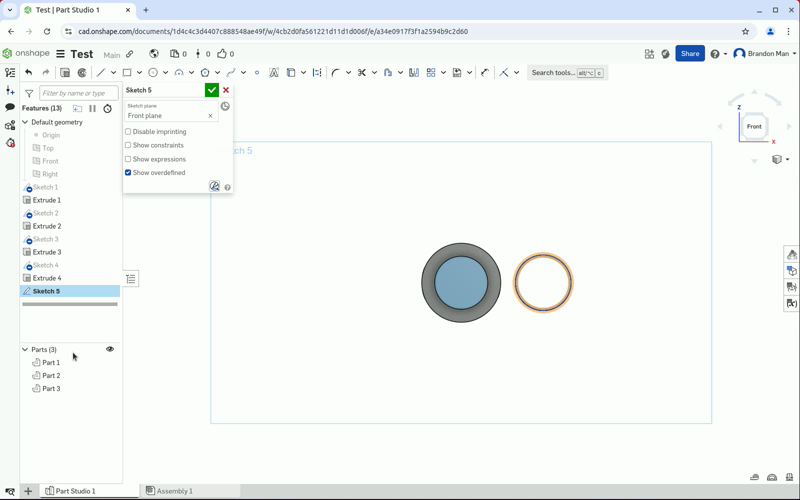
key(y)
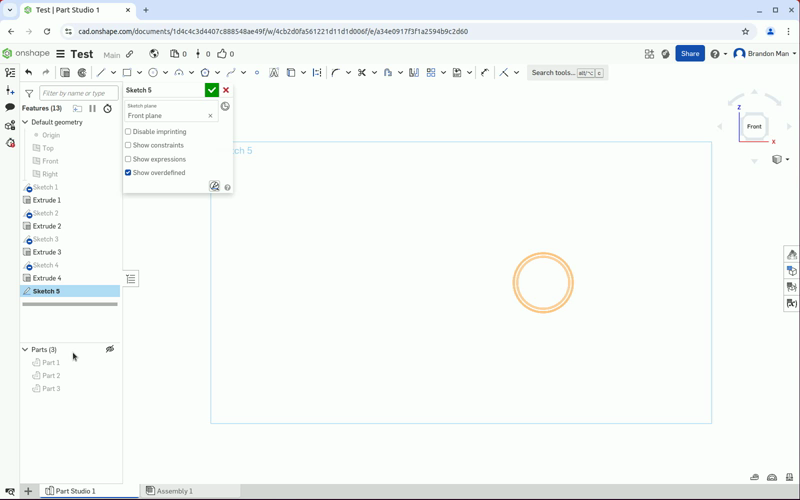
key(c)
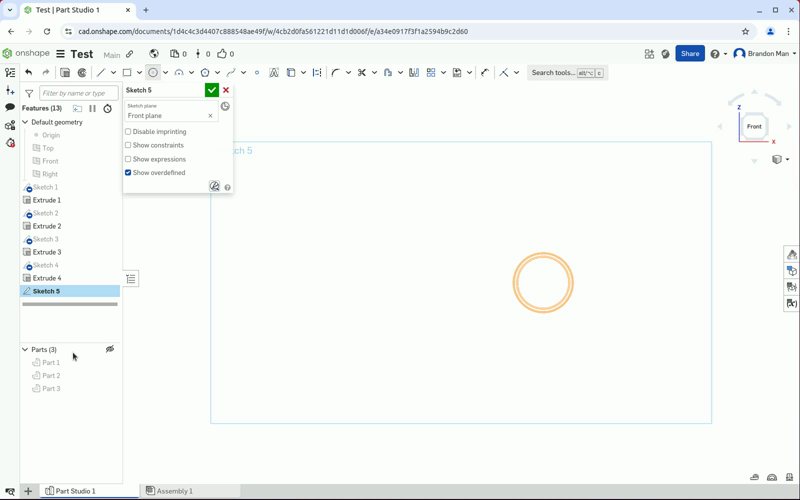
key_down(shift)
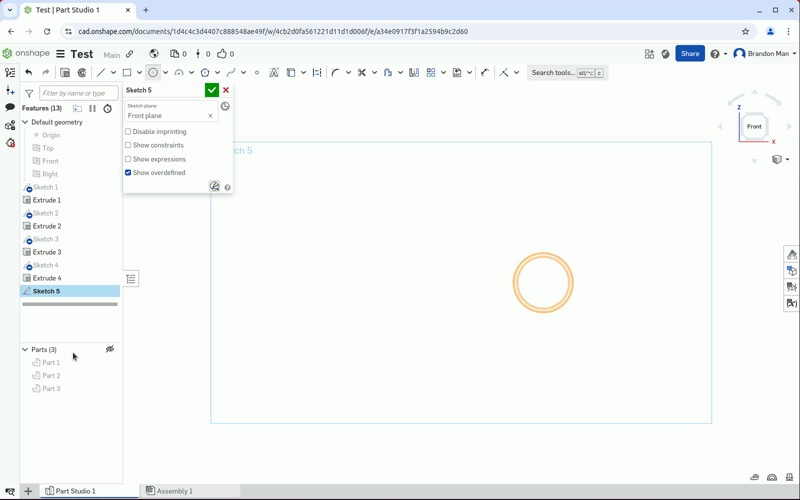
mouse_move(378, 282)
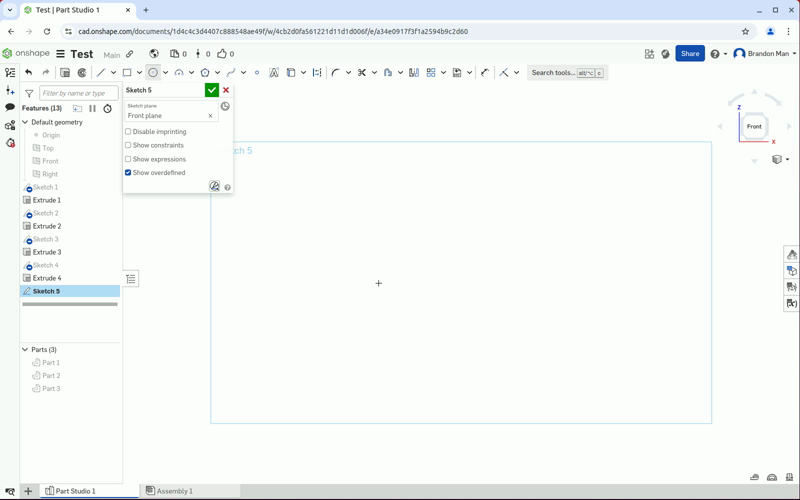
click(378, 282)
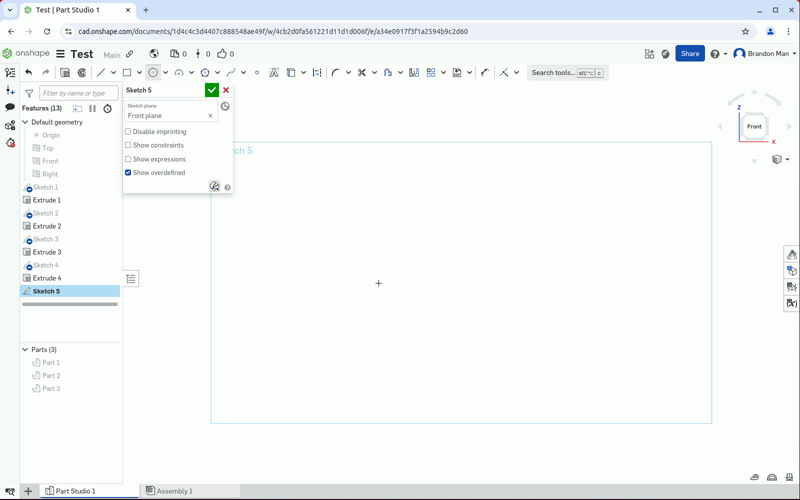
key_up(shift)
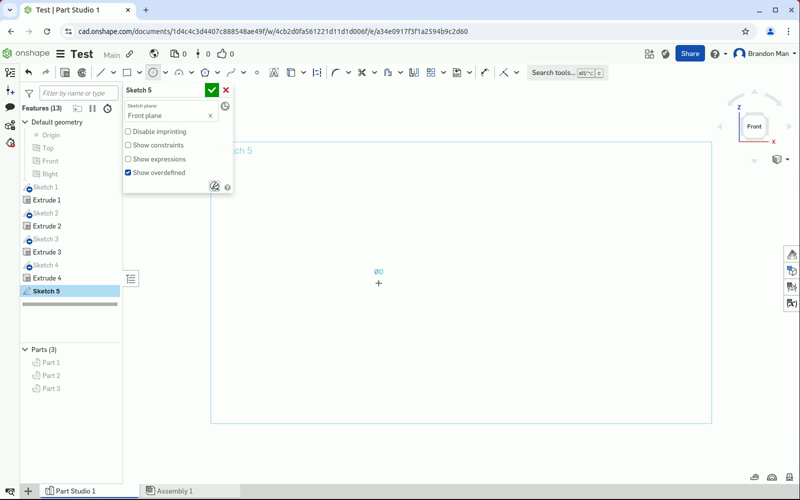
mouse_move(409, 282)
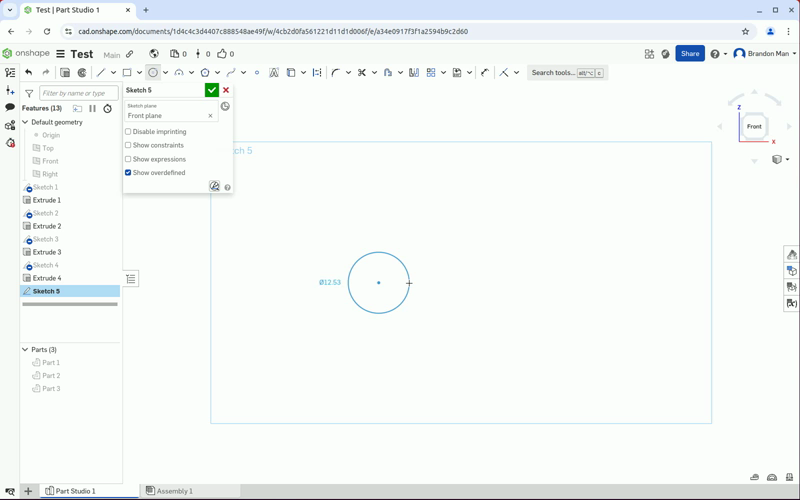
click(409, 282)
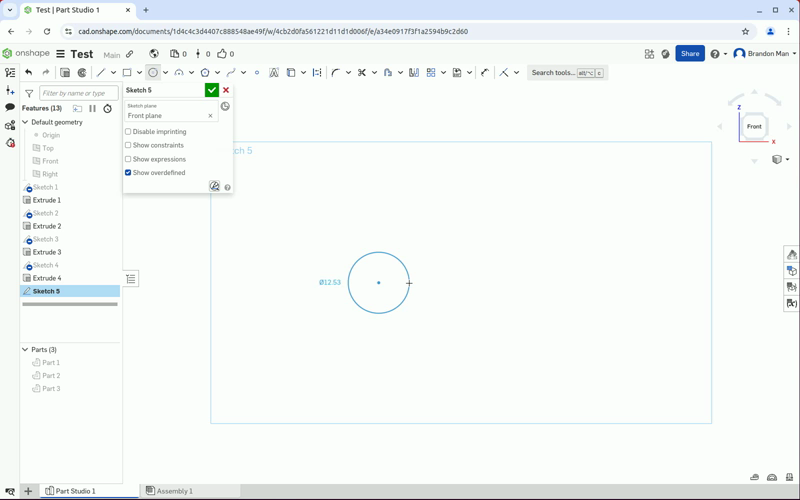
key(esc)
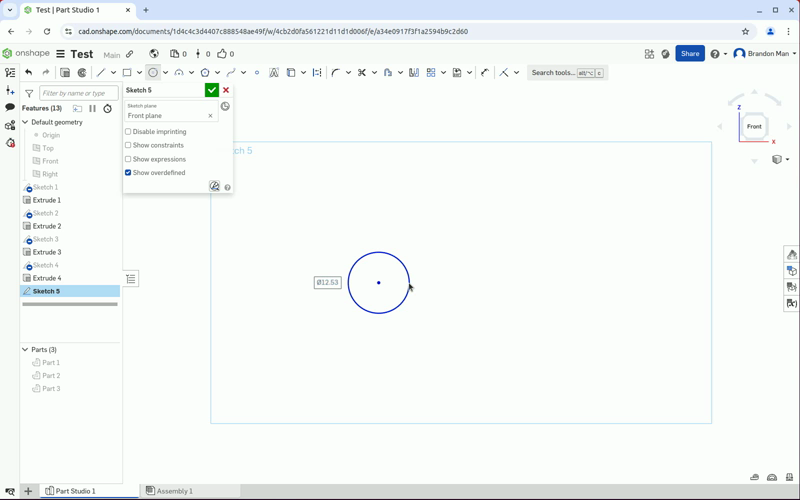
key(c)
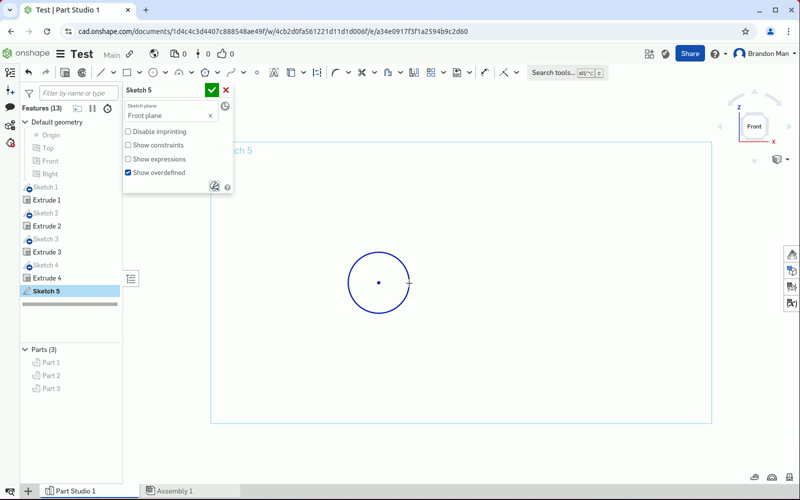
key_down(shift)
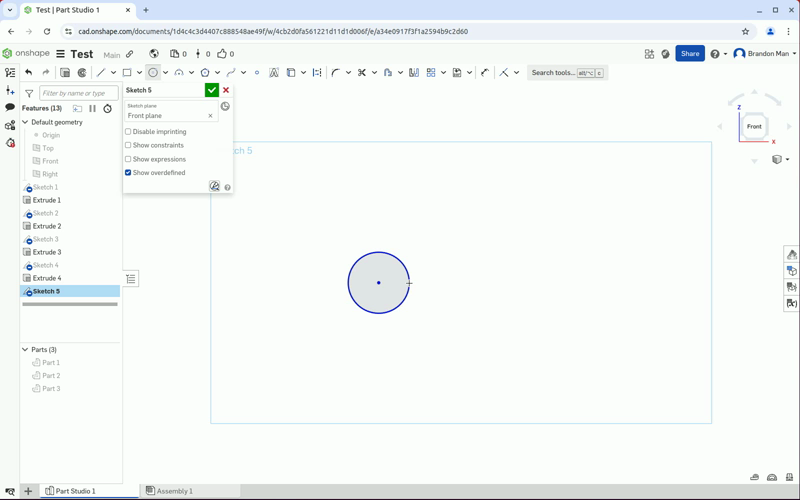
mouse_move(378, 282)
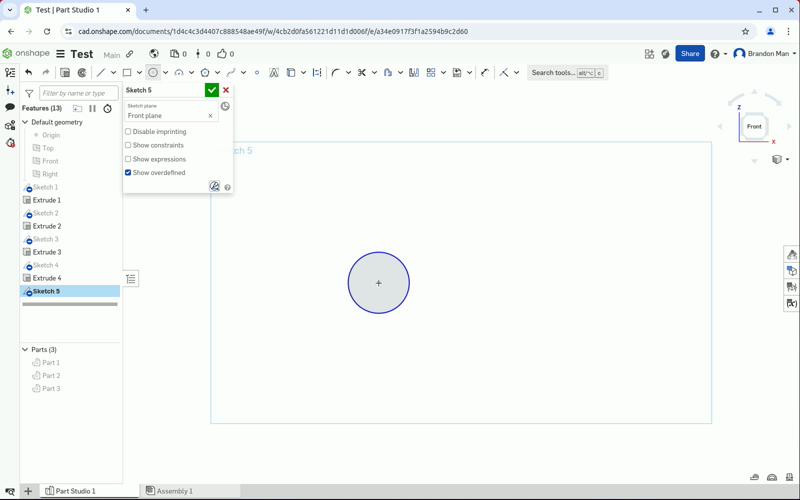
click(378, 282)
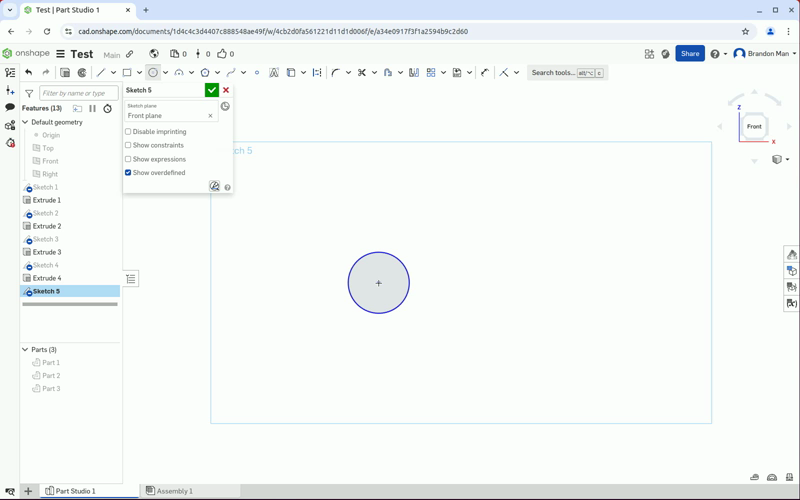
key_up(shift)
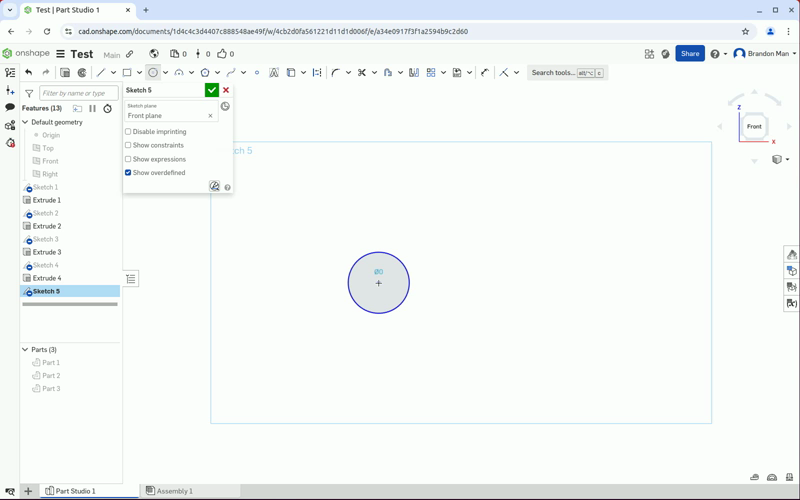
mouse_move(404, 282)
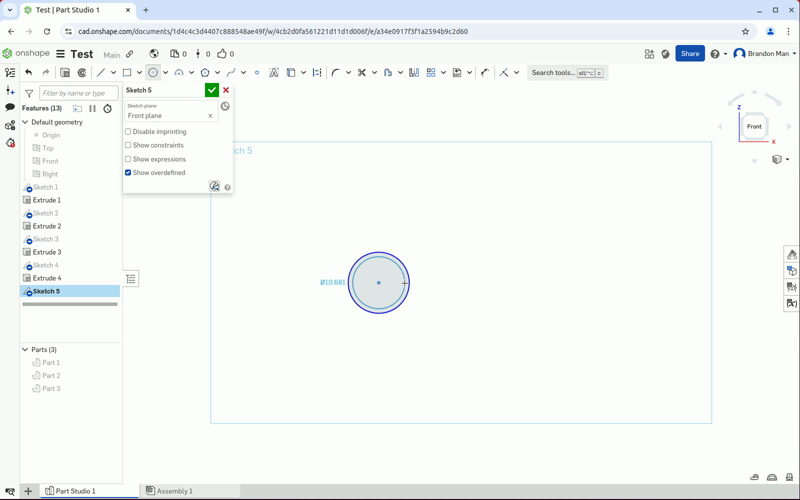
scroll(6)
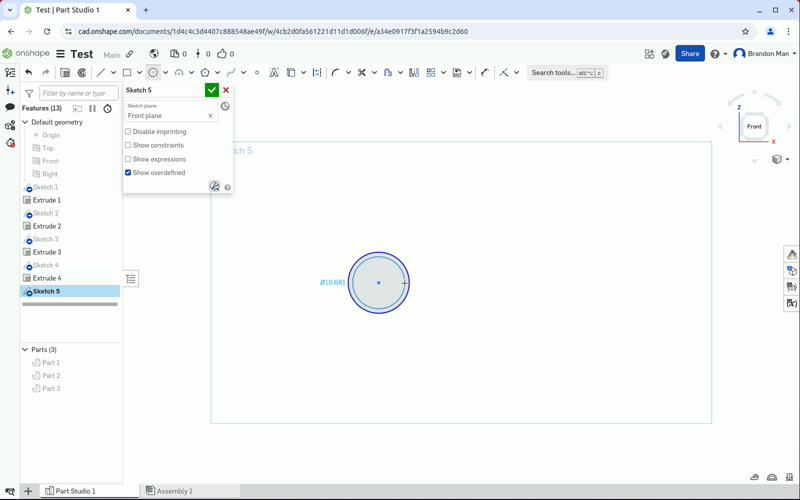
scroll(6)
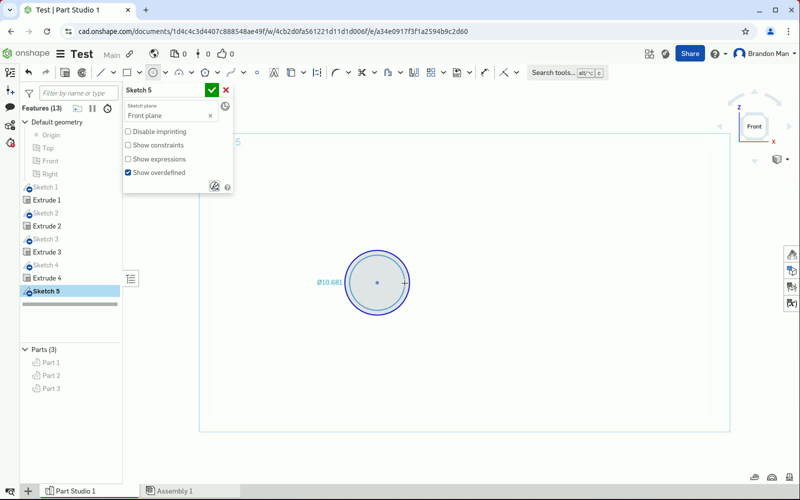
scroll(6)
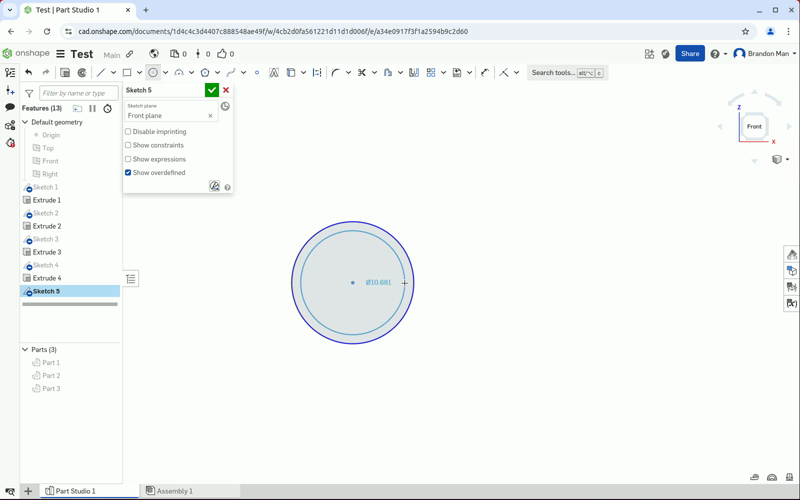
scroll(6)
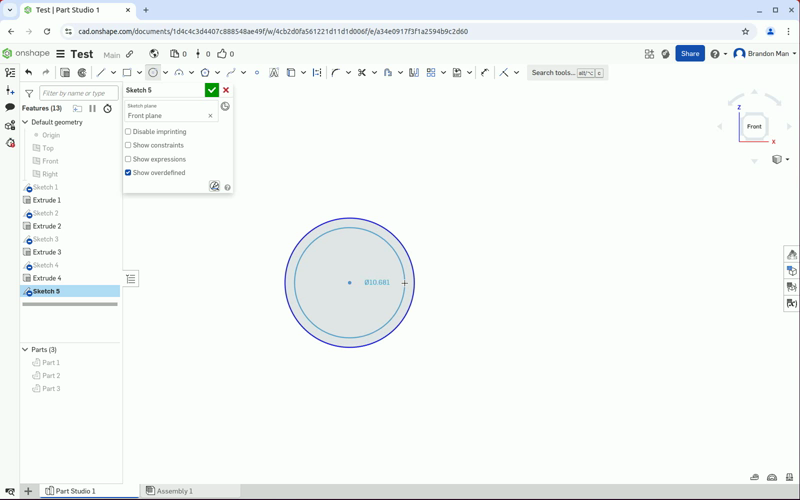
scroll(6)
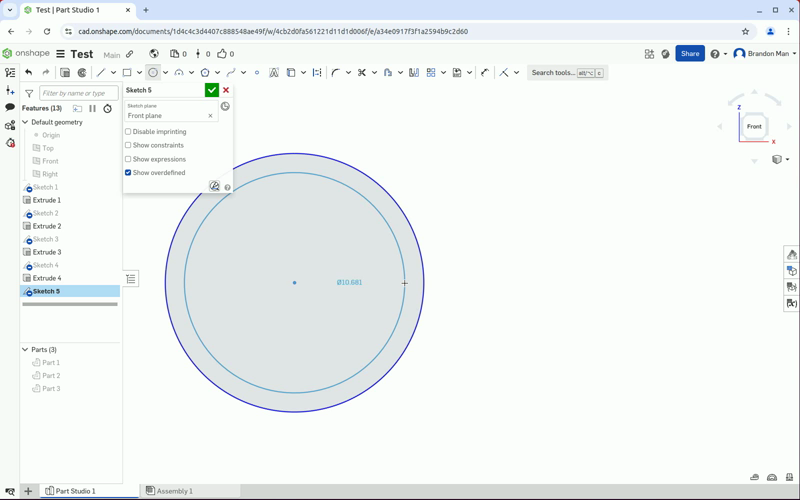
scroll(6)
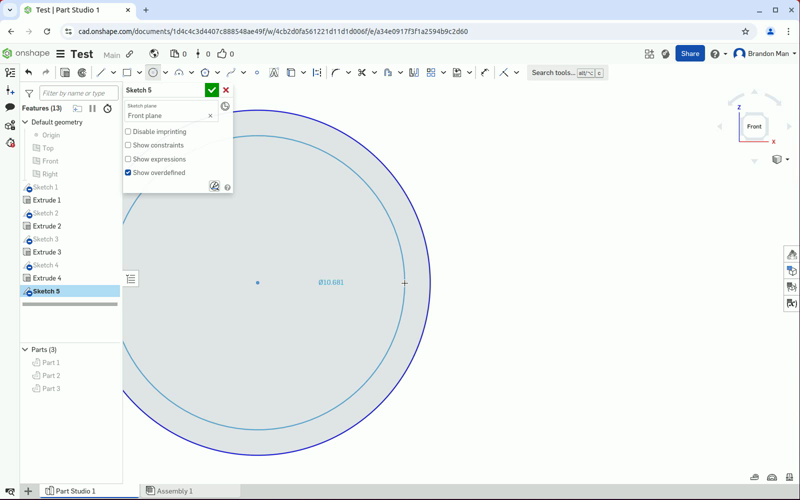
scroll(6)
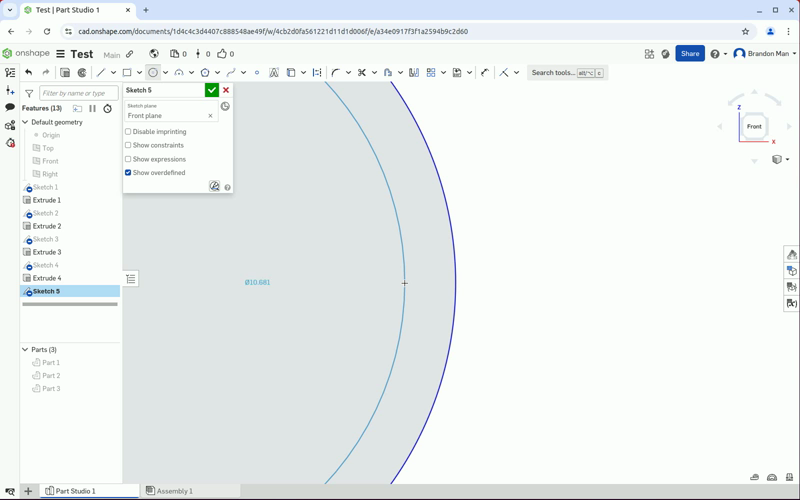
click(404, 282)
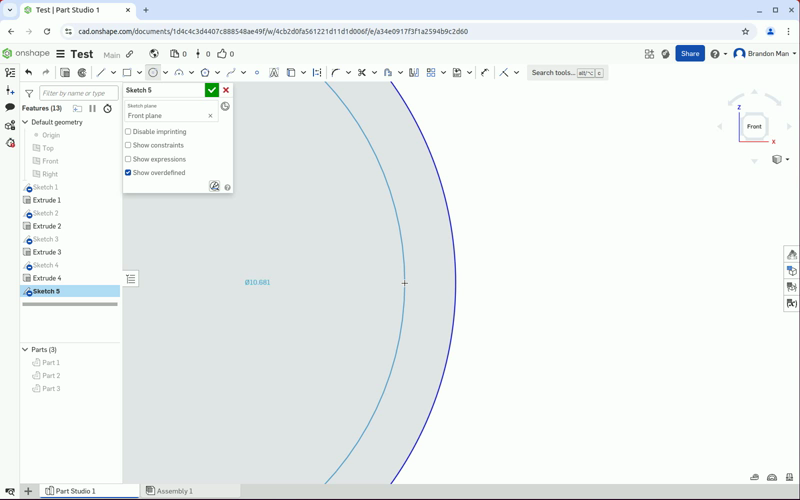
scroll(-6)
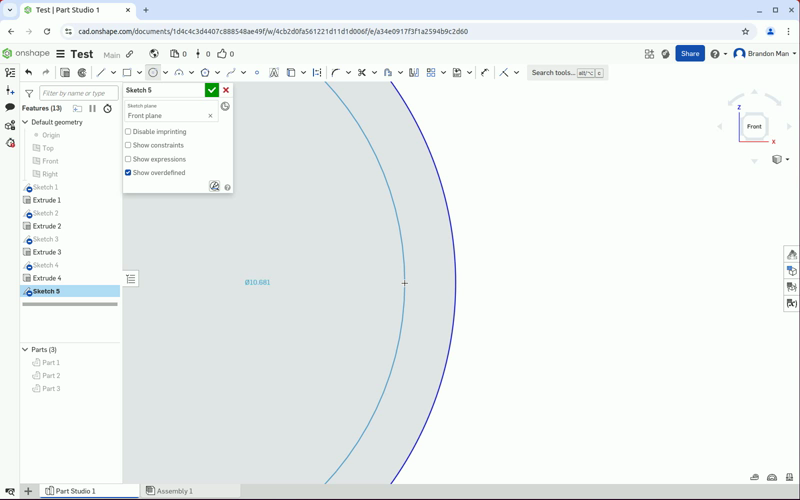
scroll(-6)
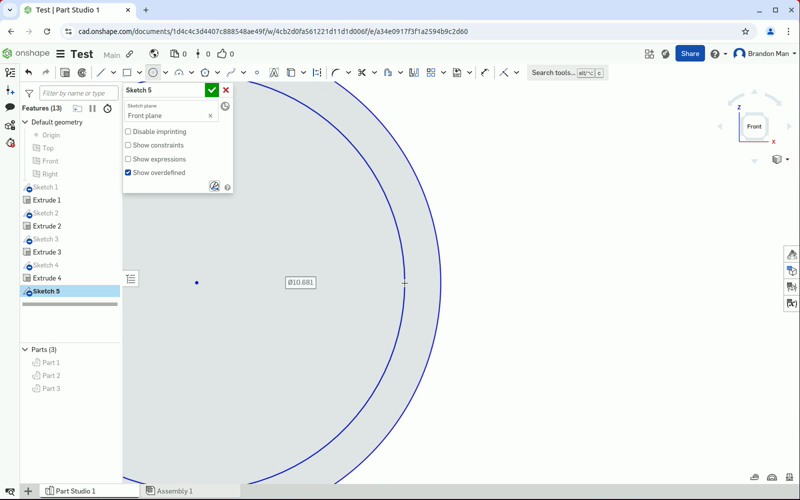
scroll(-6)
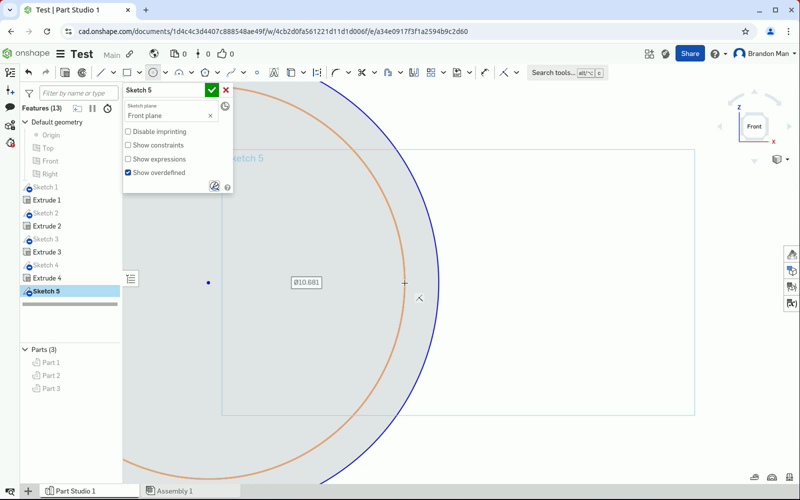
scroll(-6)
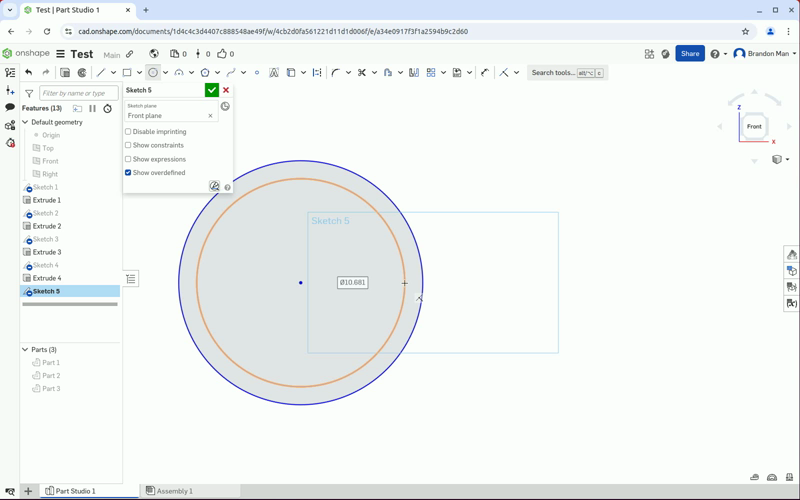
scroll(-6)
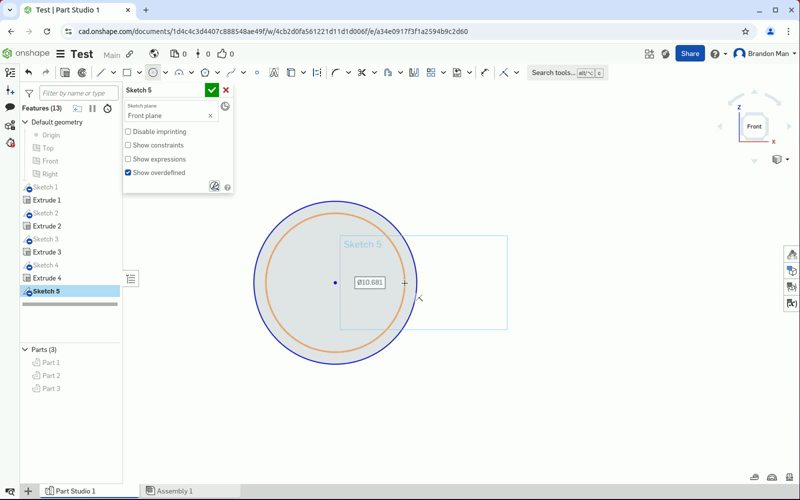
scroll(-6)
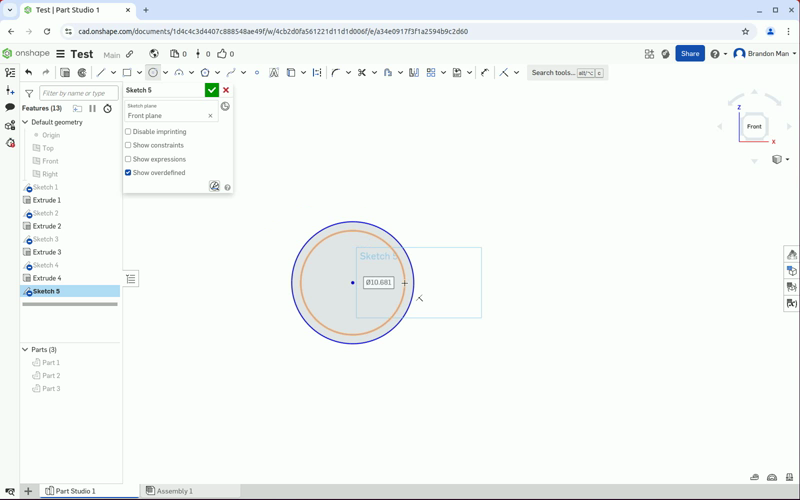
scroll(-6)
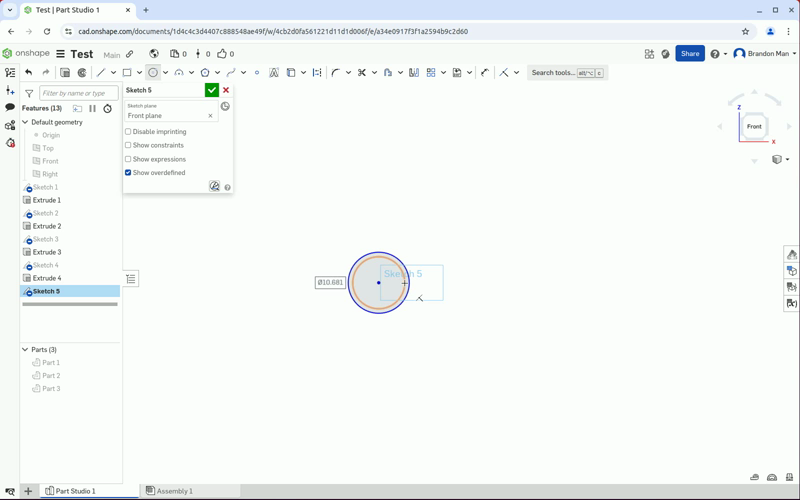
key(esc)
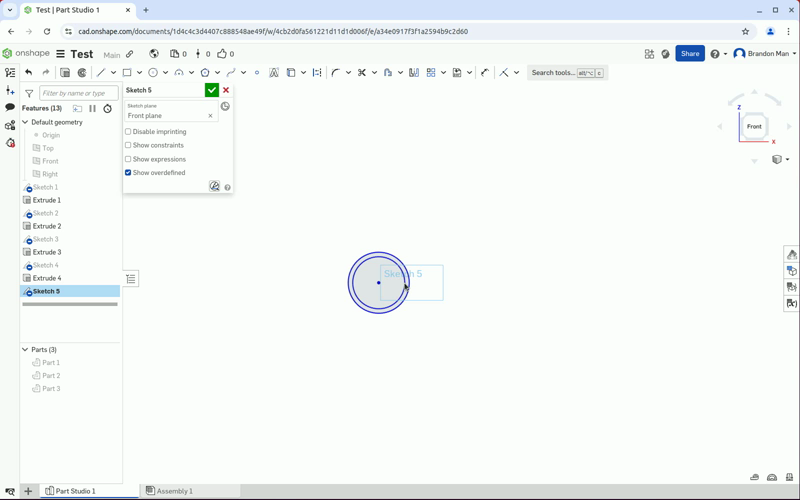
mouse_move(381, 253)
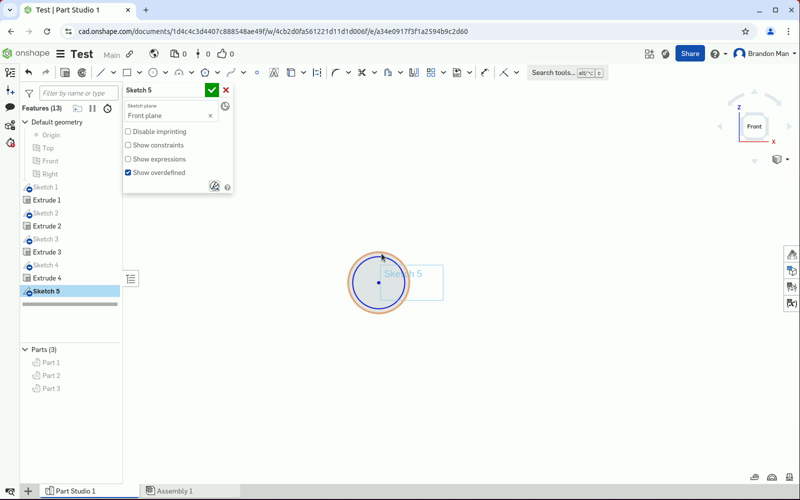
scroll(6)
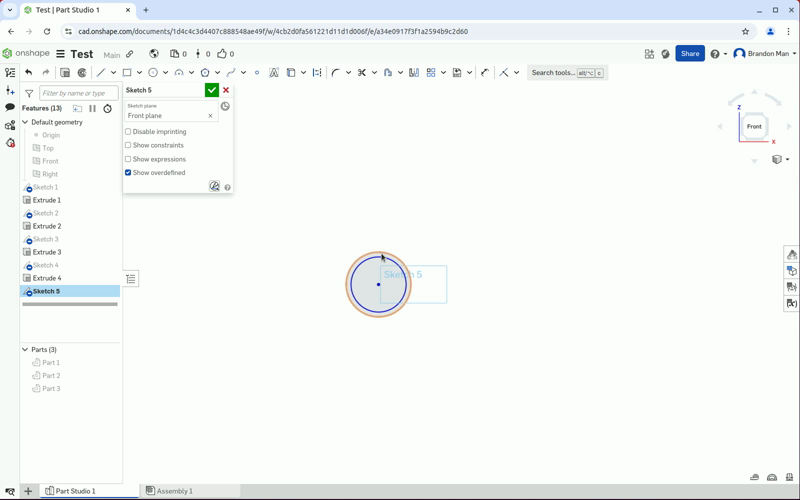
scroll(6)
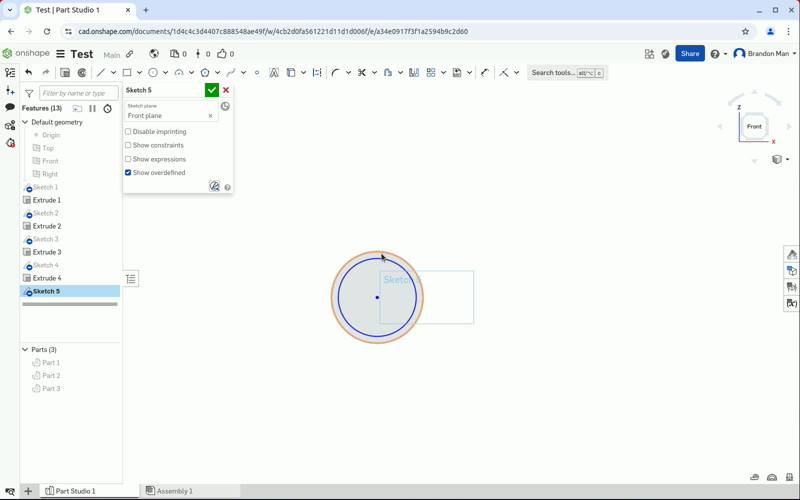
scroll(6)
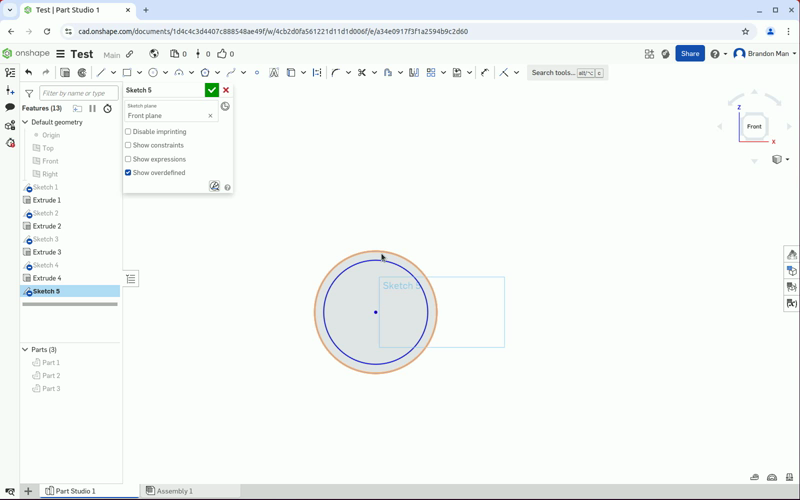
scroll(6)
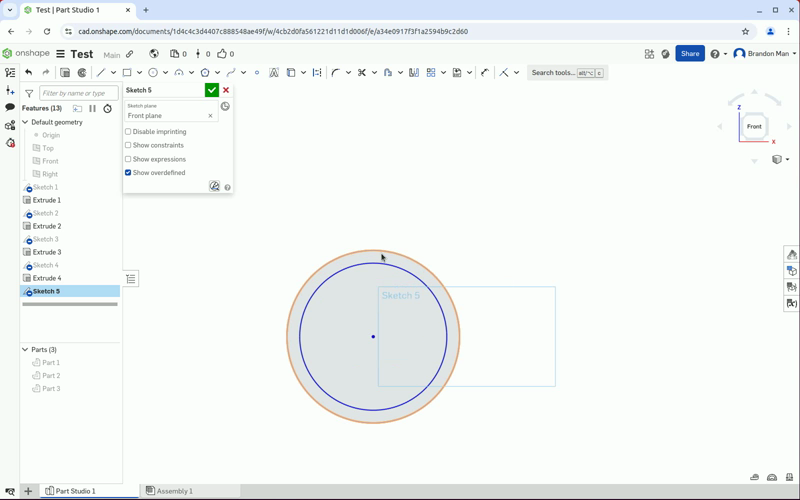
scroll(6)
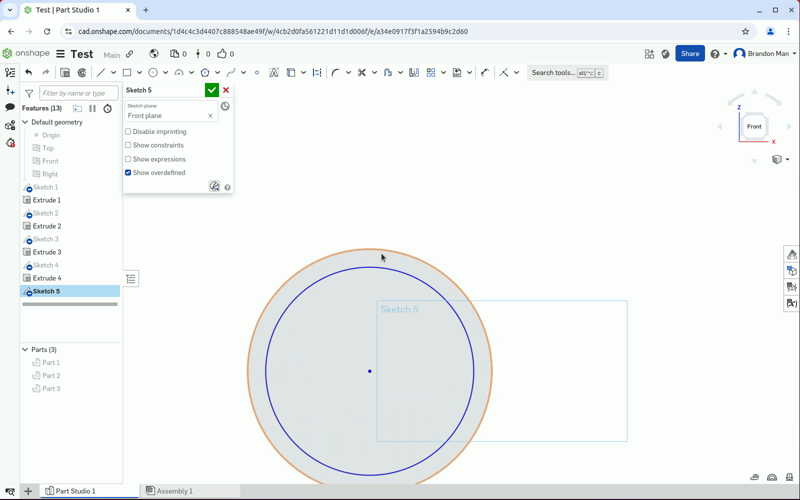
scroll(6)
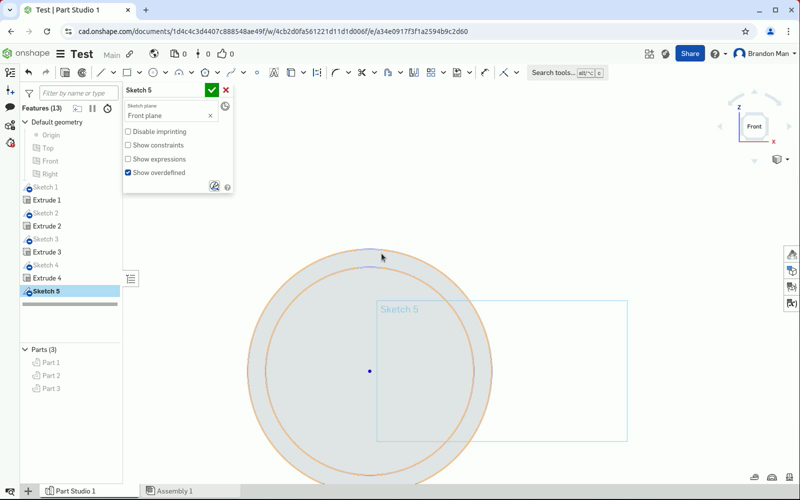
scroll(6)
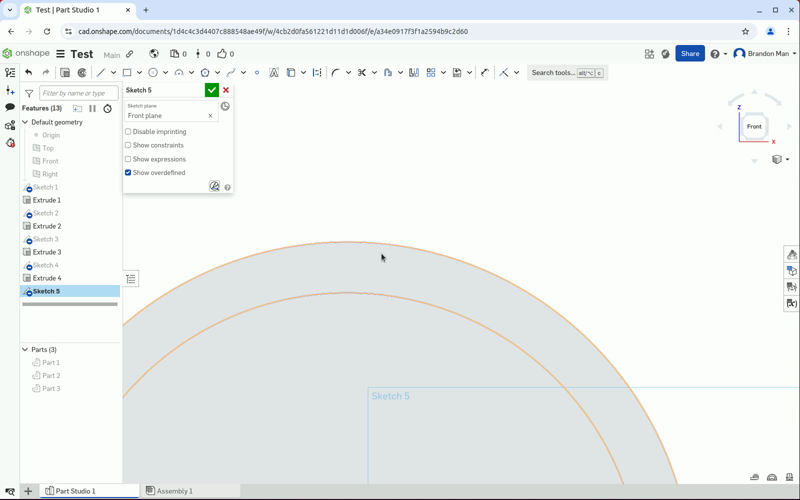
click(381, 253)
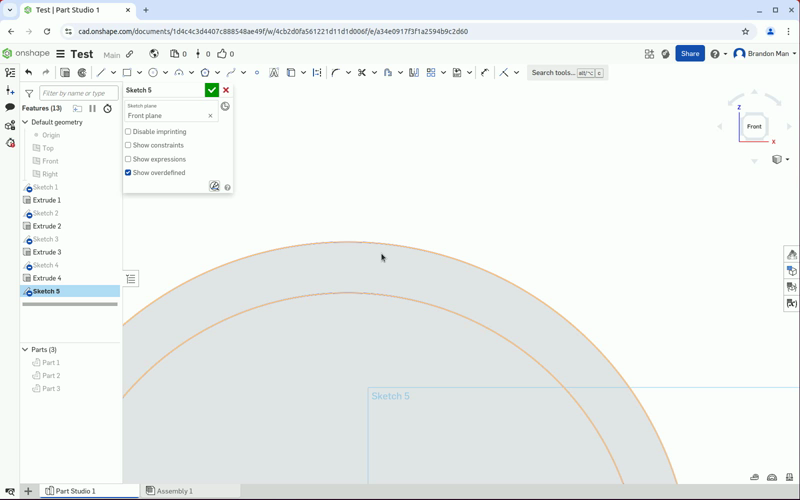
scroll(-6)
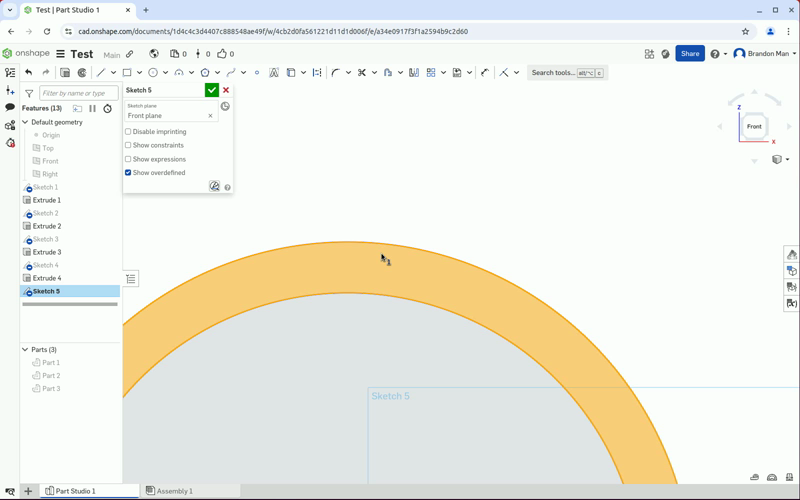
scroll(-6)
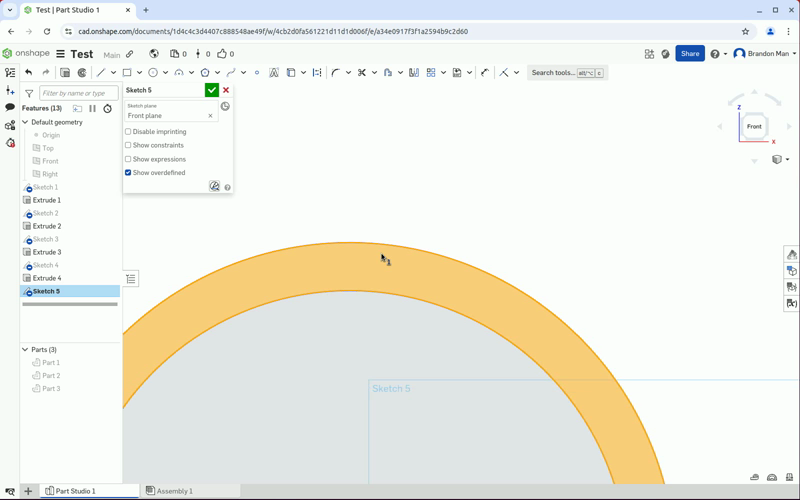
scroll(-6)
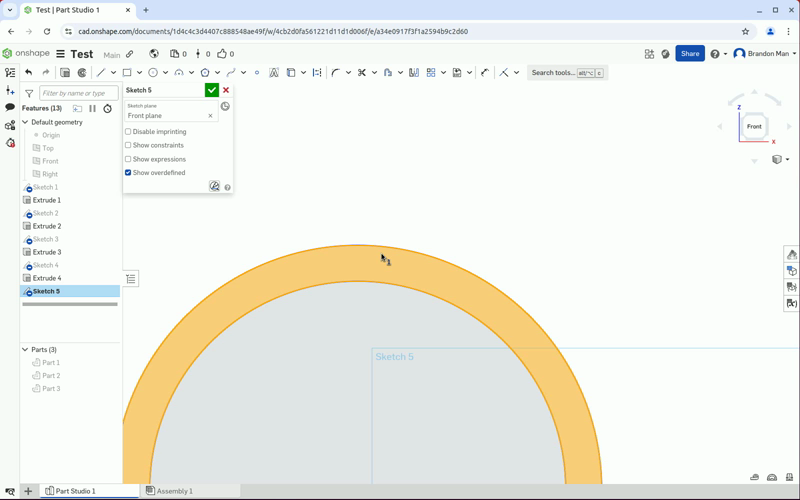
scroll(-6)
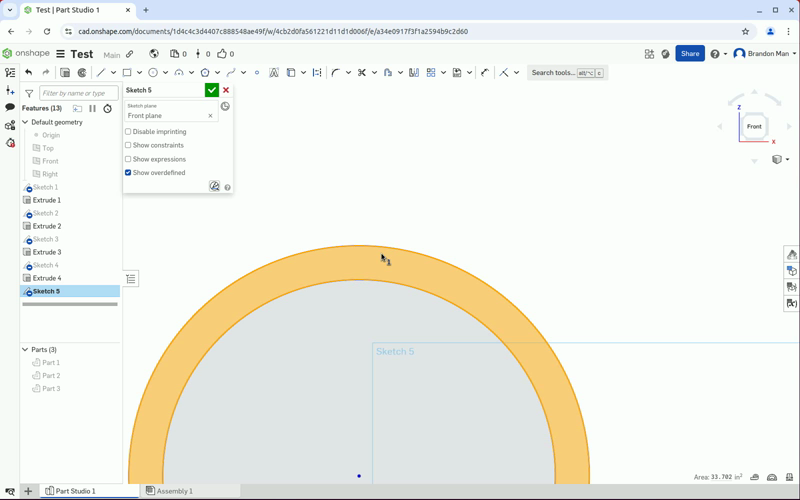
scroll(-6)
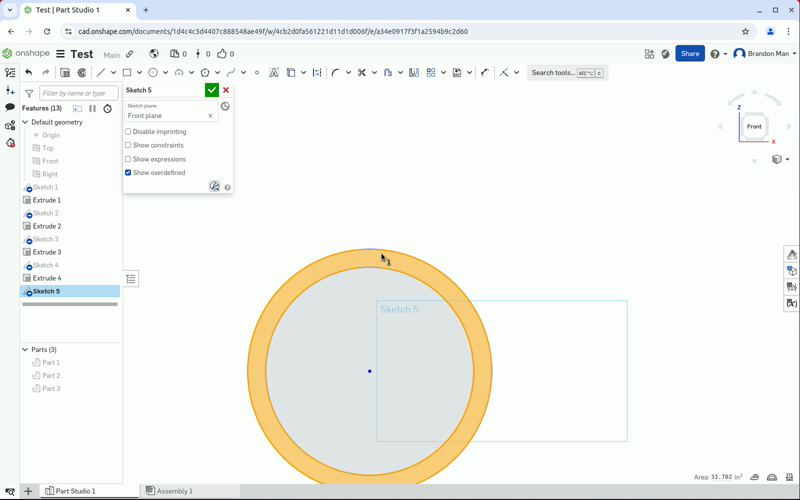
scroll(-6)
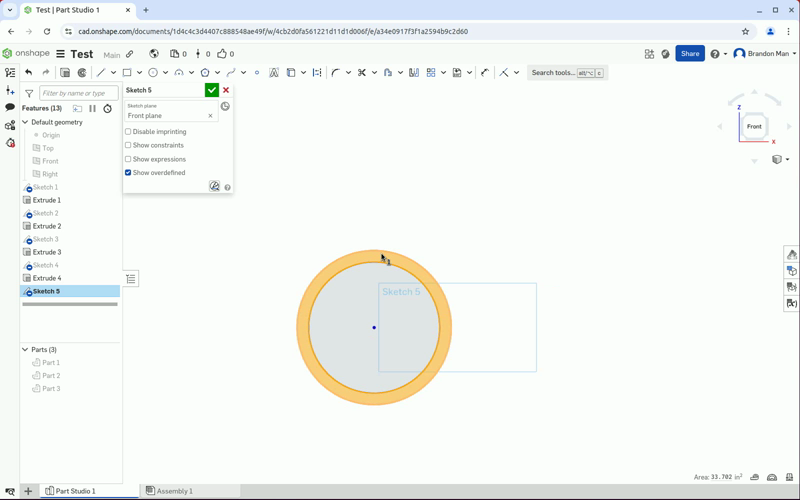
scroll(-6)
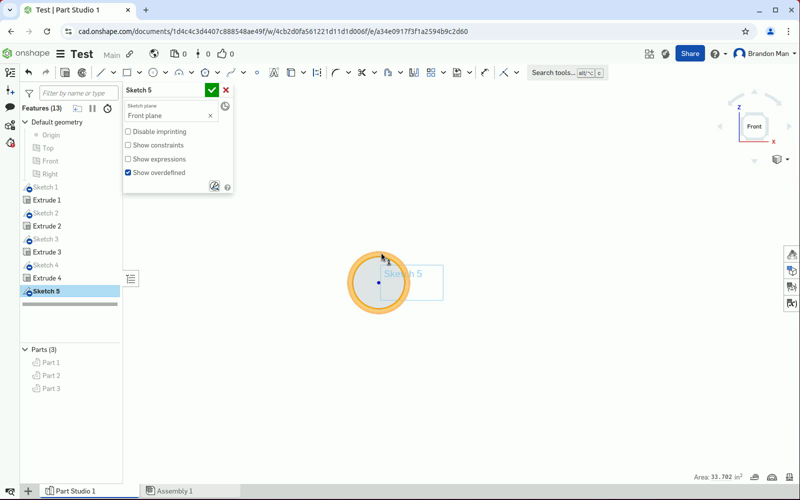
mouse_move(73, 352)
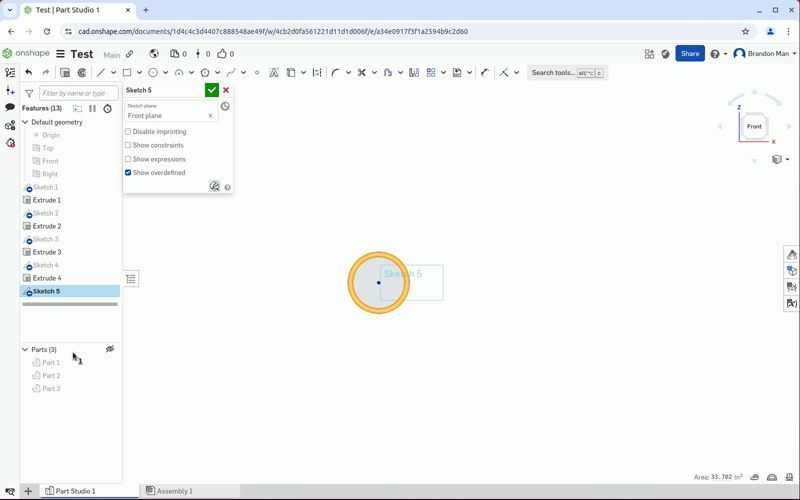
key(shift+y)
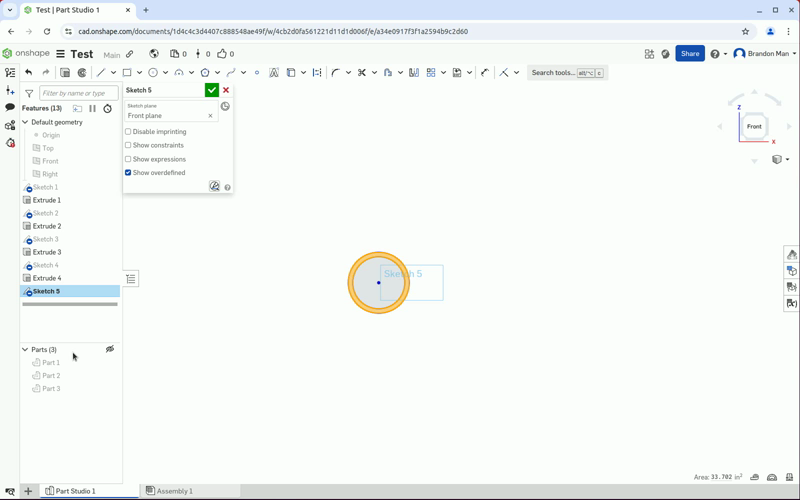
key(shift+e)
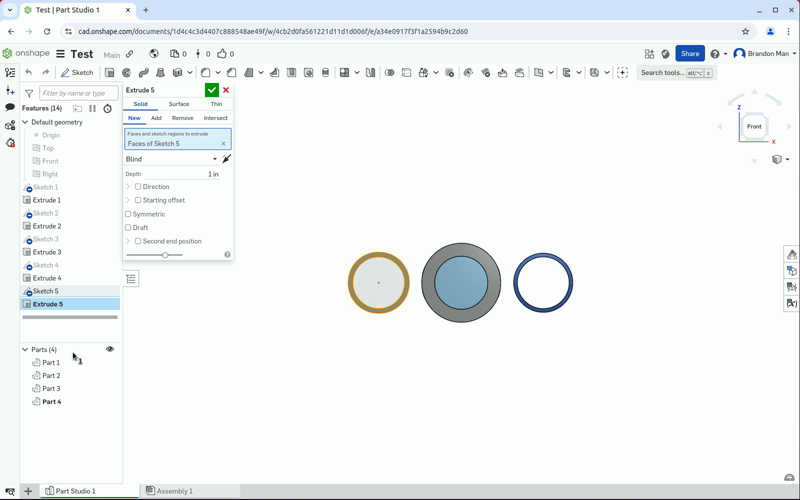
mouse_move(143, 106)
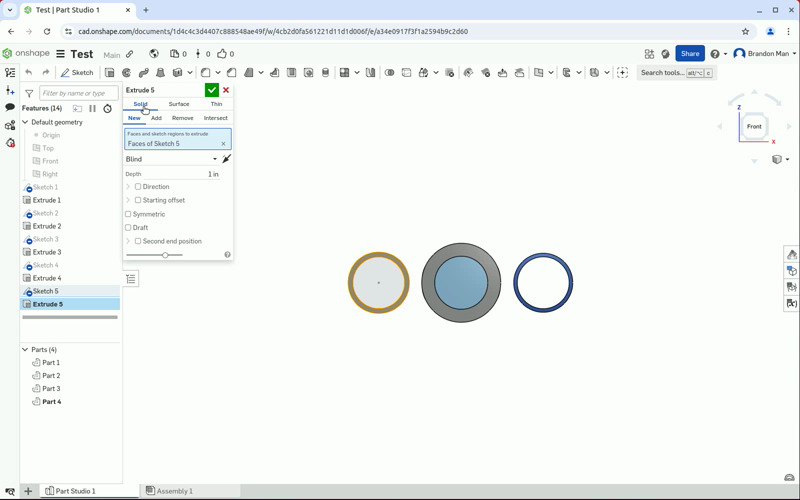
click(143, 106)
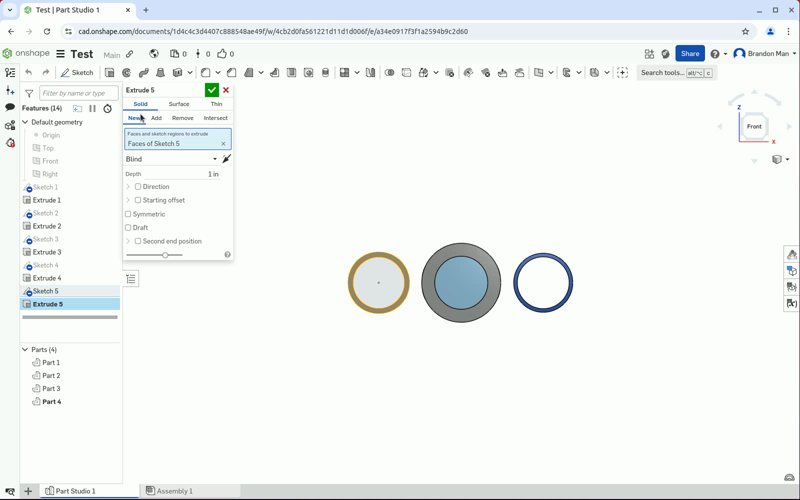
mouse_move(137, 120)
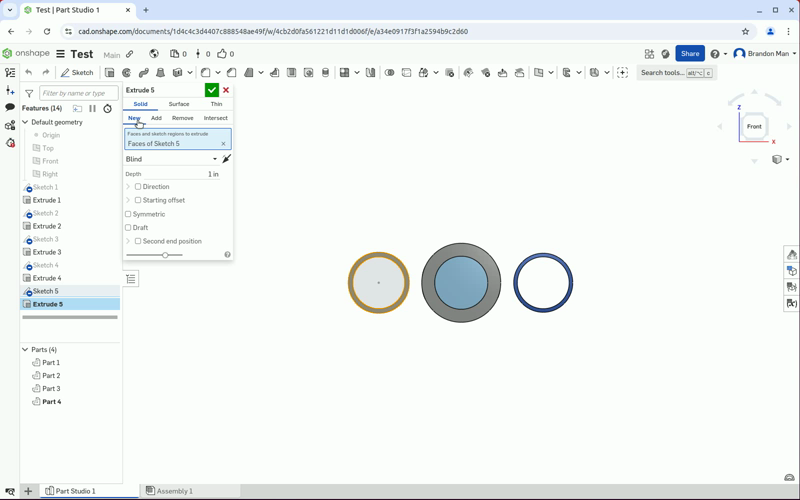
click(137, 120)
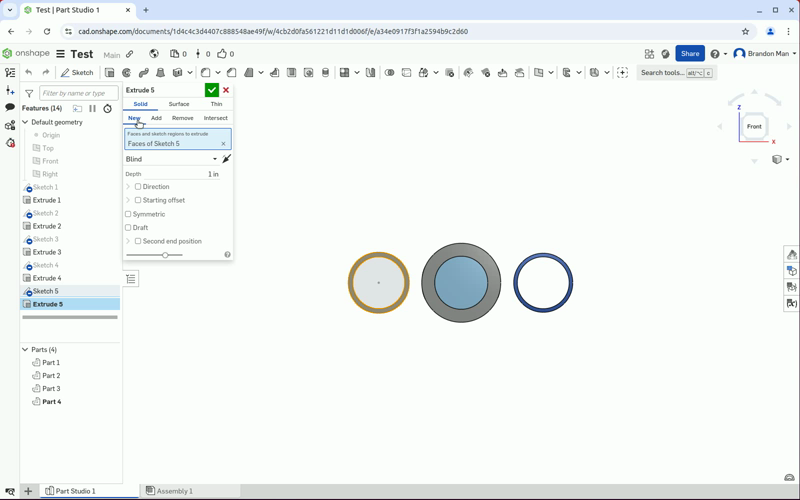
key(tab, 4)
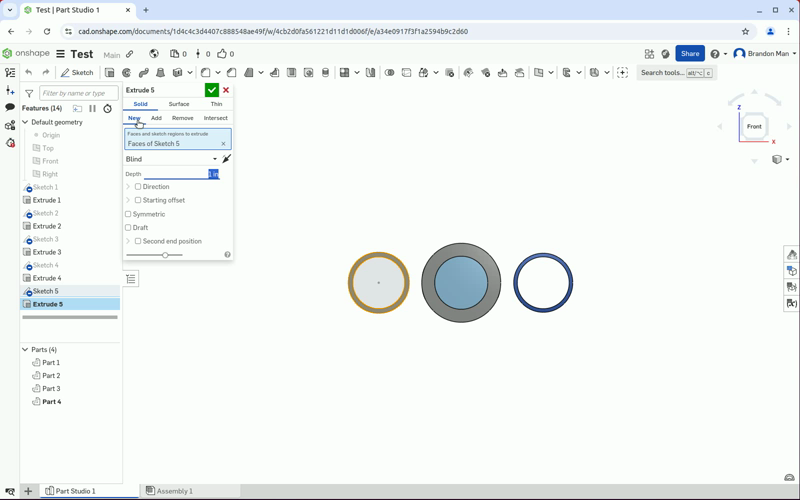
text(1.685)
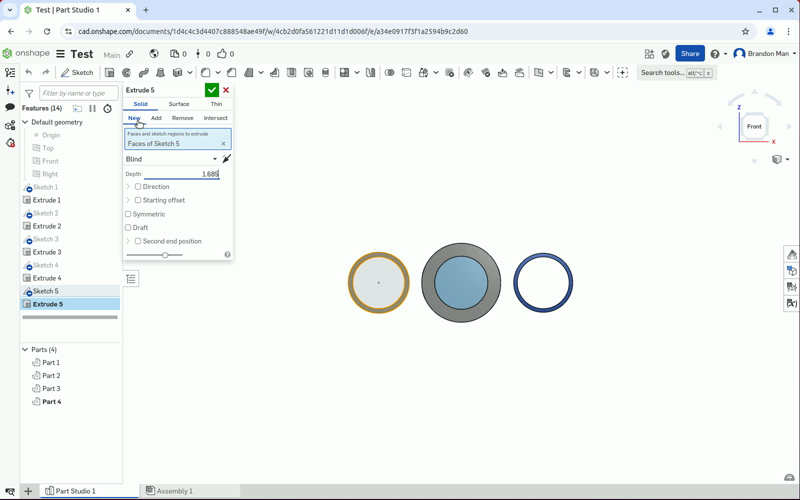
key(enter)
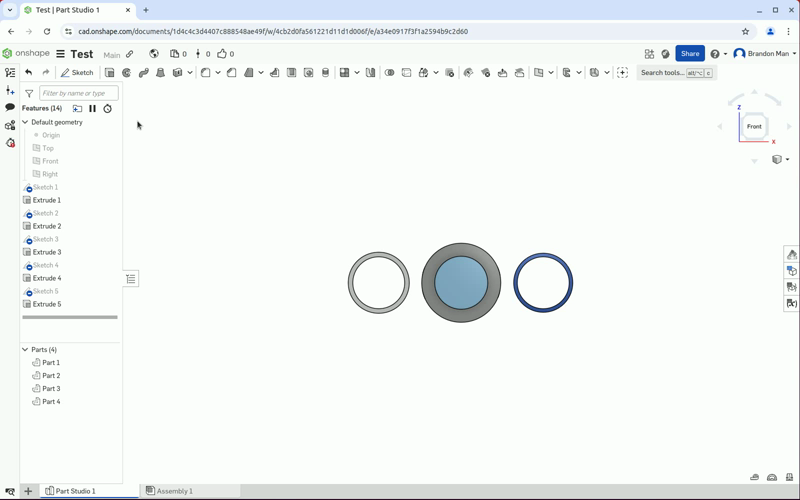
key(shift+h)
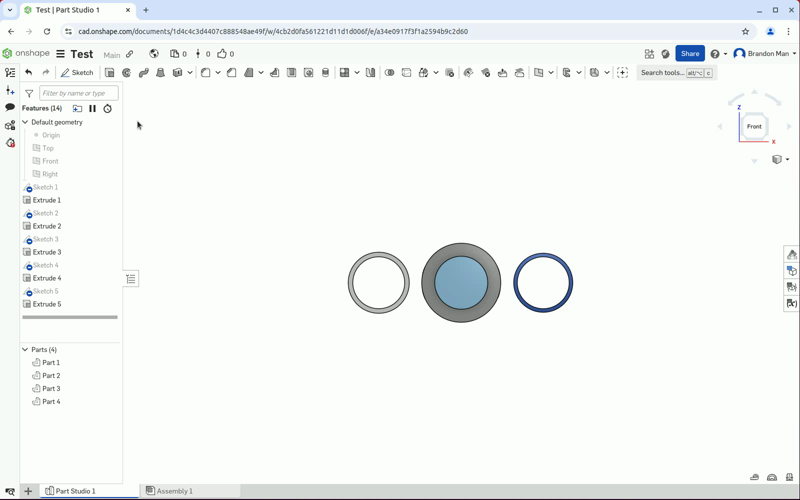
key(shift+h)
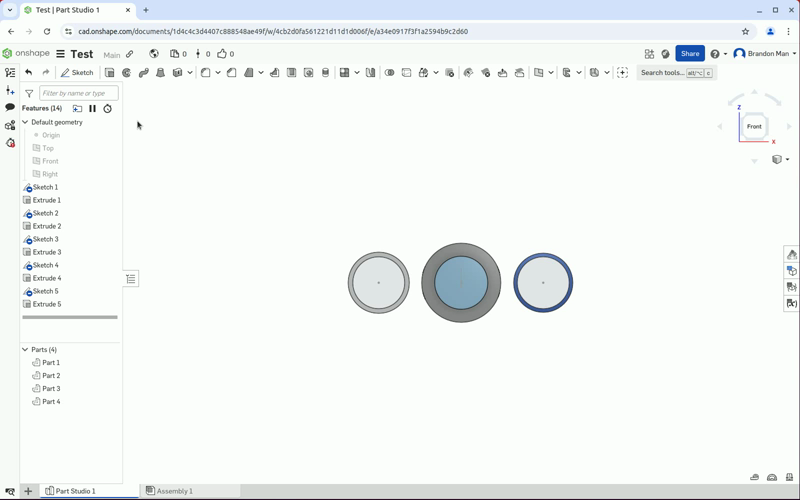
key(shift+7)
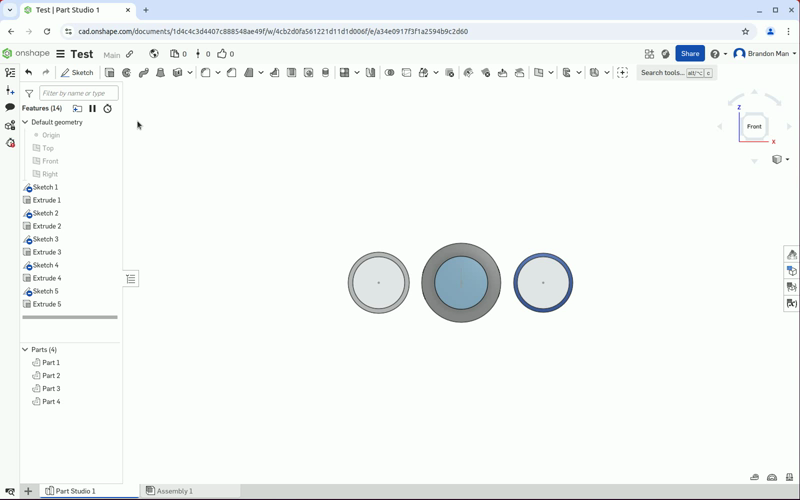
key(left, 2)
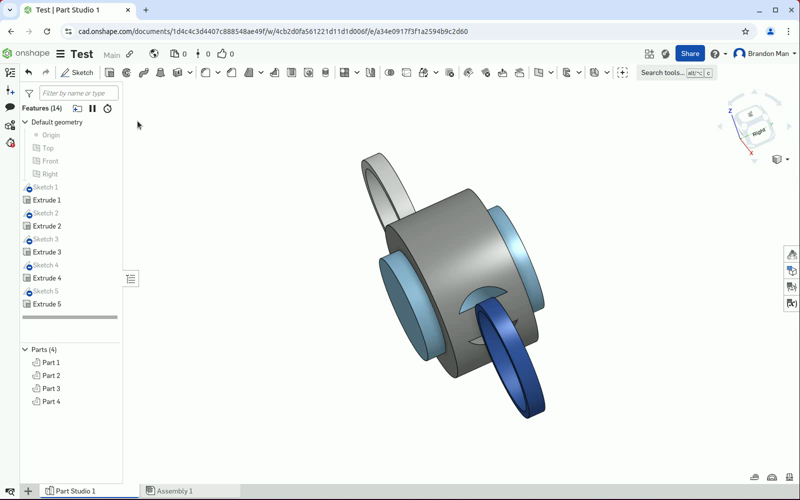
key(down, 2)
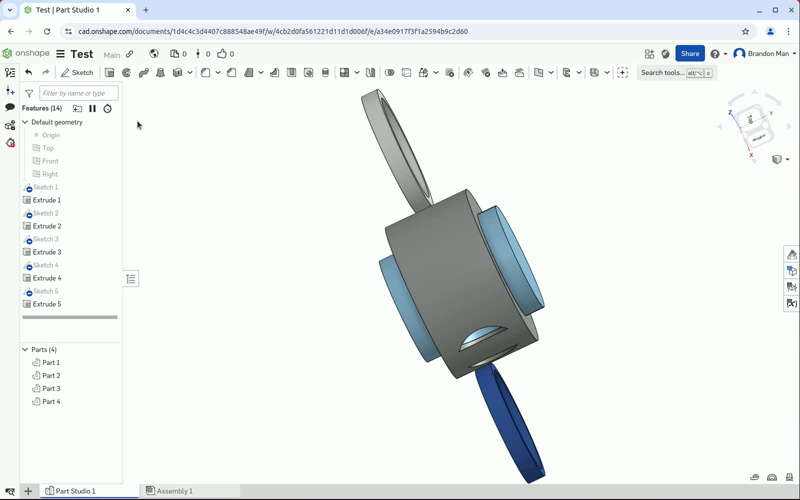
key(up, 2)
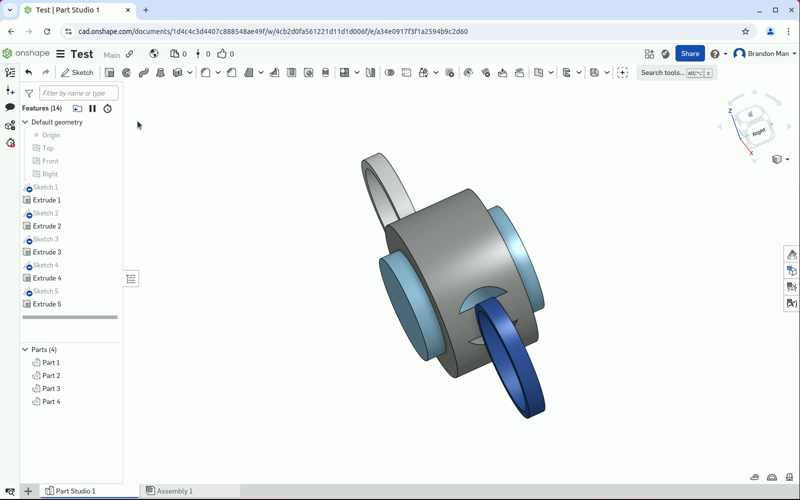
key(right, 2)
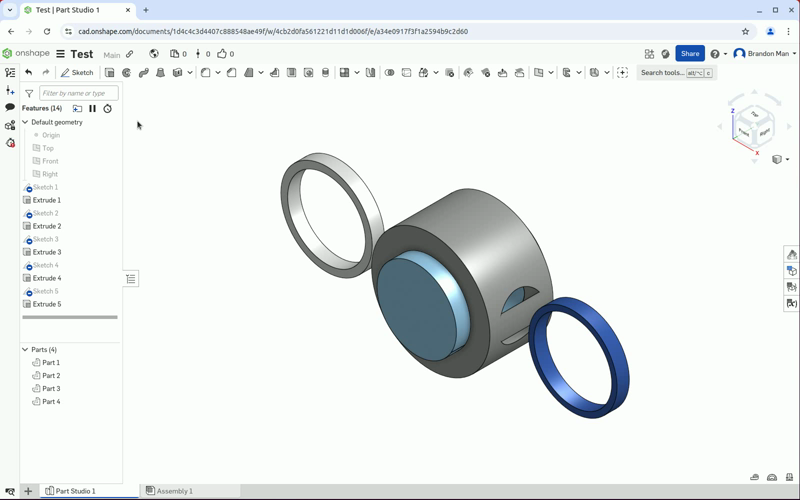
mouse_move(73, 189)
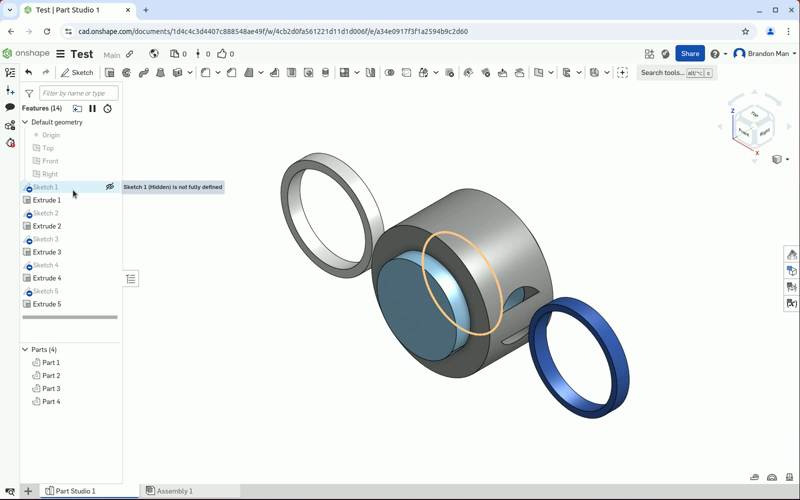
click(73, 189)